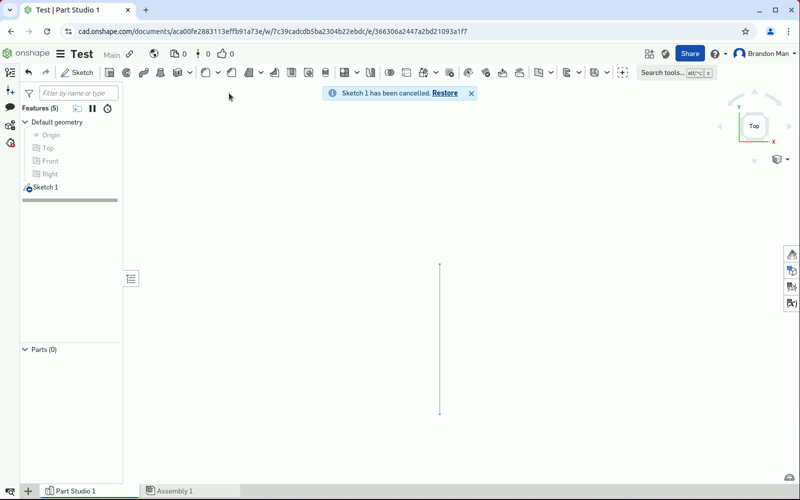
key(shift+h)
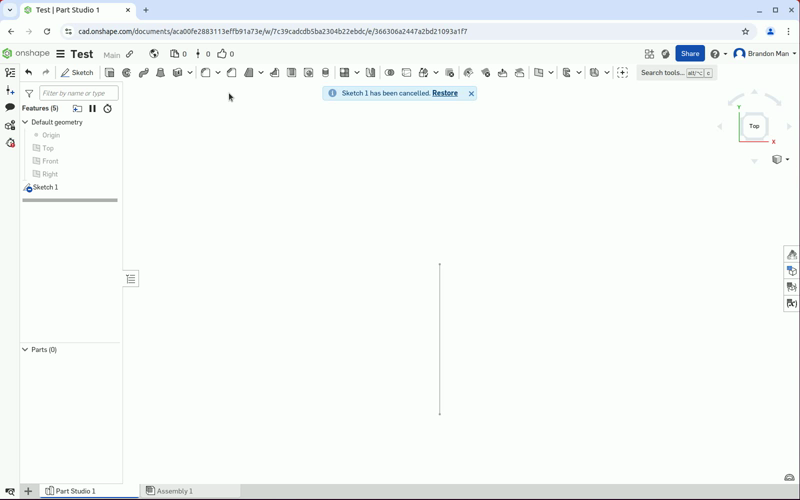
key(shift+s)
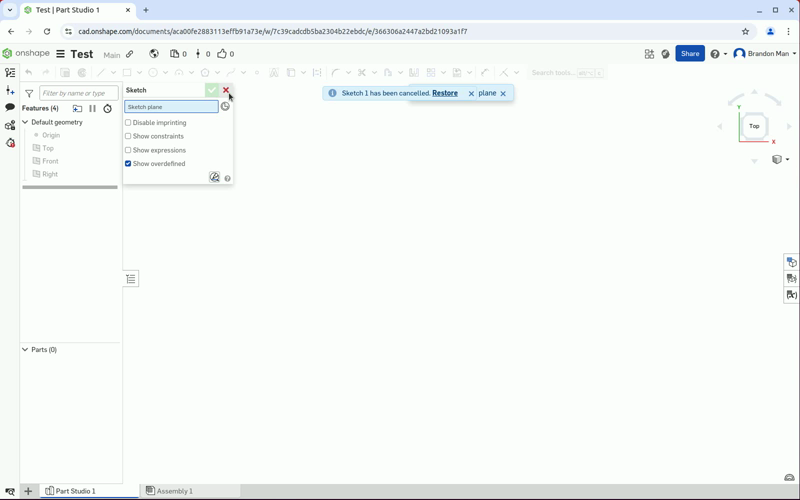
mouse_move(73, 150)
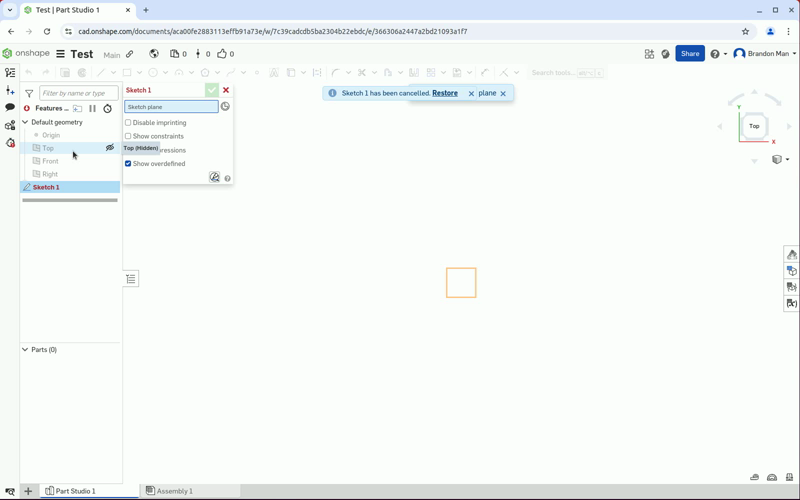
click(73, 150)
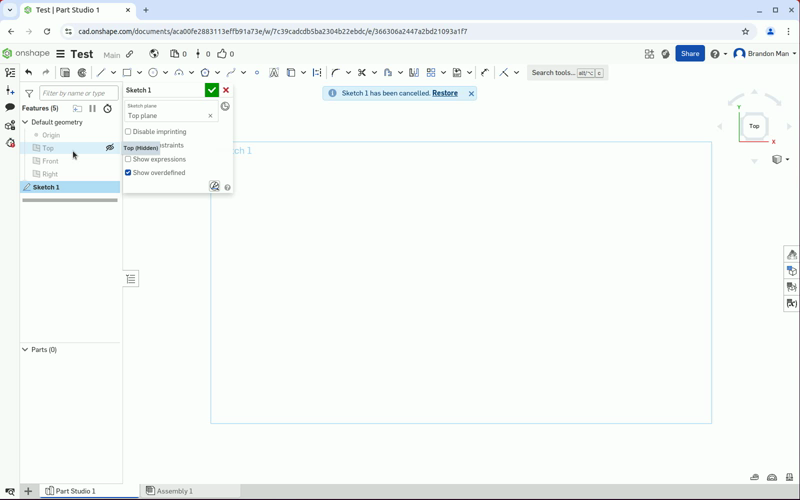
mouse_move(73, 352)
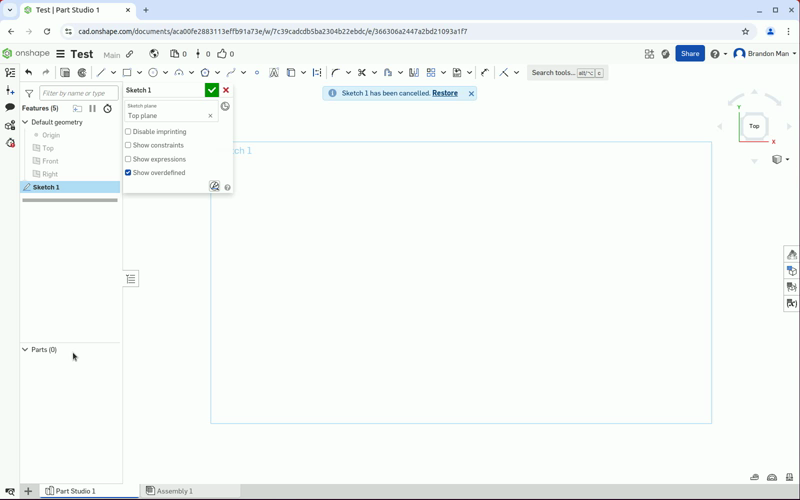
key(y)
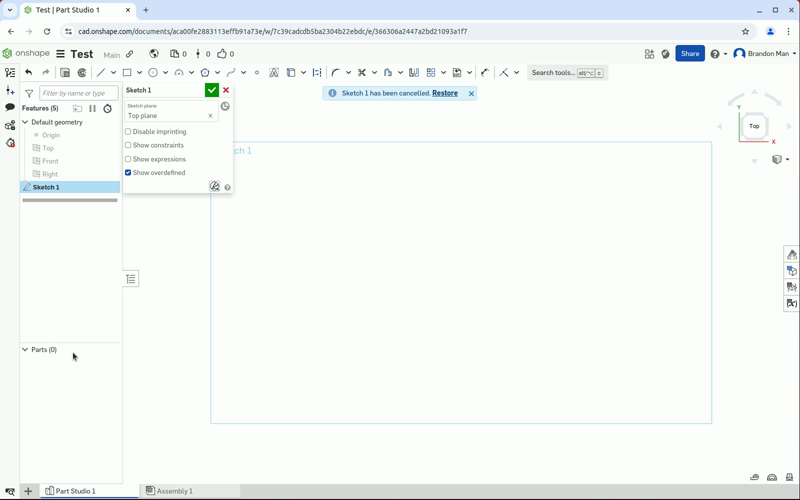
key(a)
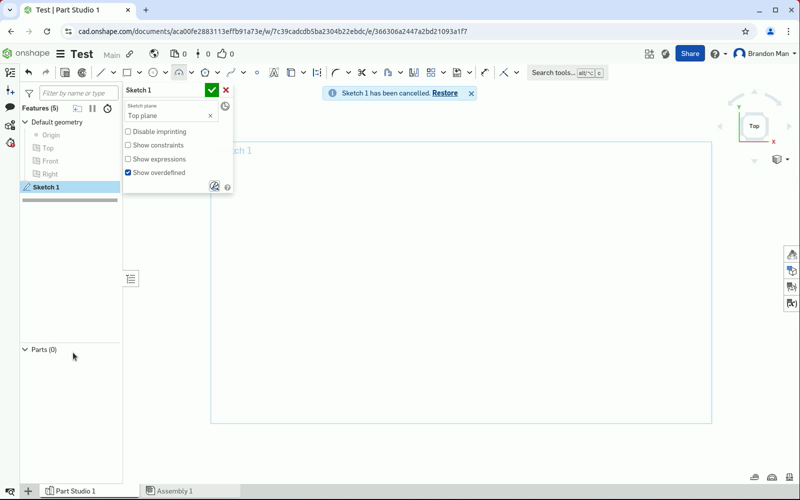
key_down(shift)
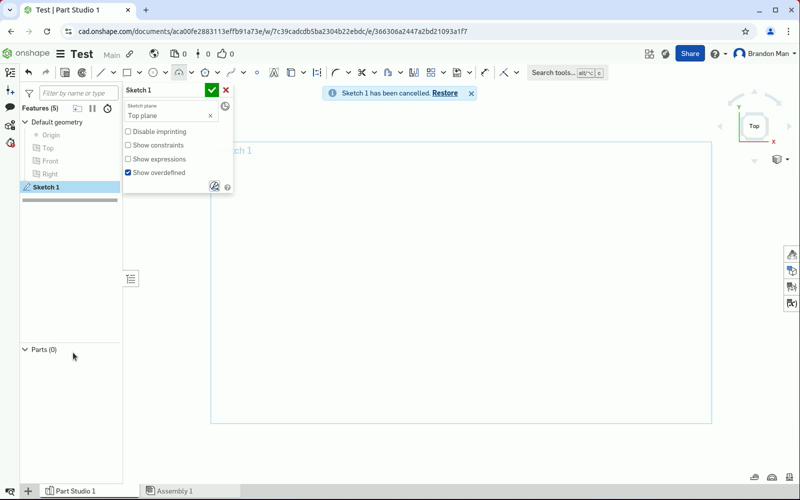
mouse_move(419, 353)
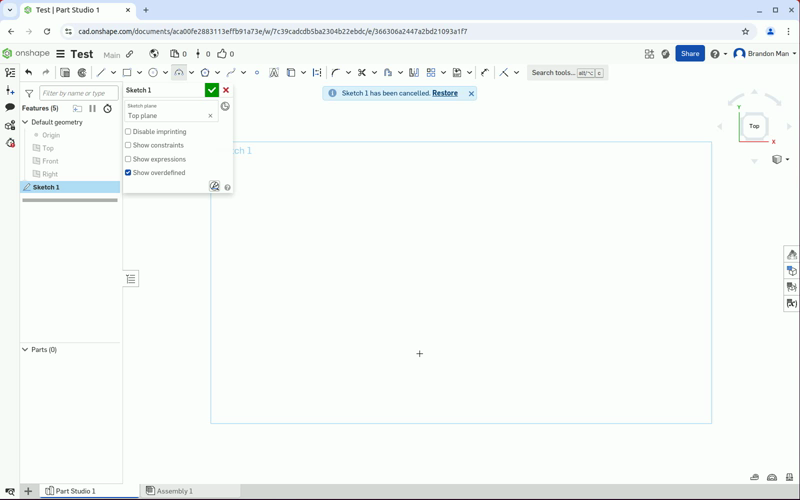
click(419, 353)
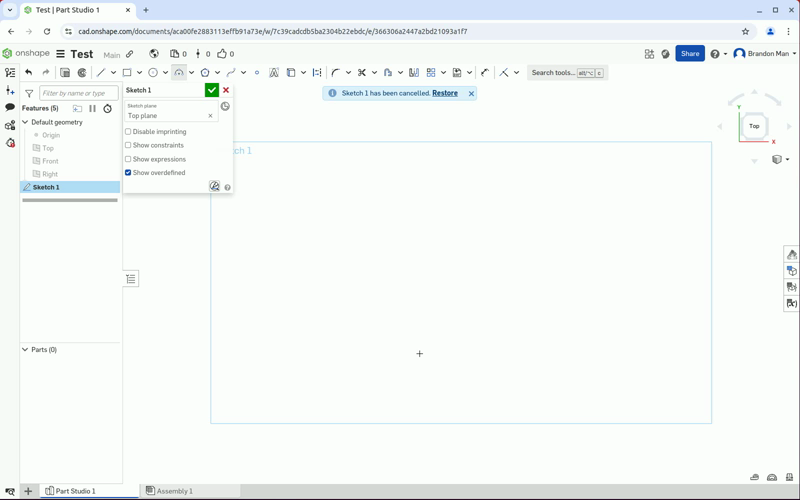
key_up(shift)
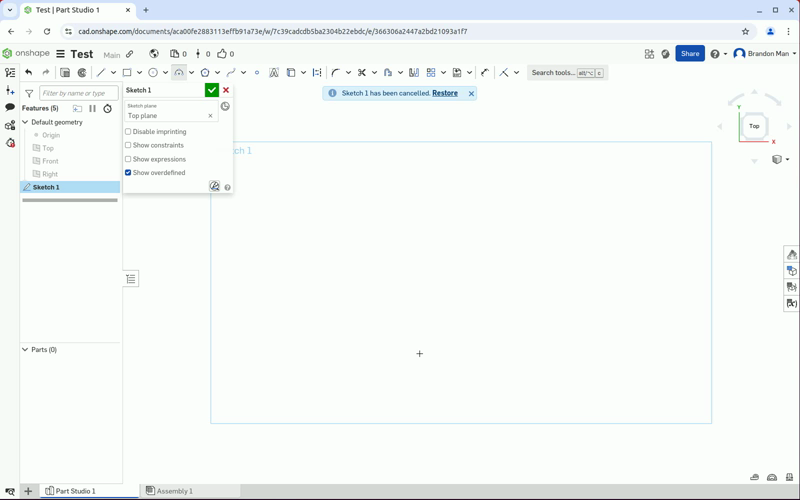
key_down(shift)
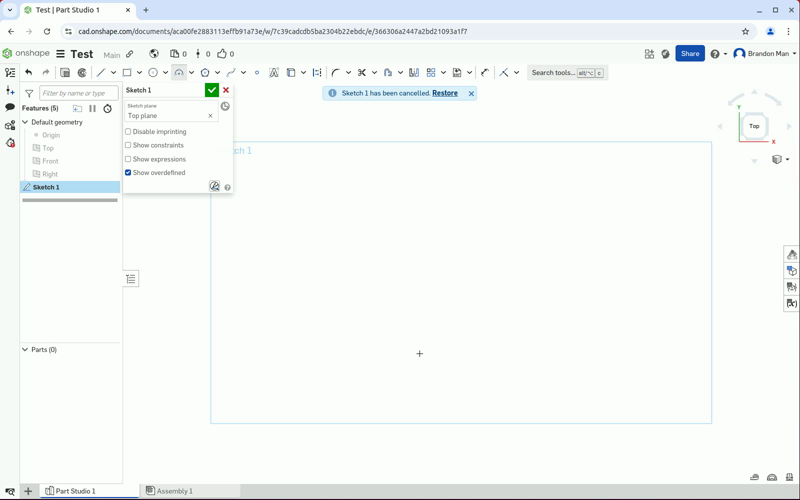
mouse_move(433, 367)
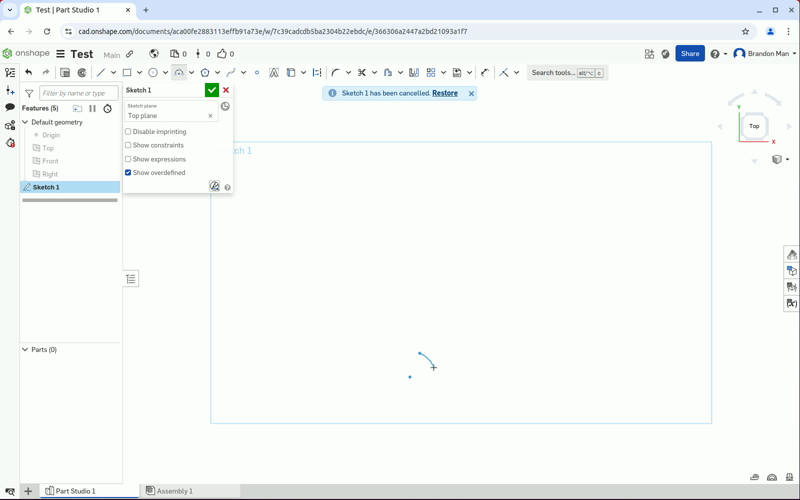
click(433, 367)
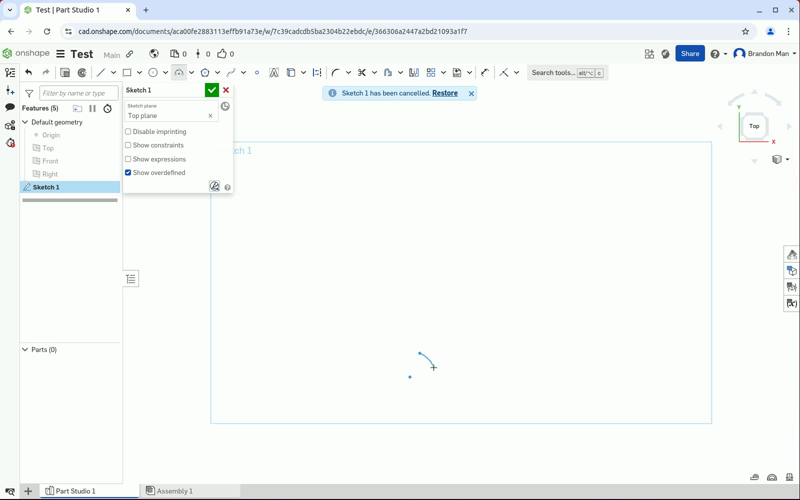
mouse_move(423, 363)
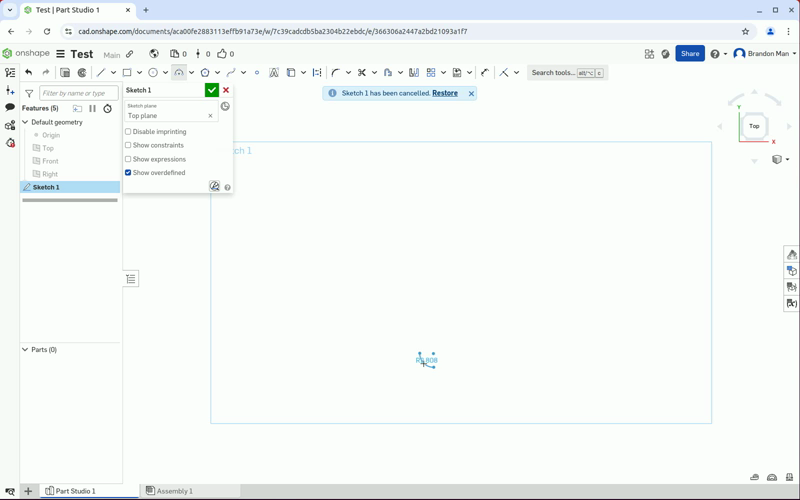
click(423, 363)
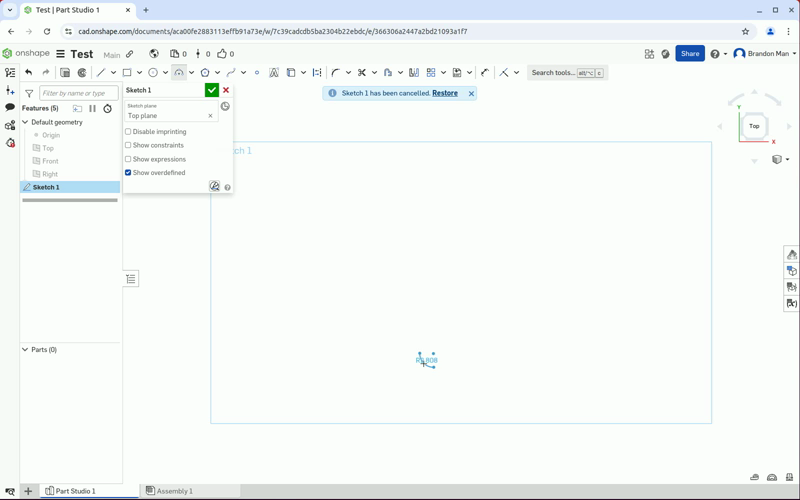
key_up(shift)
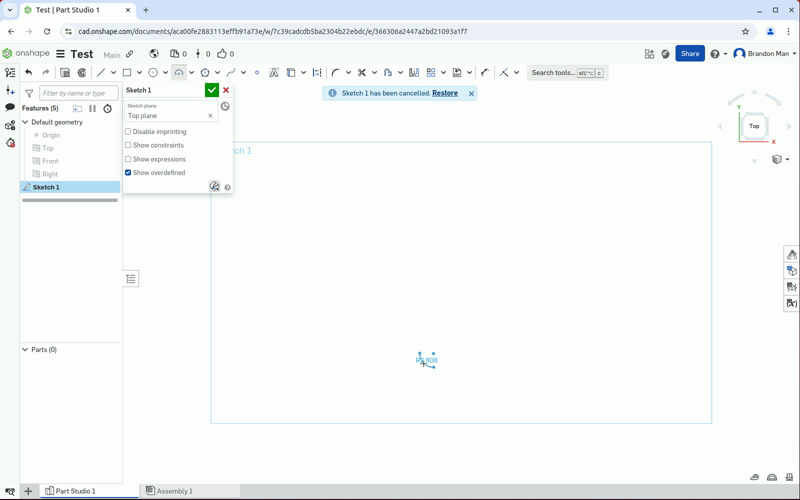
key(esc)
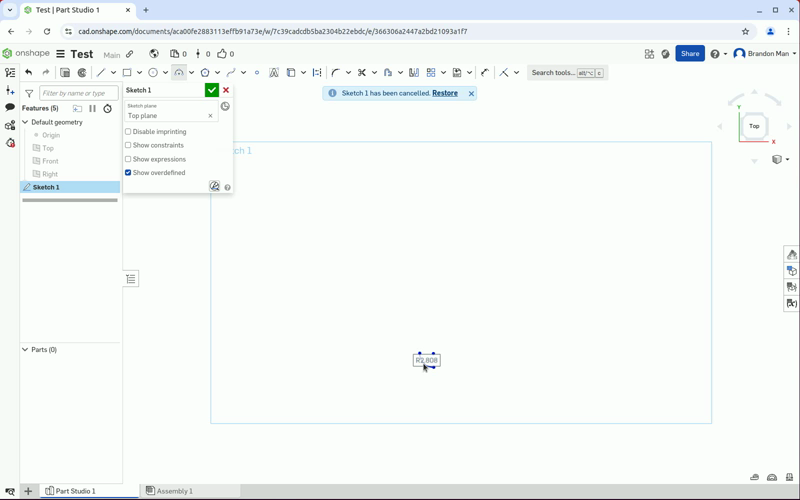
key(l)
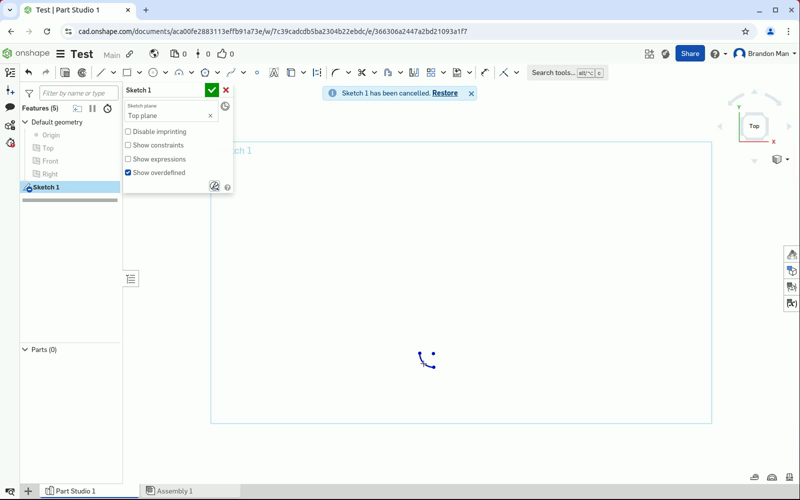
mouse_move(433, 367)
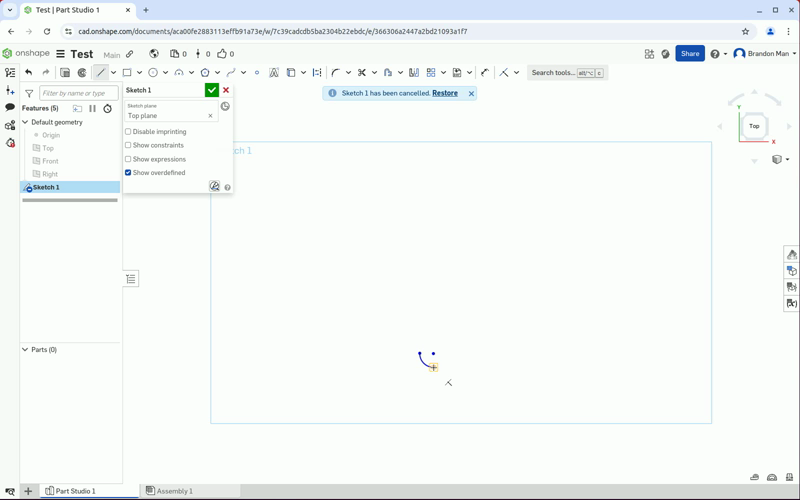
click(433, 367)
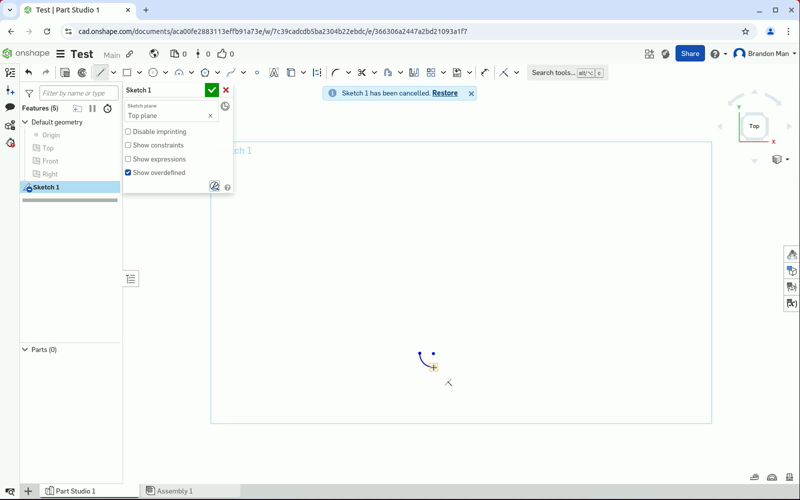
key_down(shift)
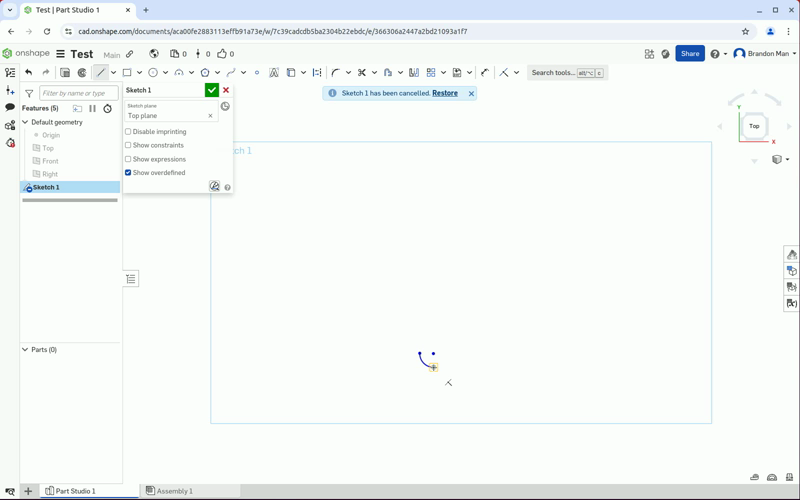
mouse_move(463, 367)
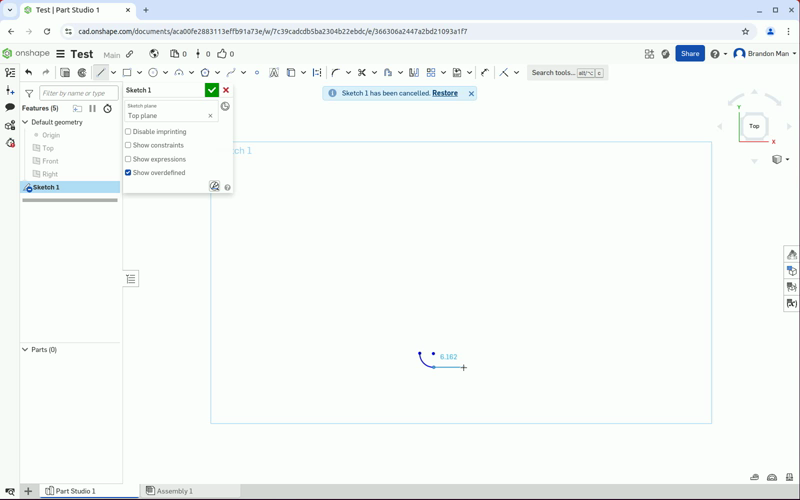
mouse_move(483, 367)
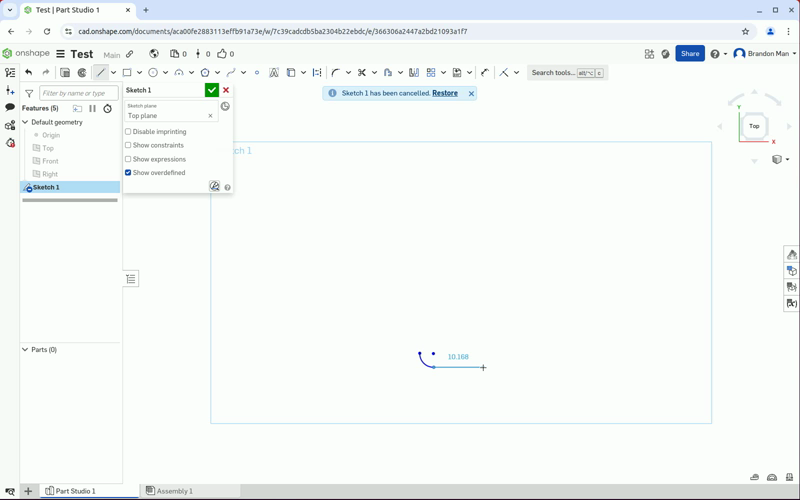
click(483, 367)
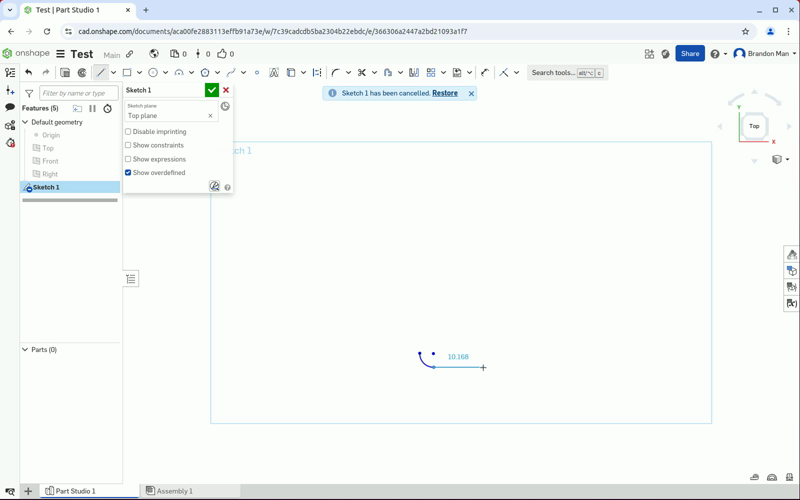
key_up(shift)
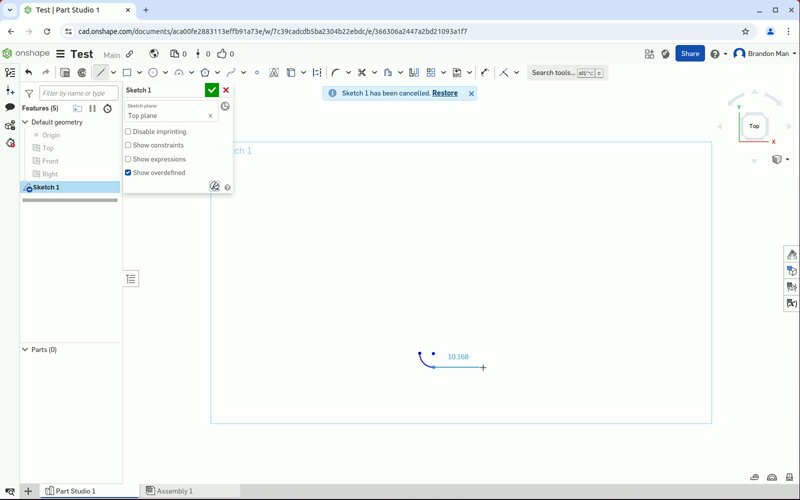
key(esc)
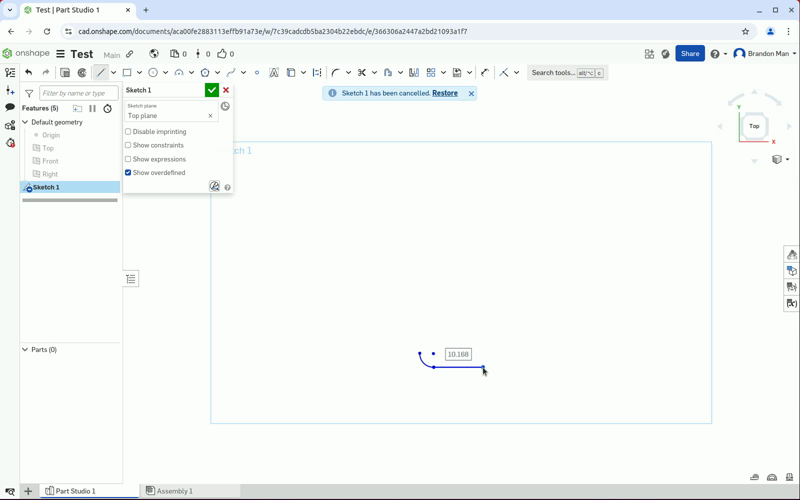
key(a)
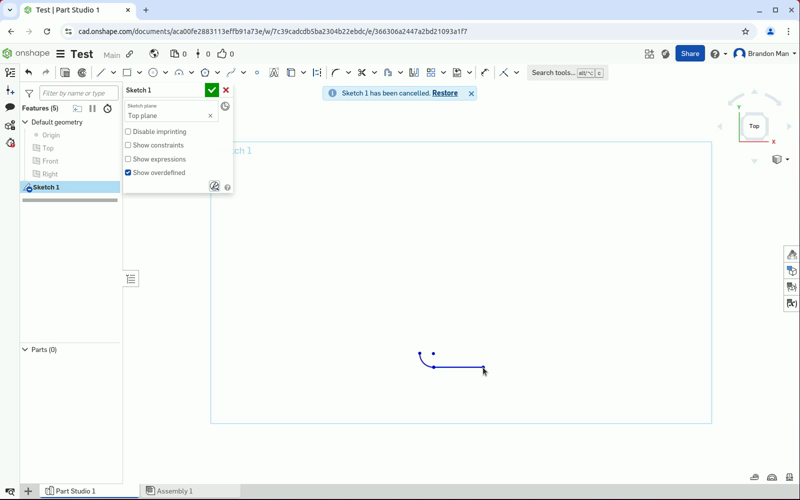
mouse_move(483, 367)
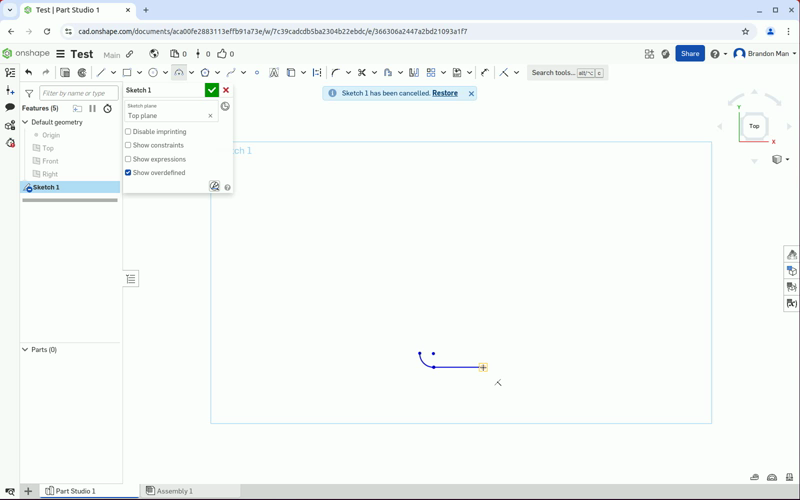
click(483, 367)
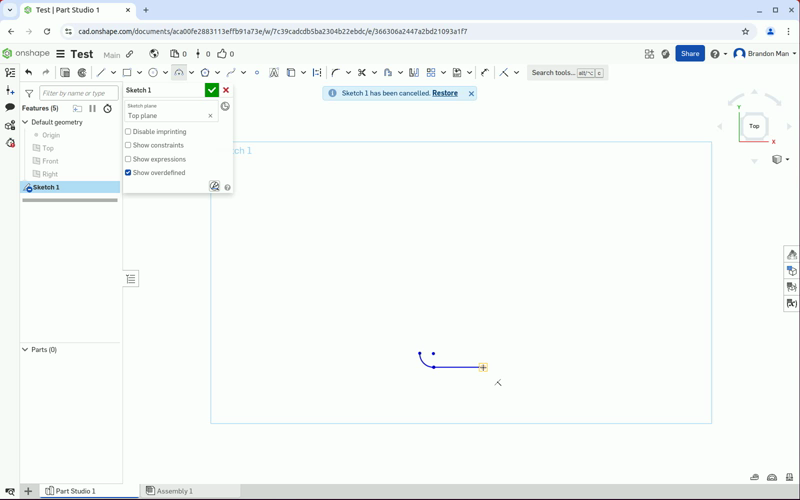
key_down(shift)
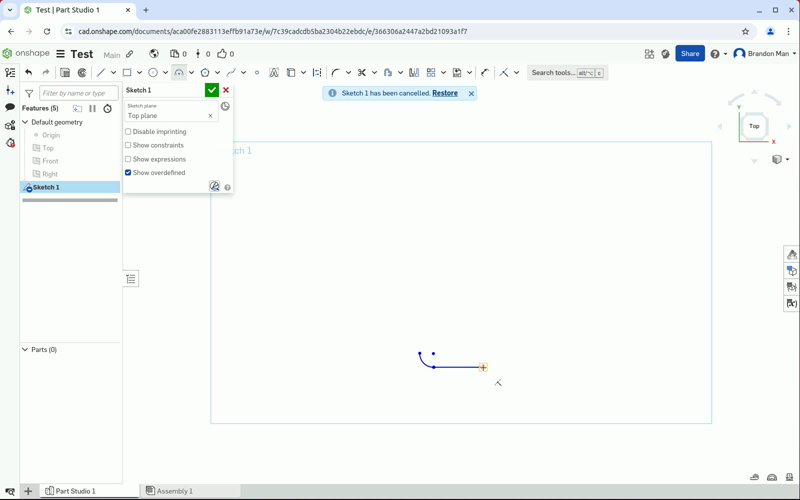
mouse_move(497, 353)
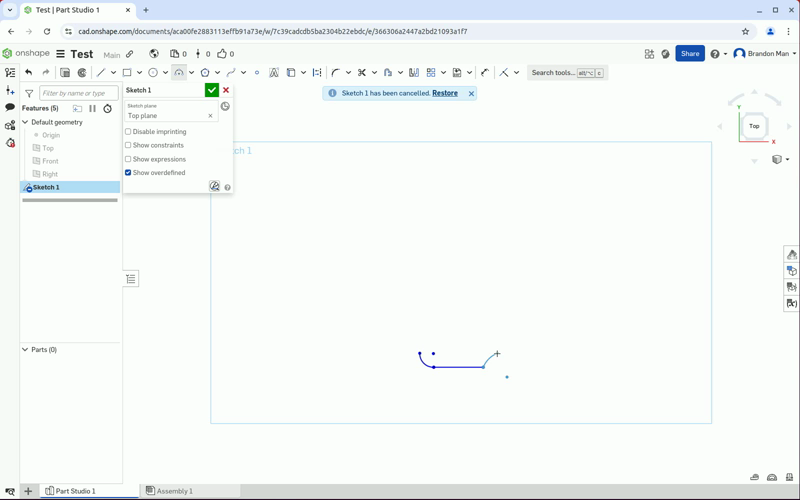
click(497, 353)
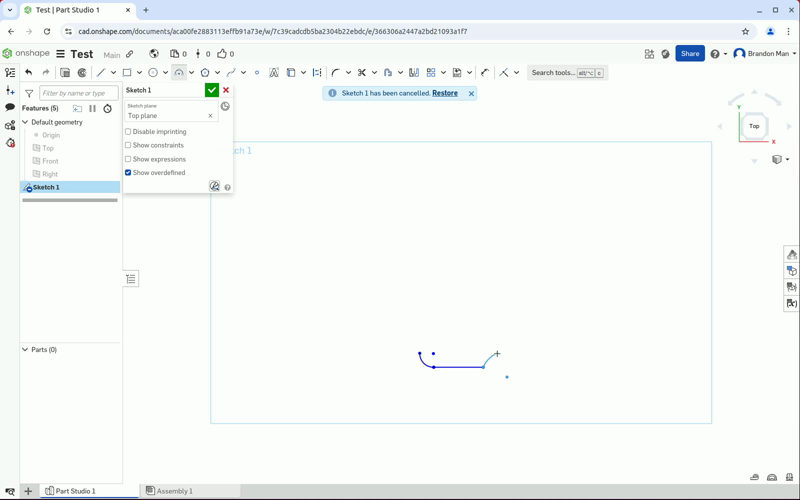
mouse_move(492, 363)
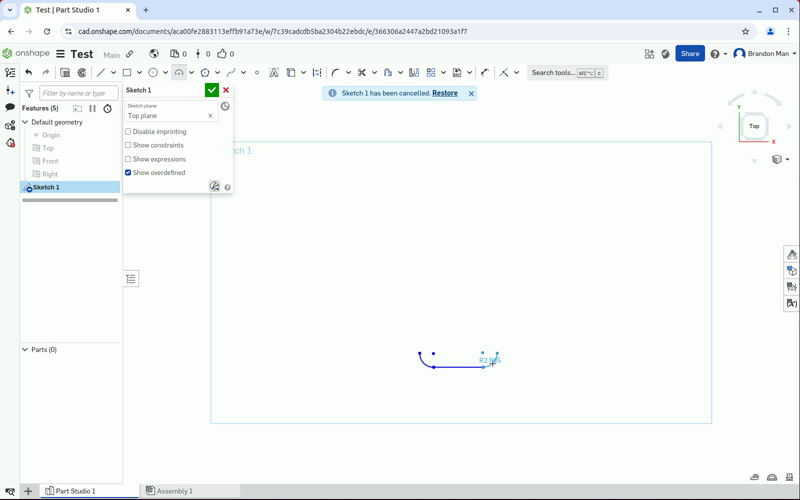
click(492, 363)
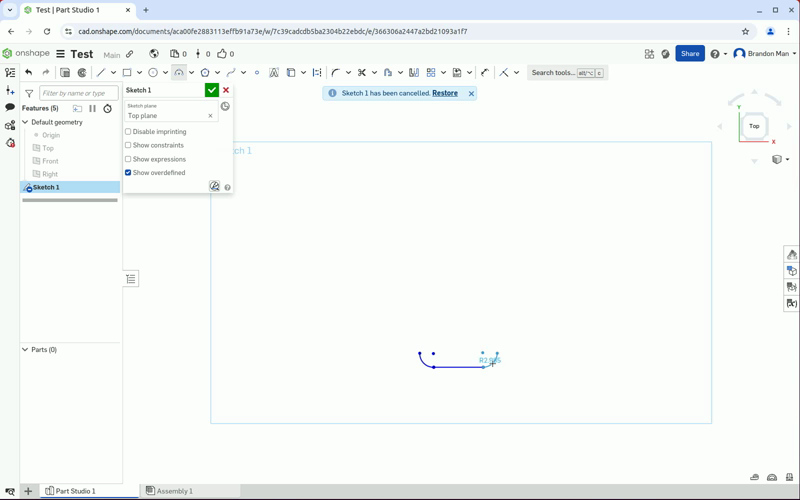
key_up(shift)
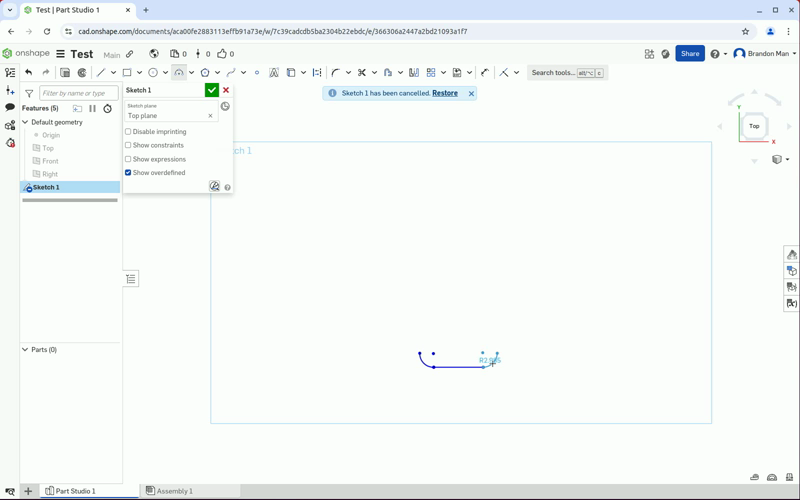
key(esc)
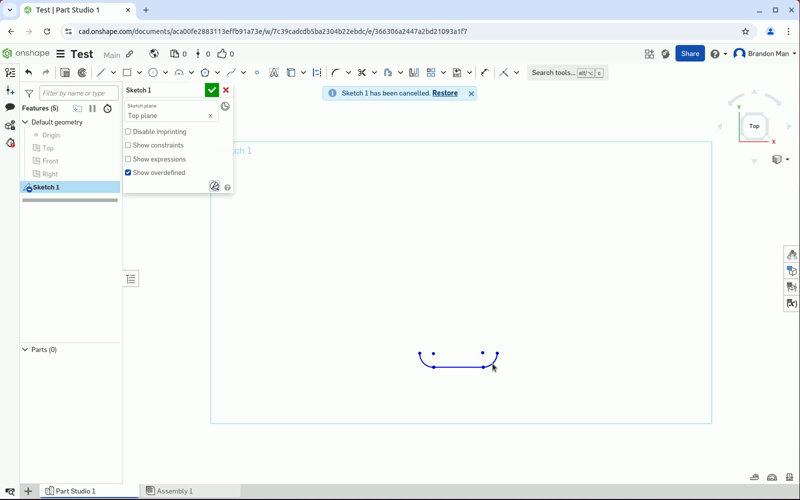
key(l)
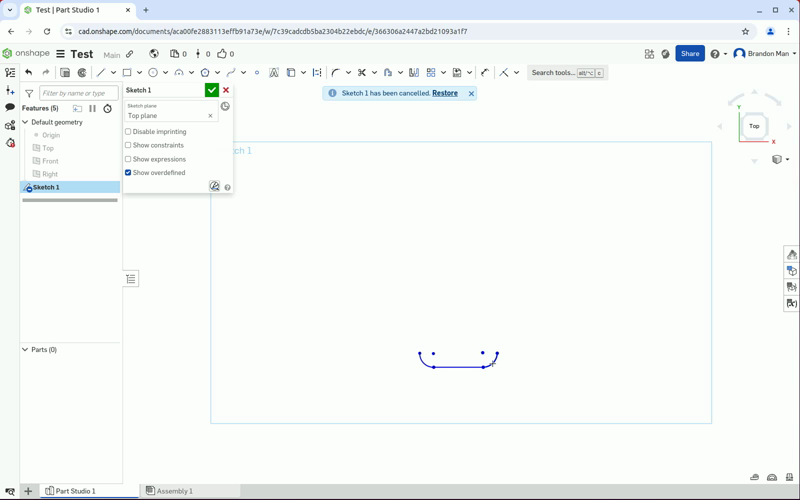
mouse_move(497, 353)
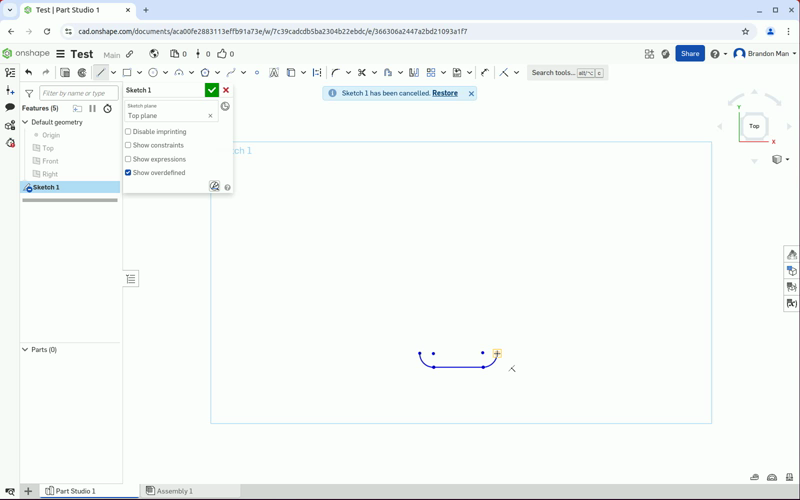
click(497, 353)
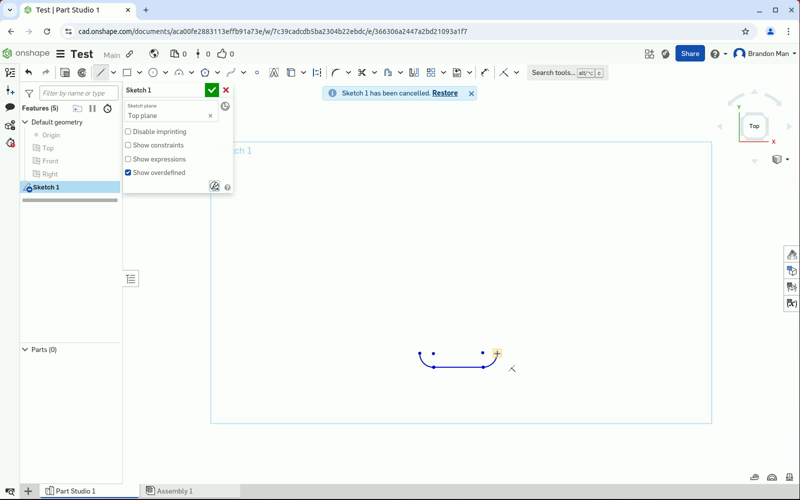
key_down(shift)
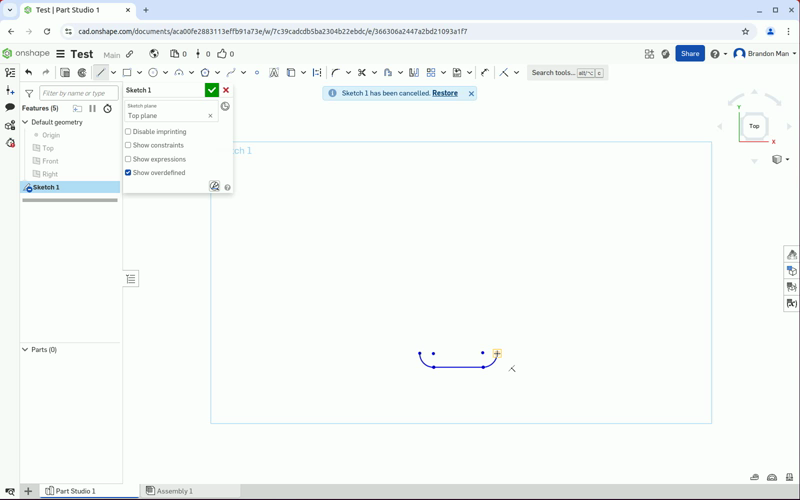
mouse_move(497, 234)
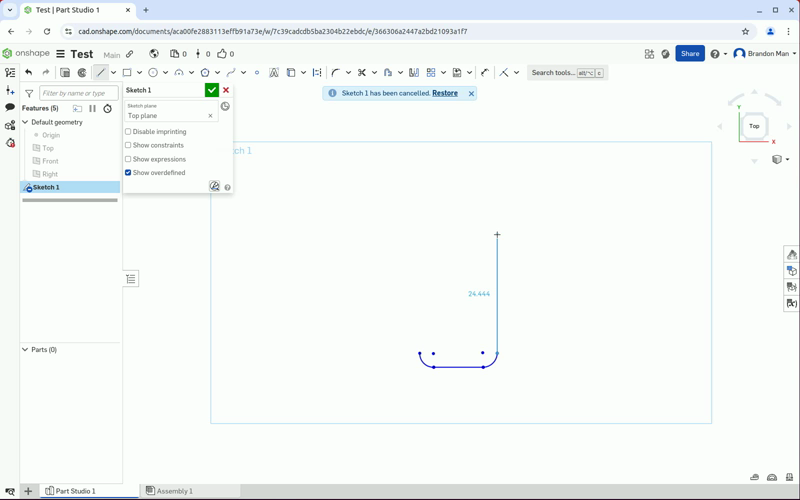
click(497, 234)
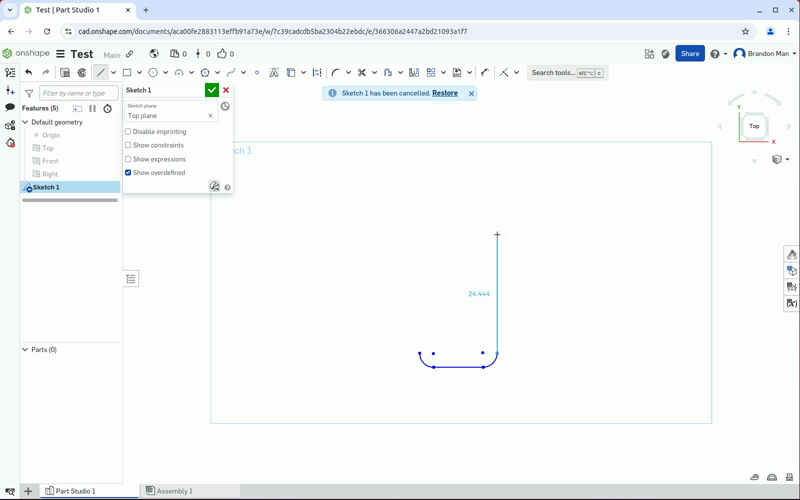
key_up(shift)
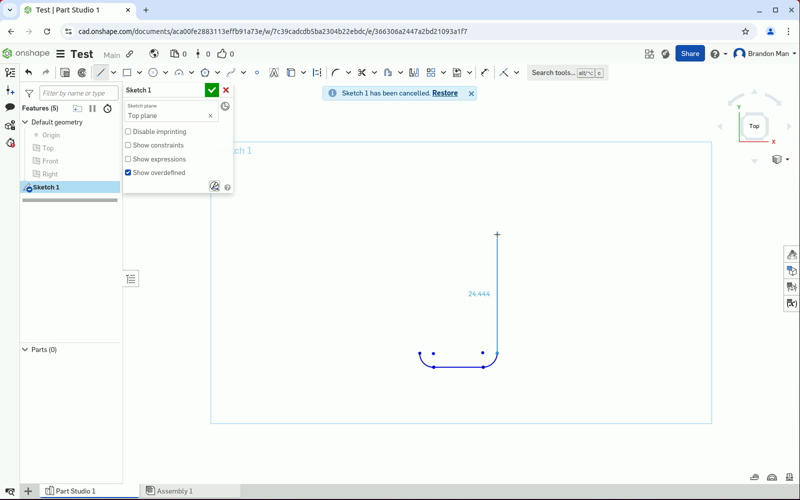
key(esc)
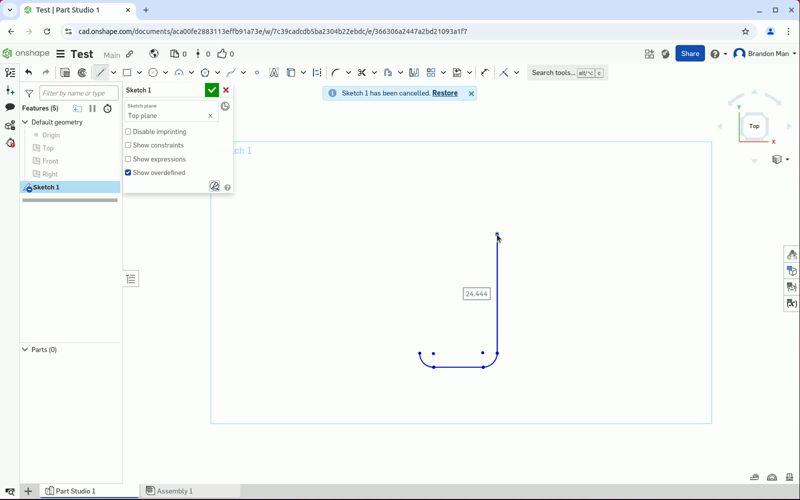
key(a)
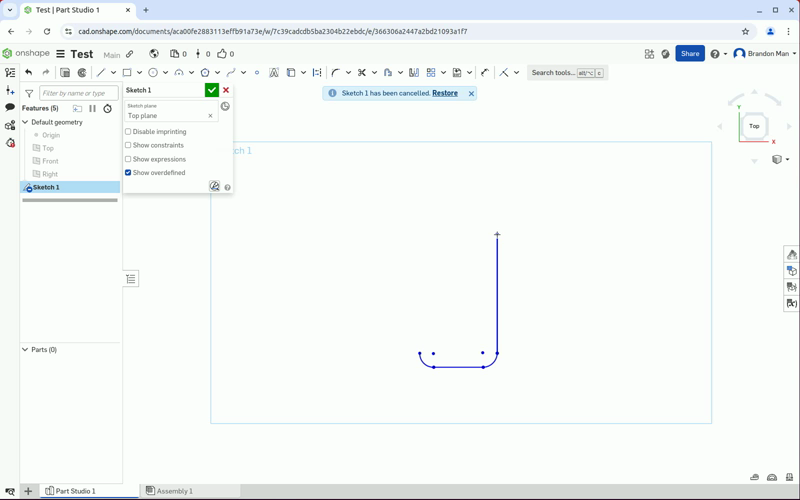
mouse_move(497, 234)
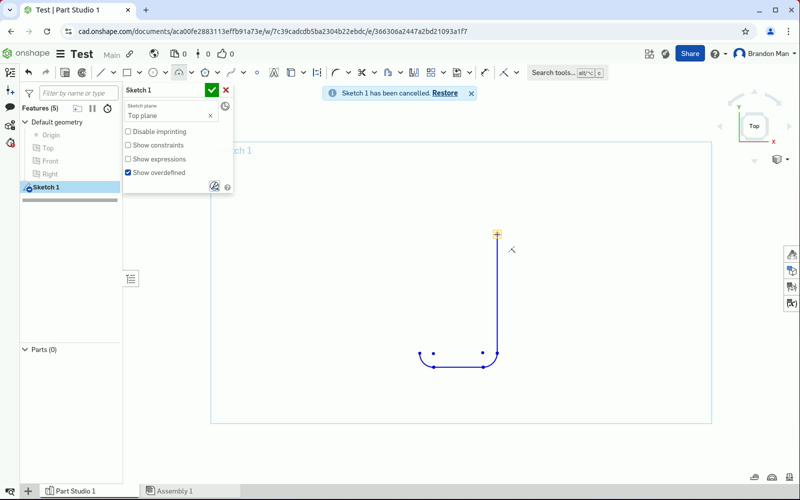
click(497, 234)
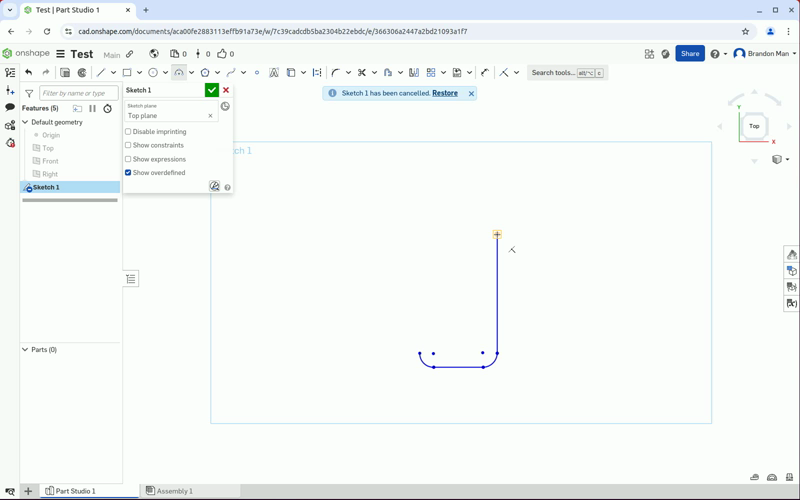
key_down(shift)
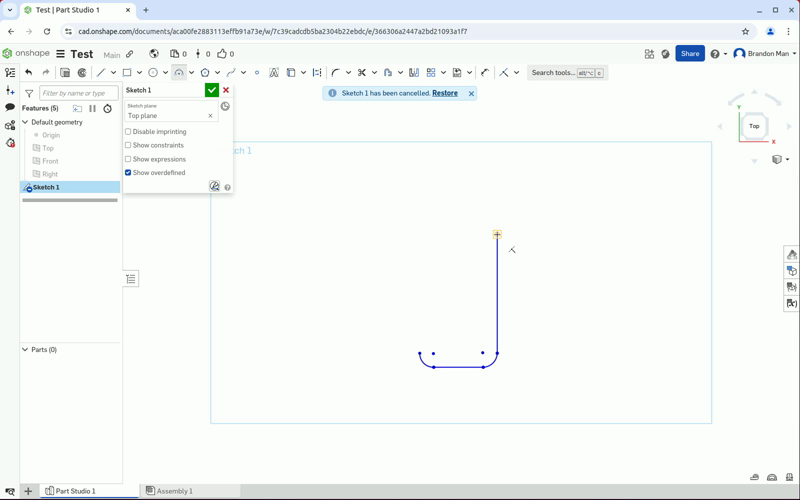
mouse_move(483, 219)
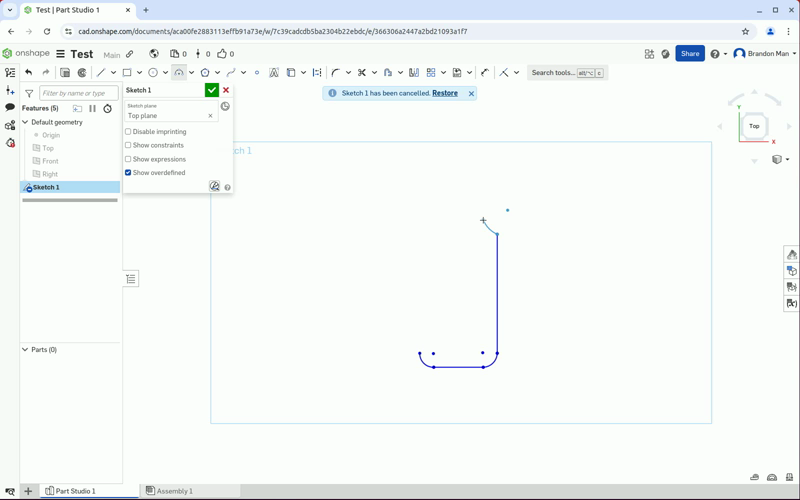
click(483, 219)
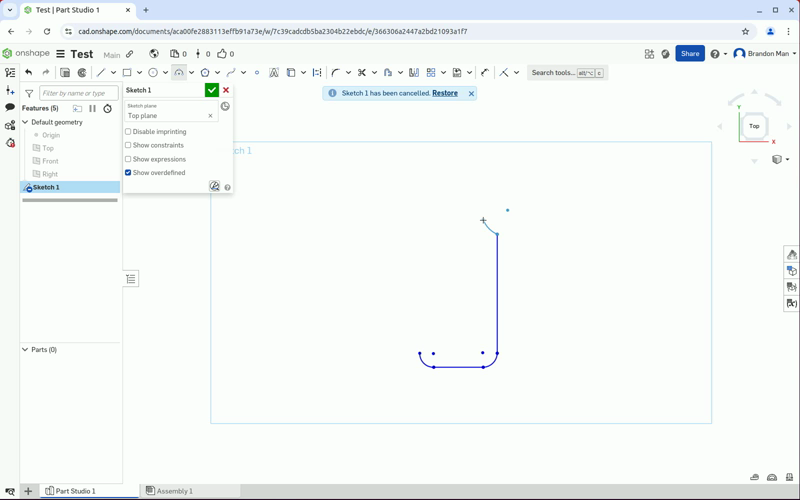
mouse_move(492, 224)
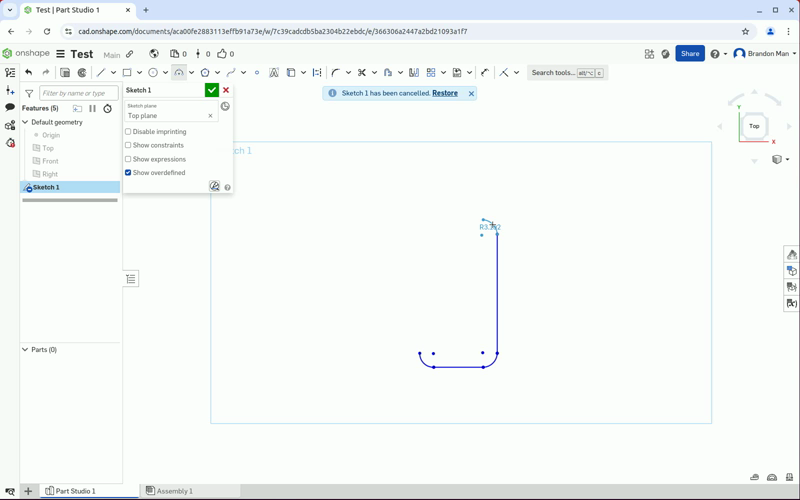
click(492, 224)
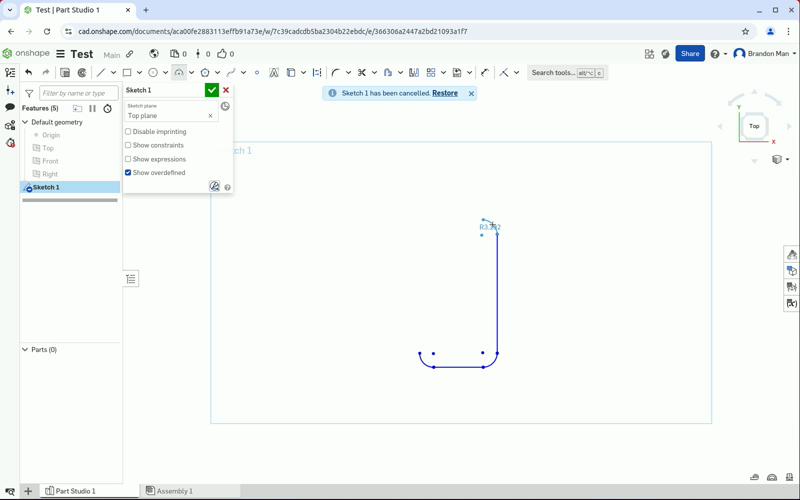
key_up(shift)
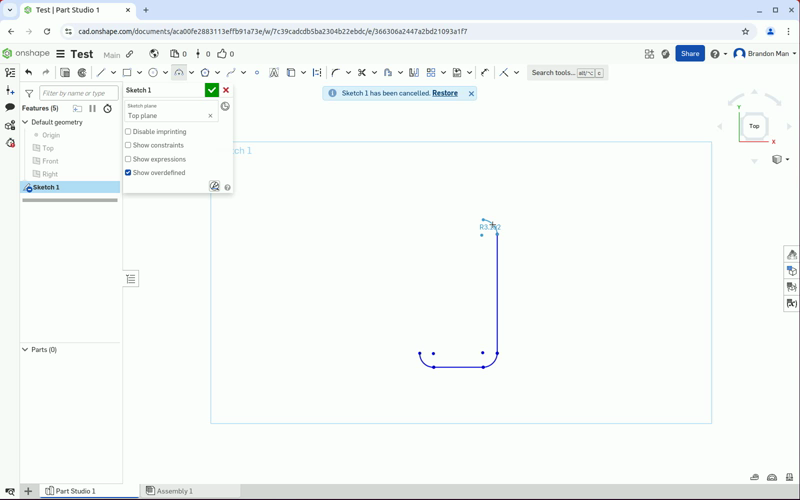
key(esc)
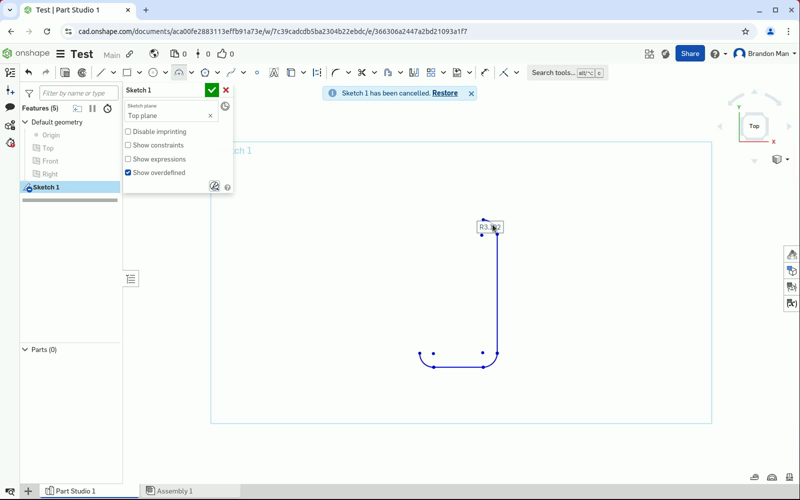
key(l)
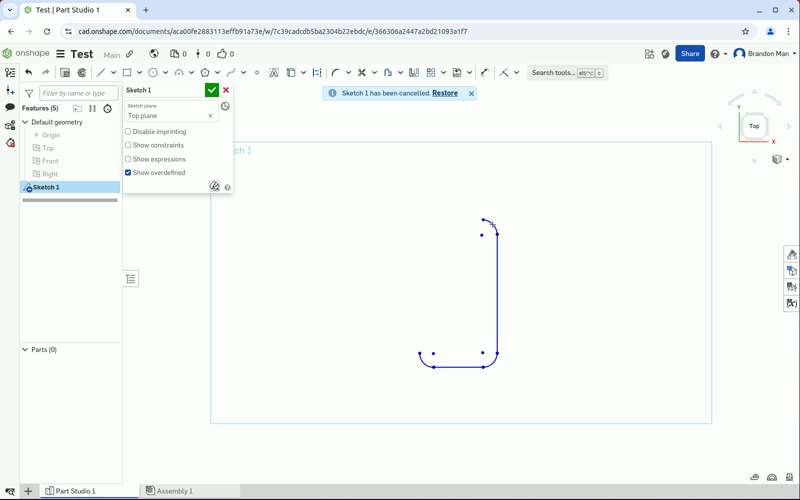
mouse_move(483, 219)
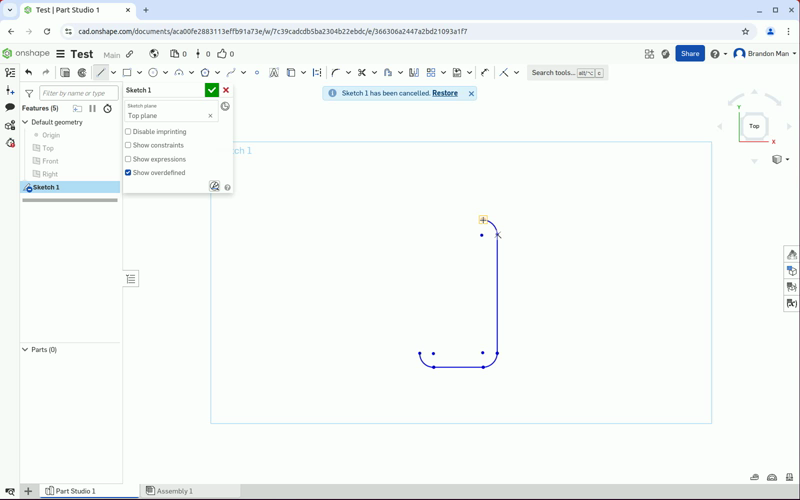
click(483, 219)
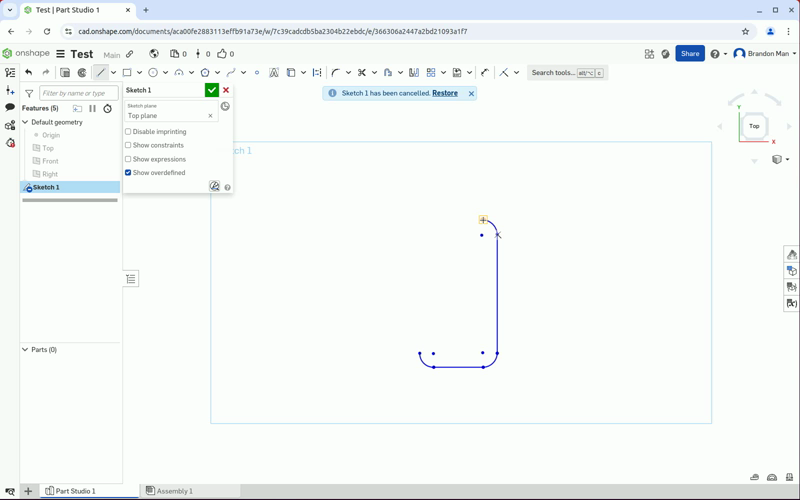
key_down(shift)
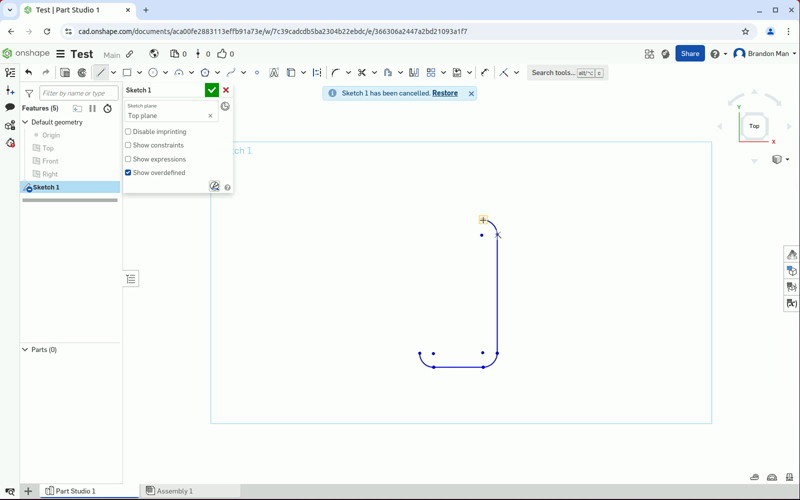
mouse_move(513, 219)
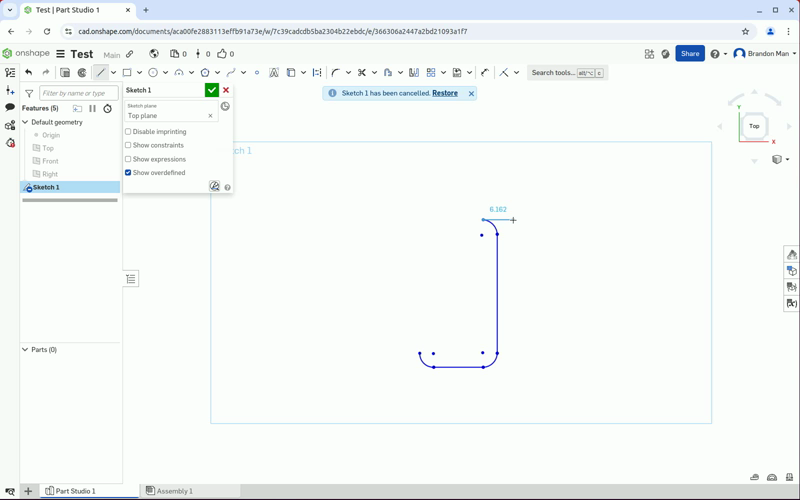
mouse_move(433, 219)
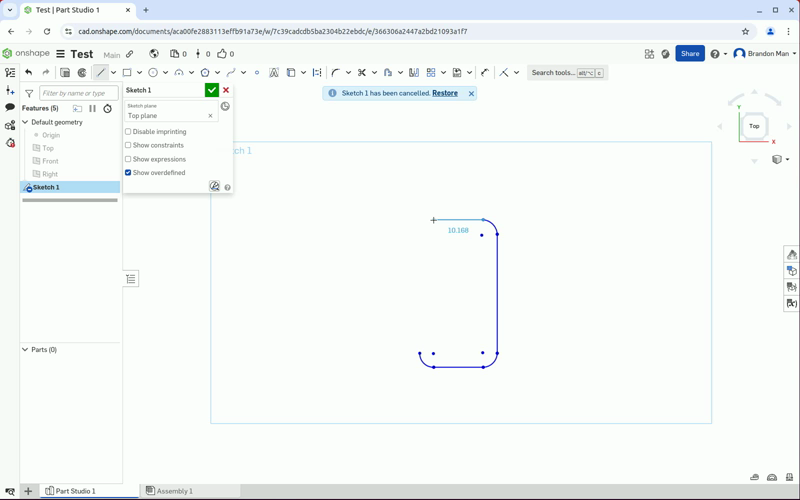
click(433, 219)
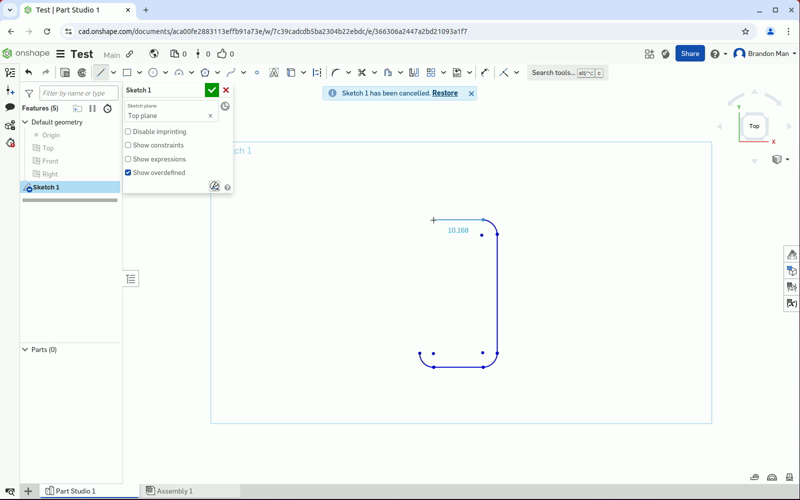
key_up(shift)
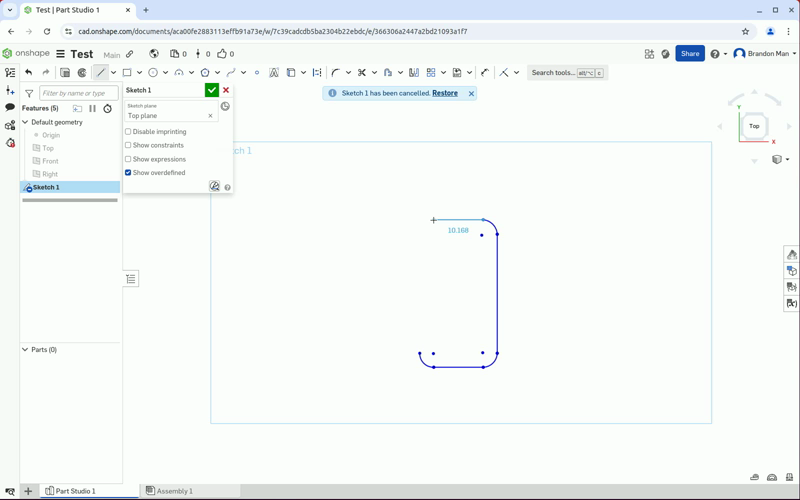
key(esc)
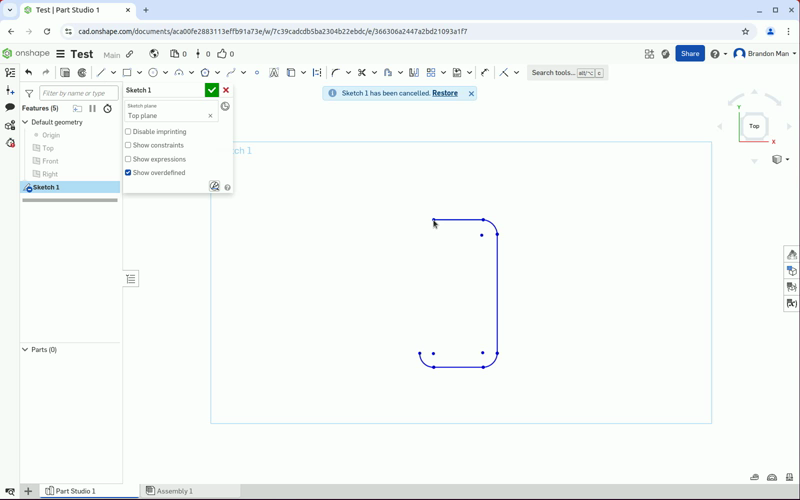
key(a)
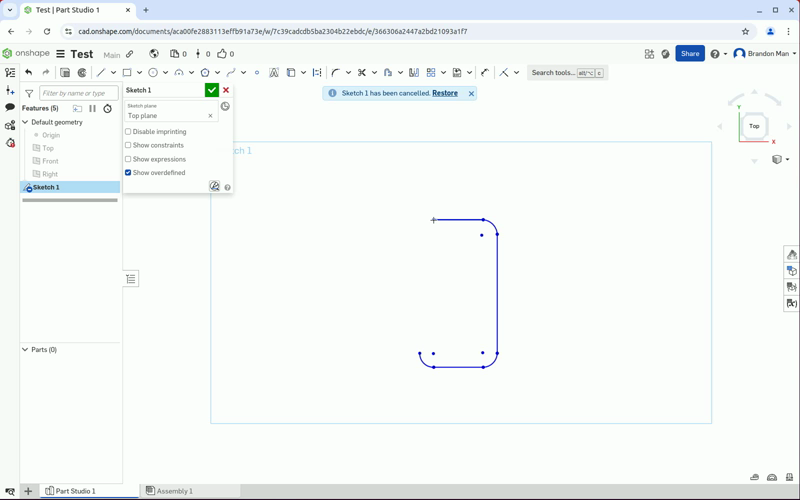
mouse_move(433, 219)
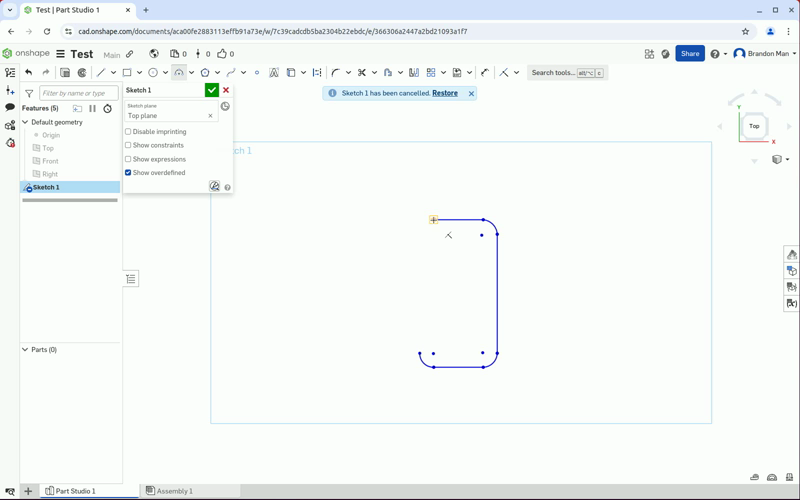
click(433, 219)
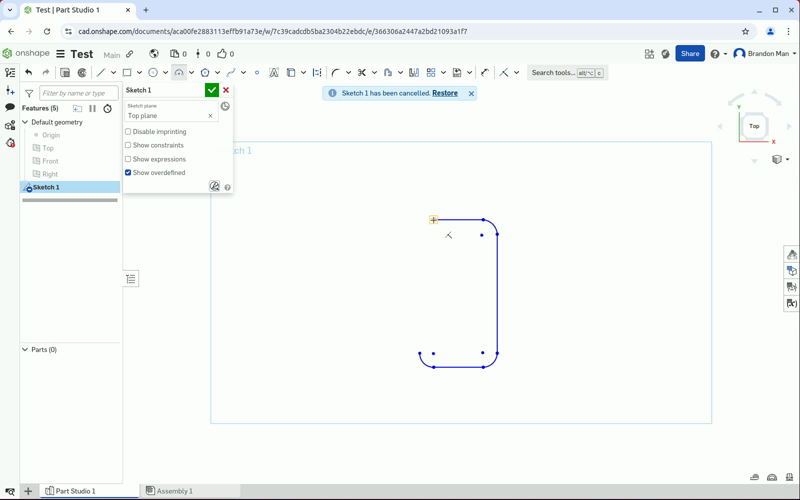
key_down(shift)
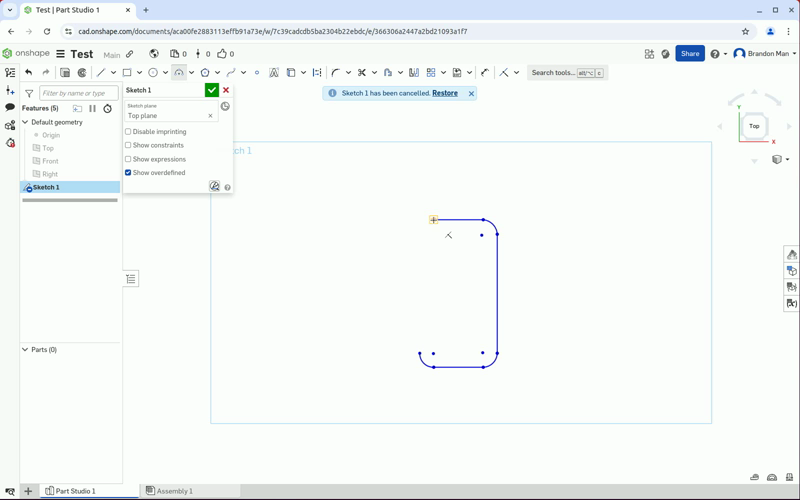
mouse_move(419, 234)
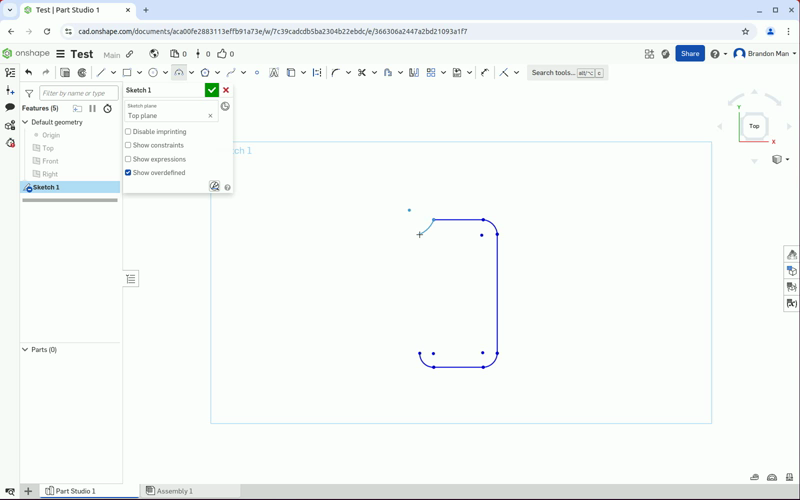
click(419, 234)
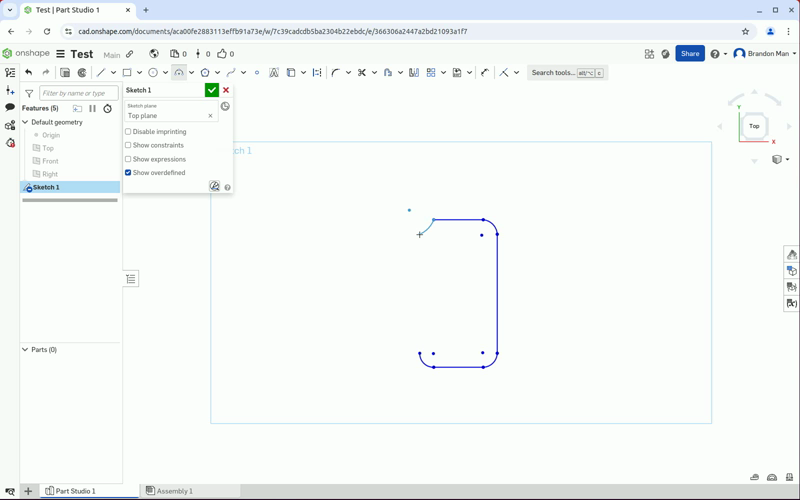
mouse_move(423, 224)
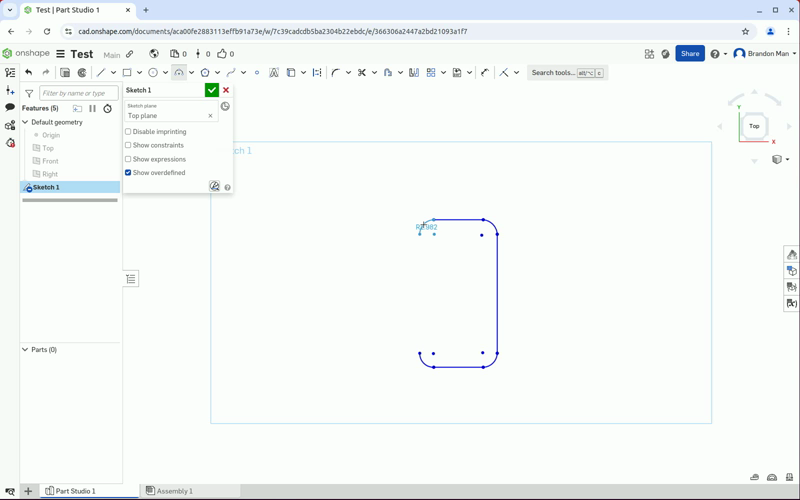
click(423, 224)
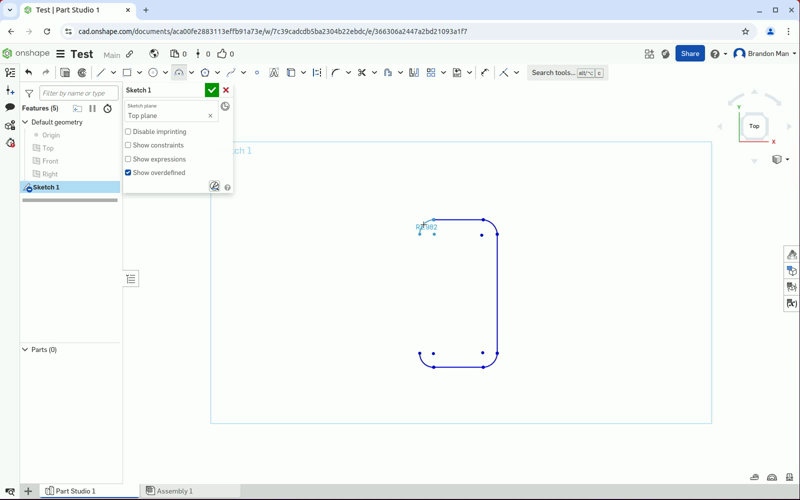
key_up(shift)
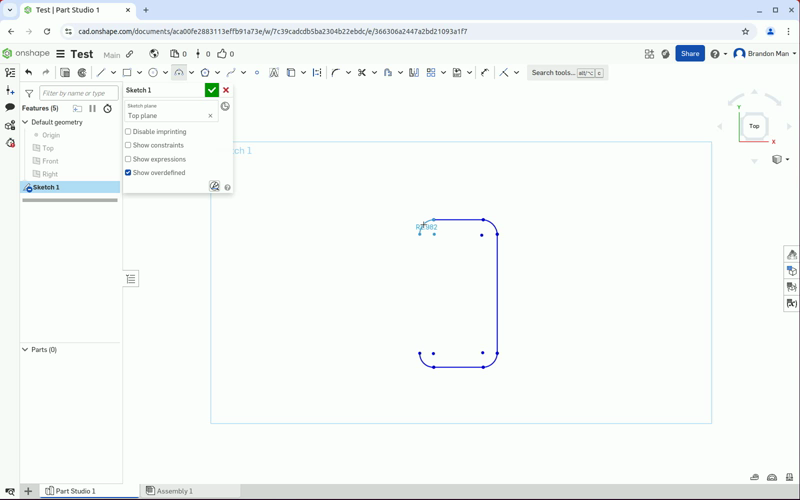
key(esc)
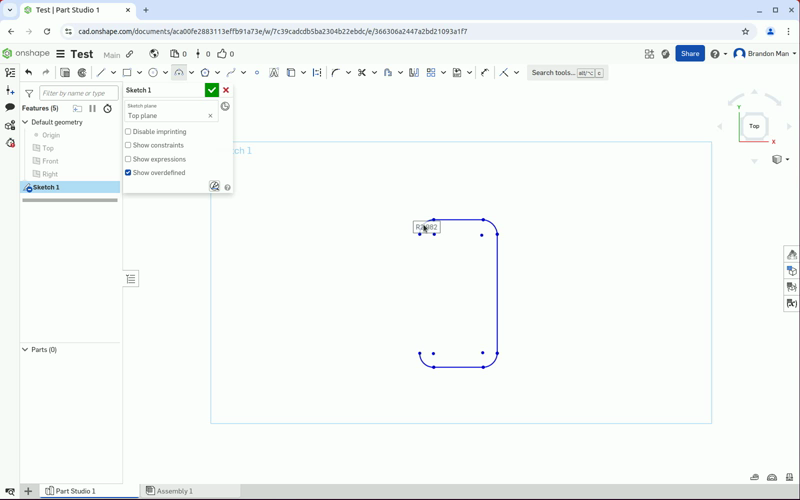
key(l)
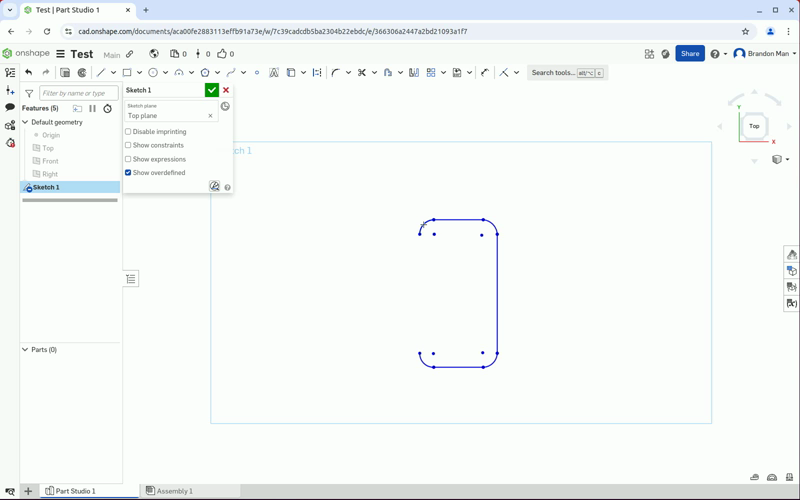
mouse_move(419, 234)
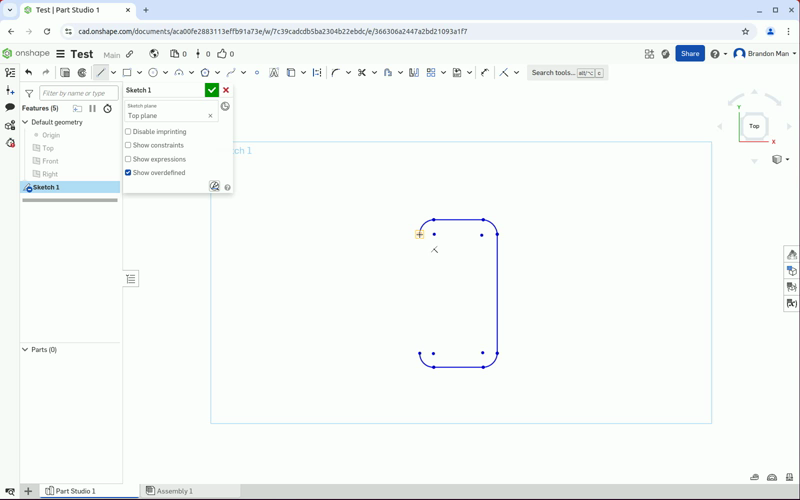
click(419, 234)
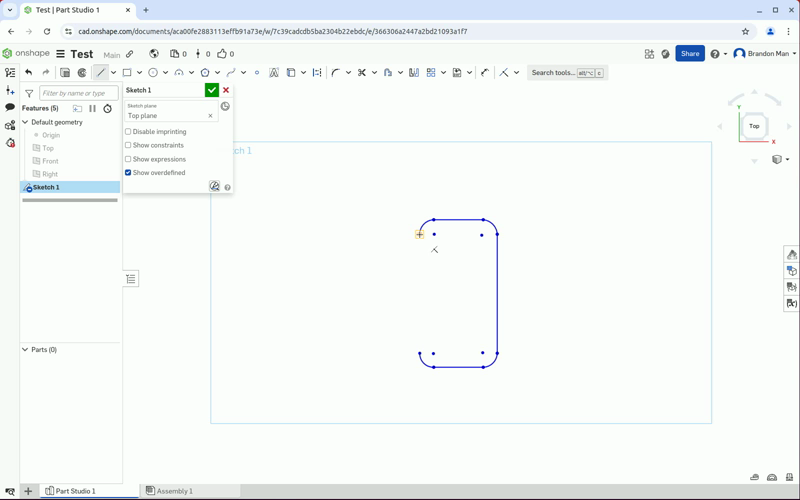
key_down(shift)
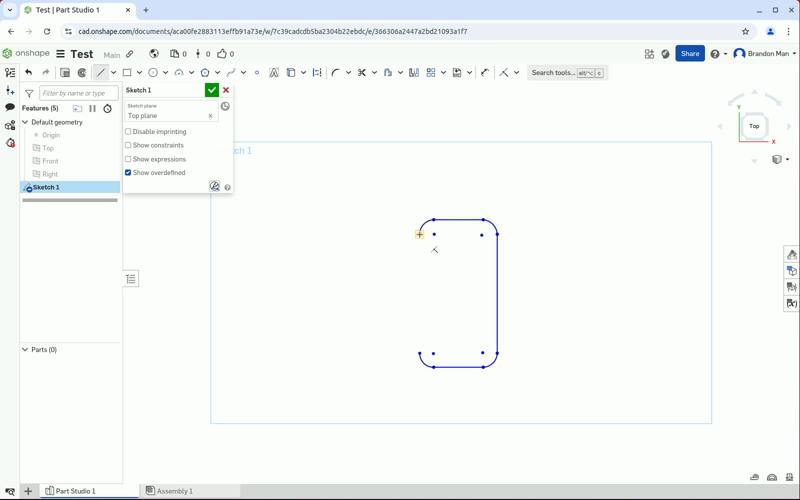
mouse_move(419, 353)
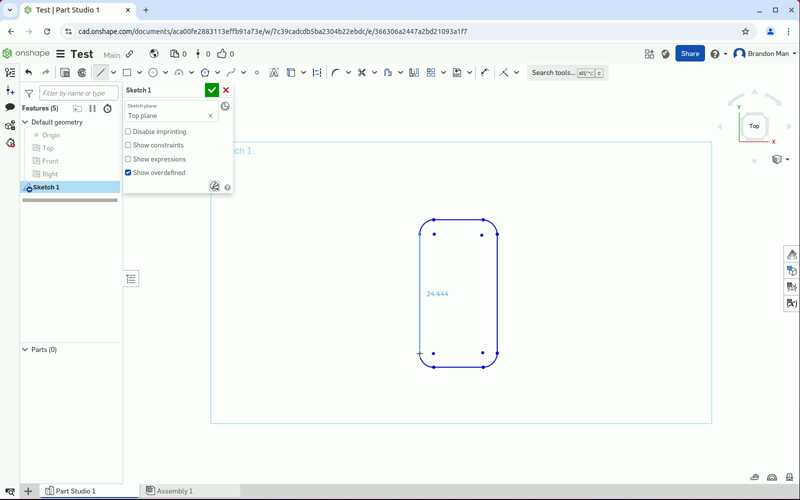
key_up(shift)
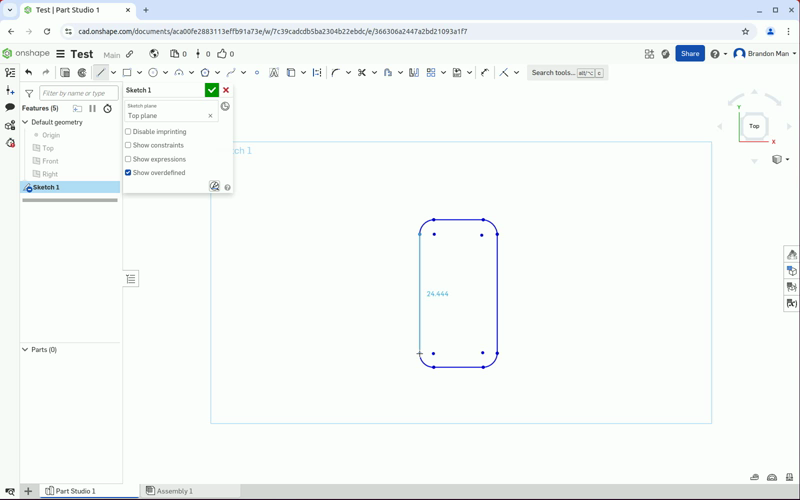
click(419, 353)
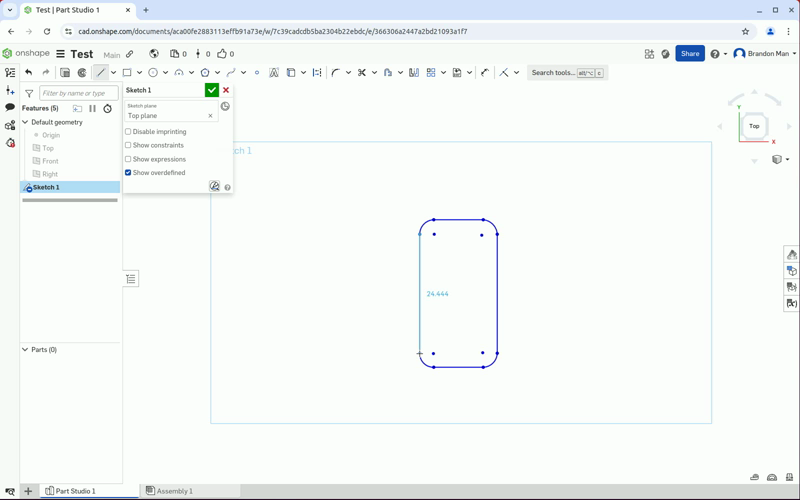
key(esc)
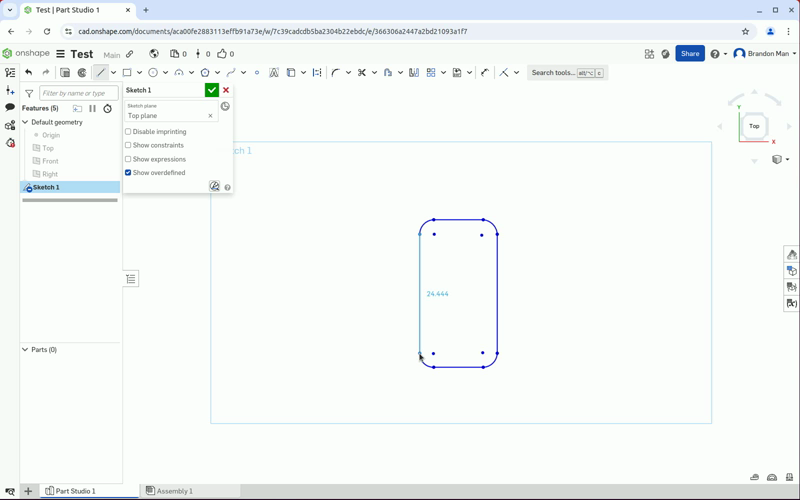
mouse_move(466, 257)
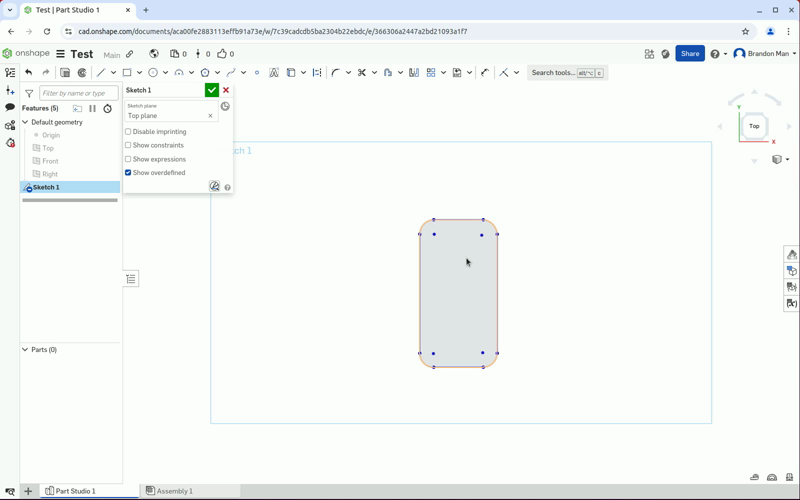
click(466, 257)
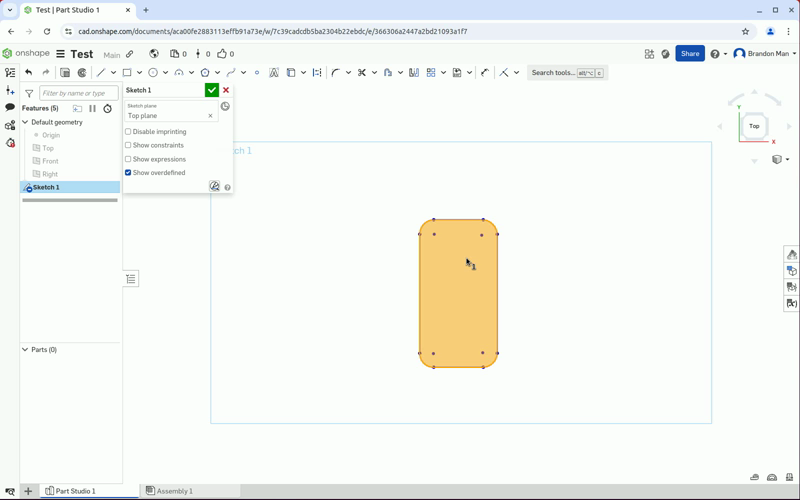
mouse_move(73, 352)
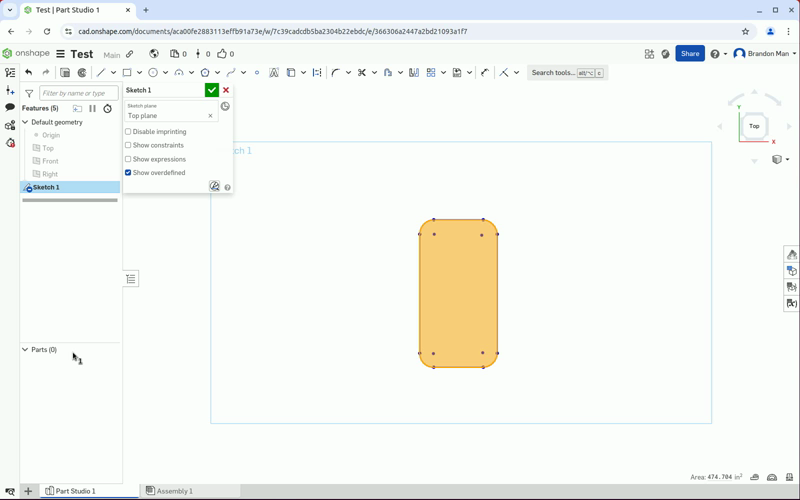
key(shift+y)
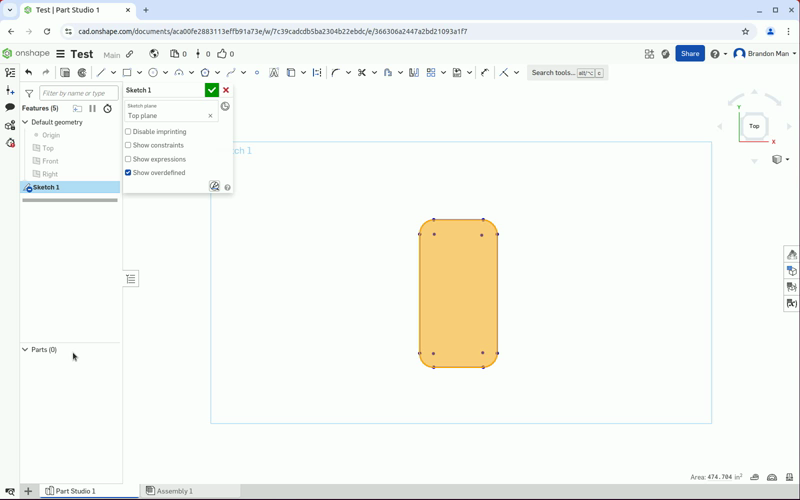
key(shift+e)
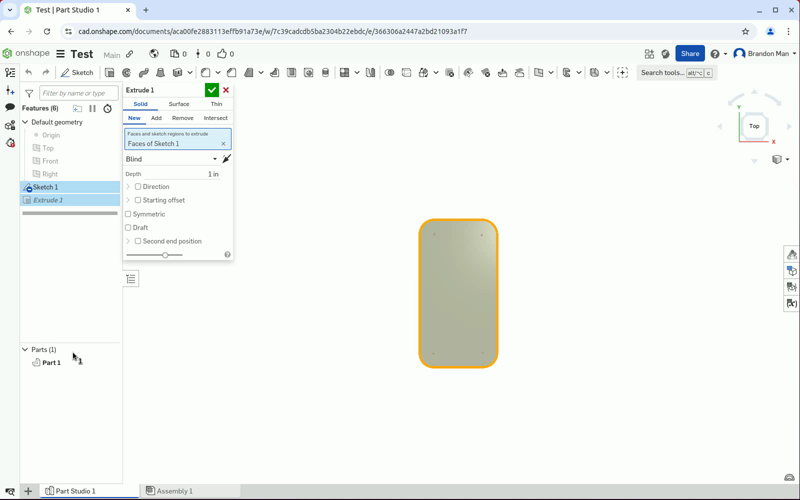
mouse_move(143, 106)
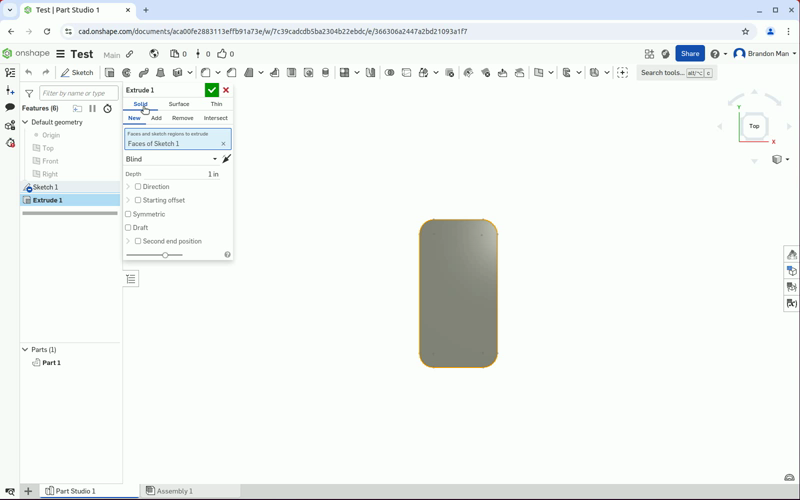
click(143, 106)
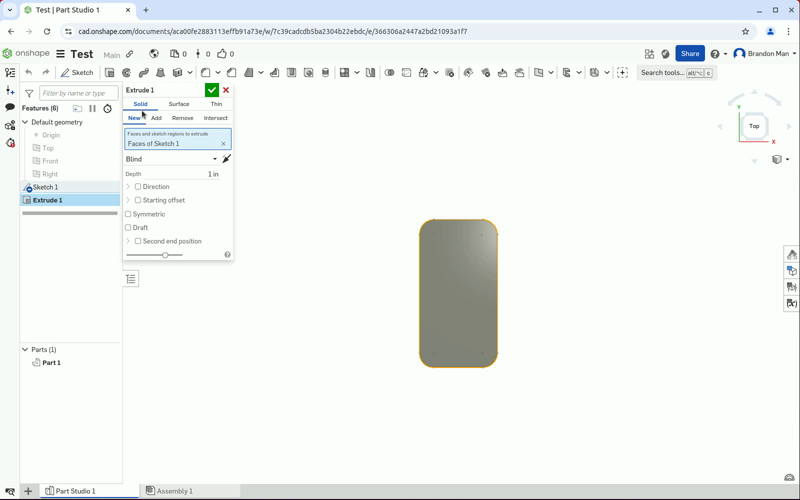
mouse_move(137, 120)
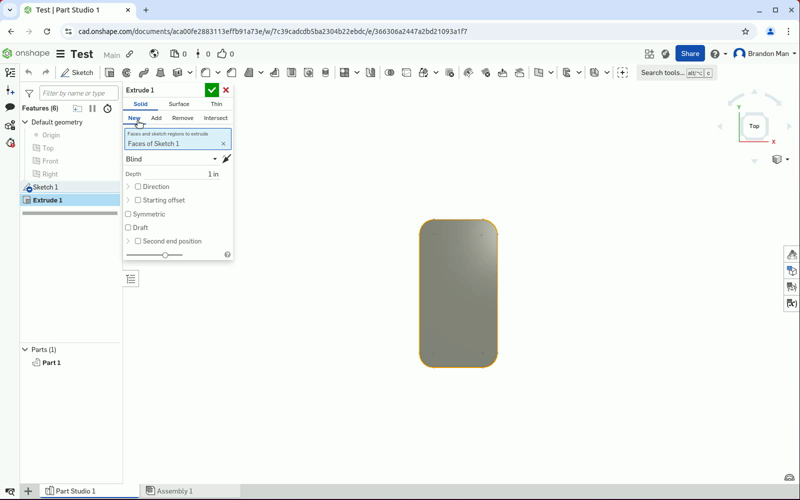
click(137, 120)
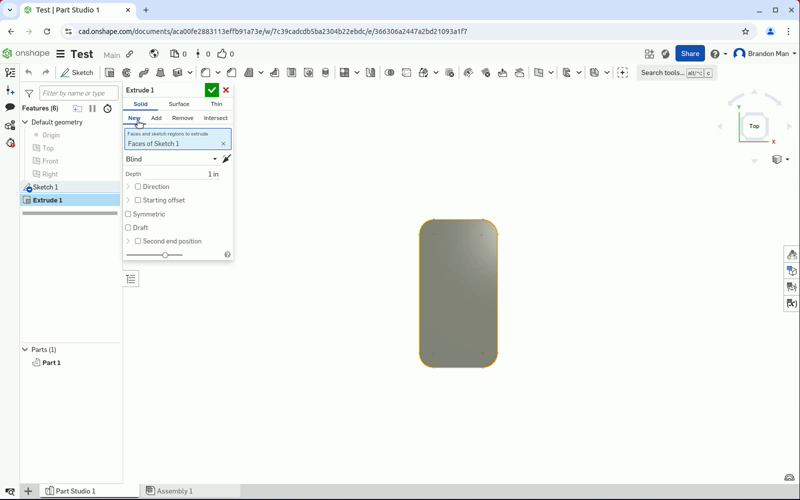
key(tab, 4)
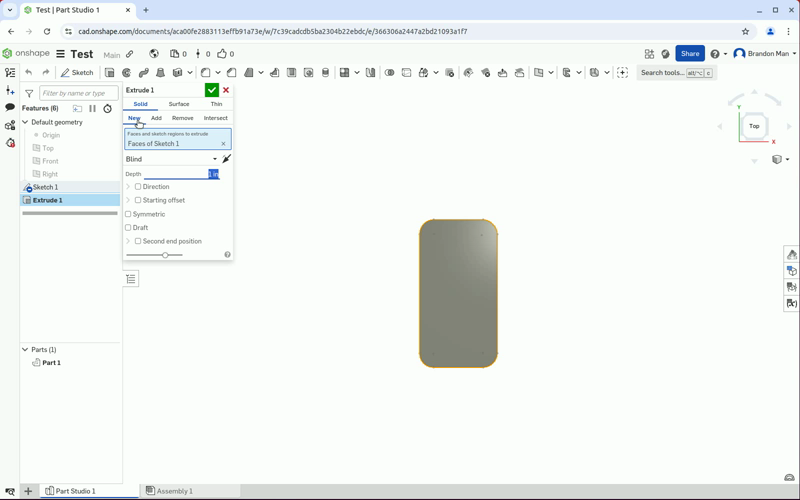
text(-0.481)
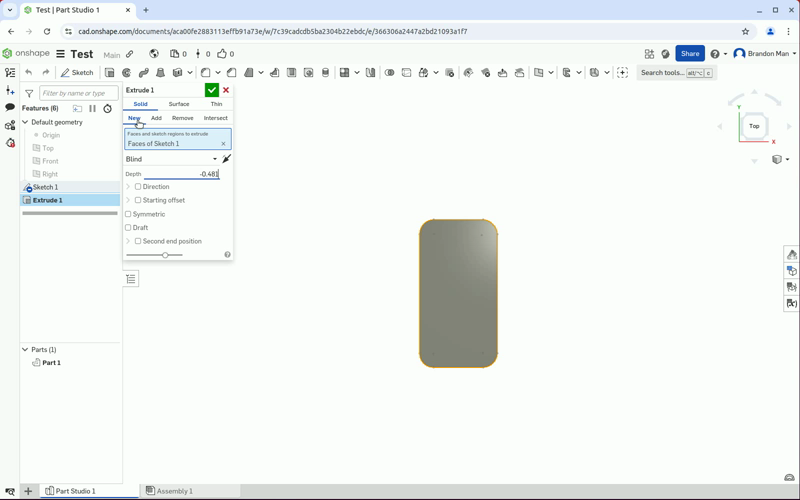
key(enter)
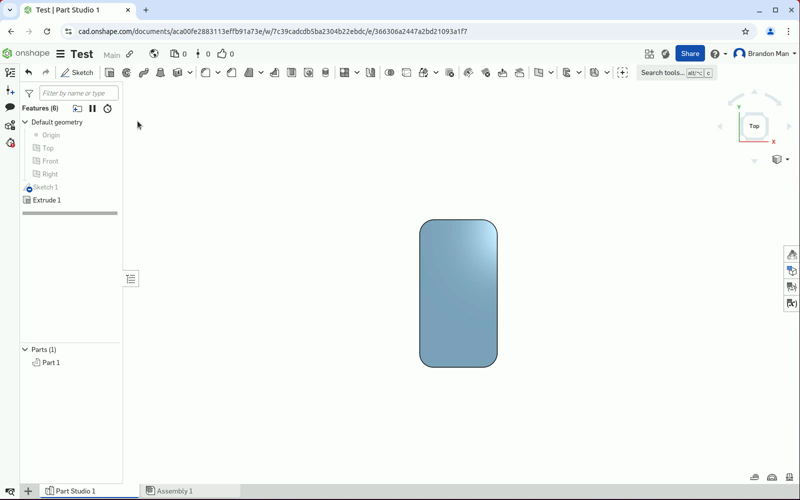
key(shift+h)
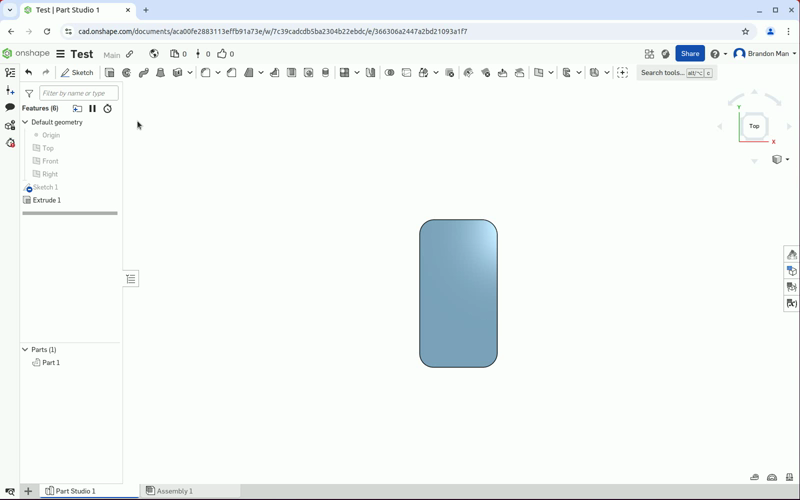
key(shift+h)
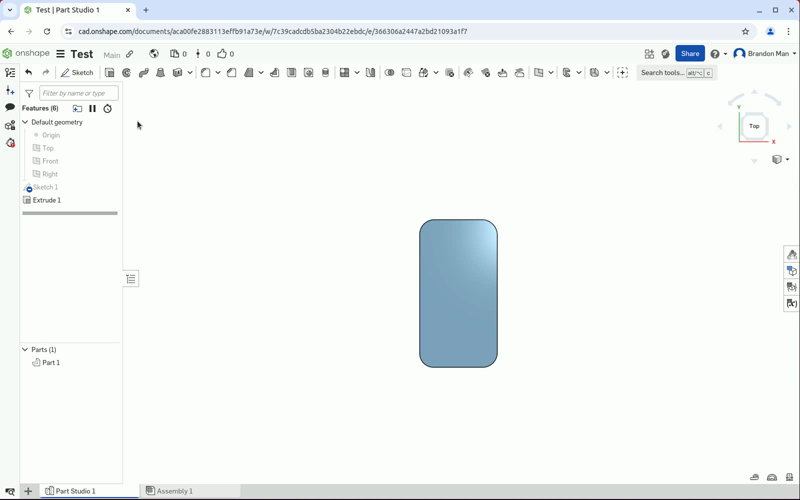
mouse_move(73, 189)
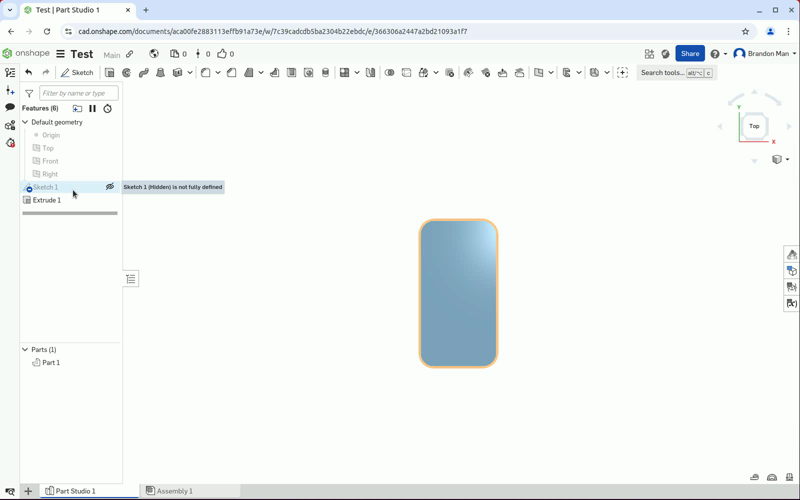
click(73, 189)
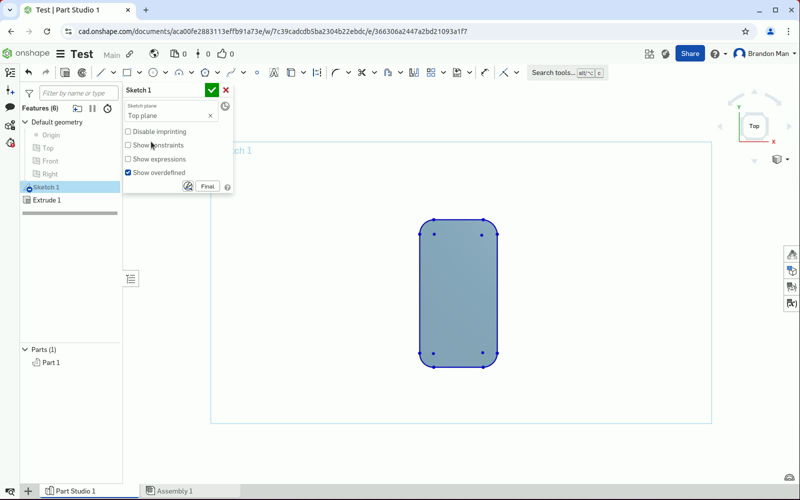
mouse_move(229, 92)
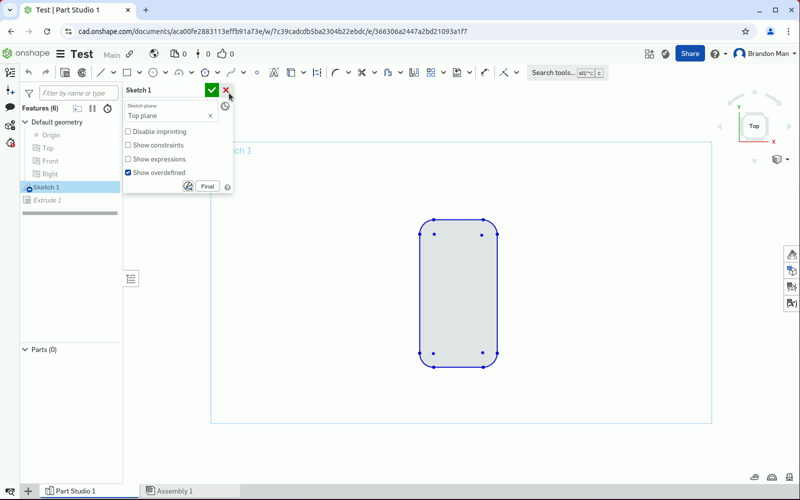
click(229, 92)
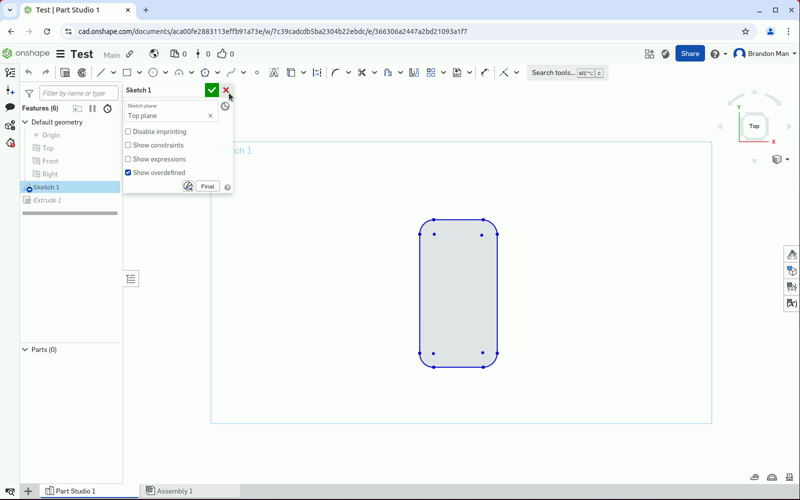
key(shift+s)
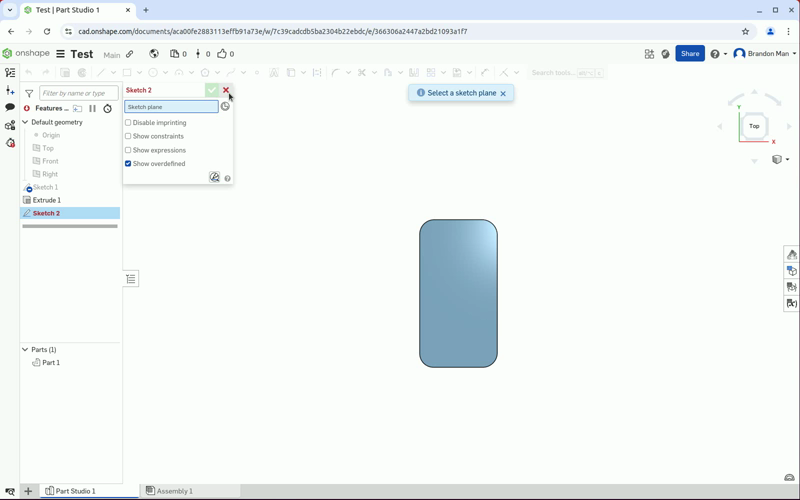
mouse_move(73, 150)
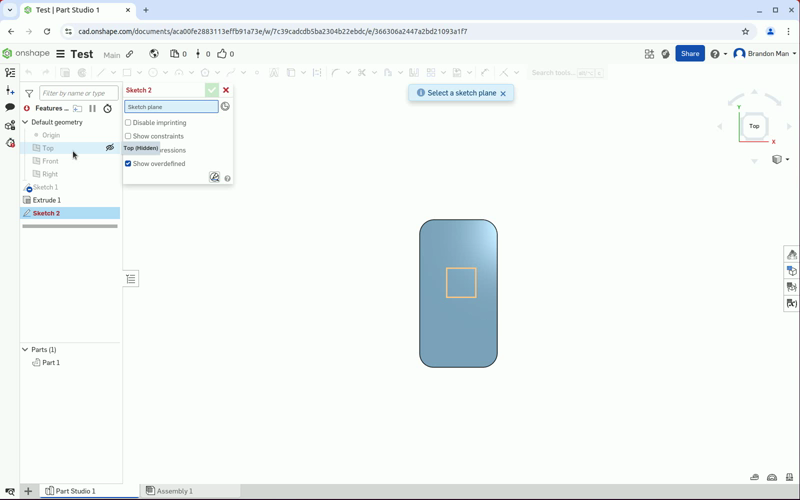
click(73, 150)
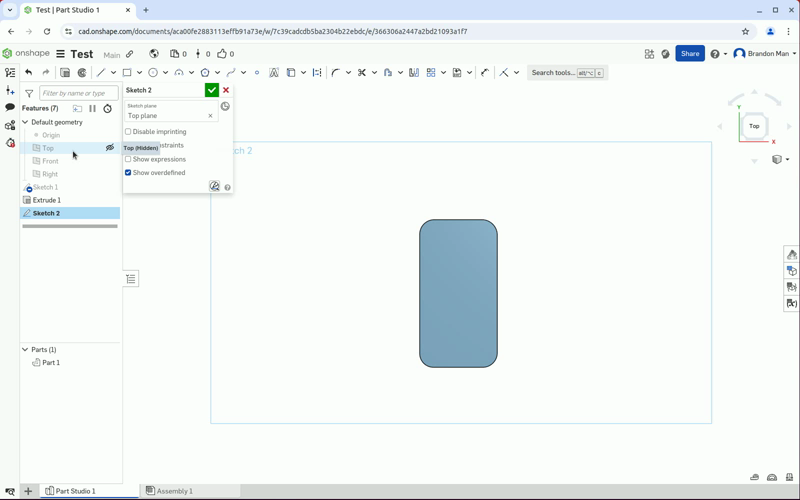
mouse_move(73, 352)
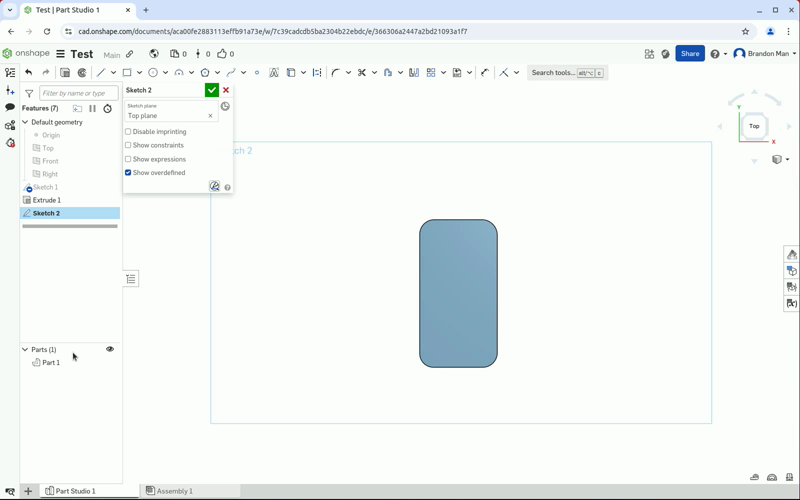
key(y)
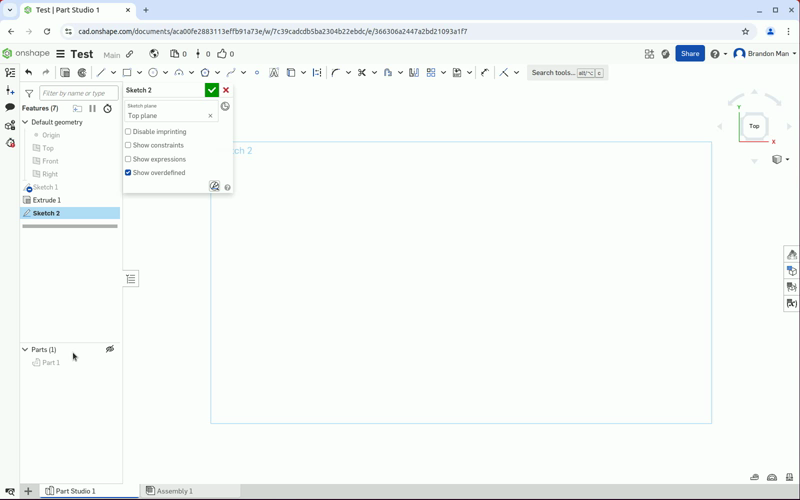
key(a)
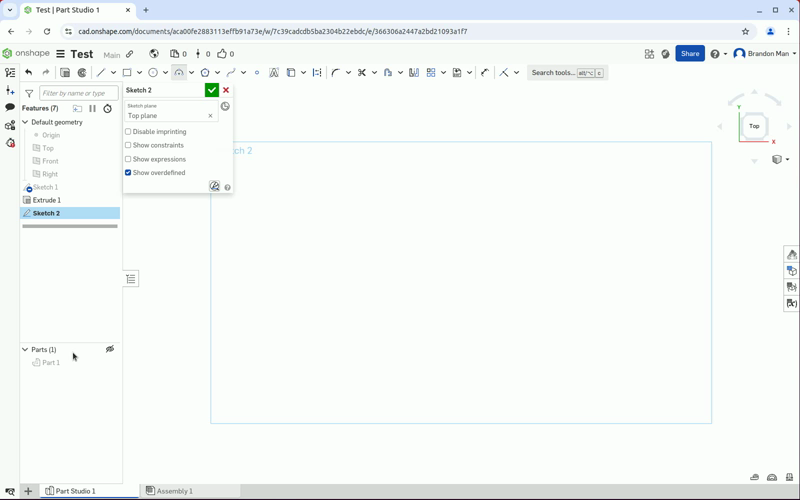
key_down(shift)
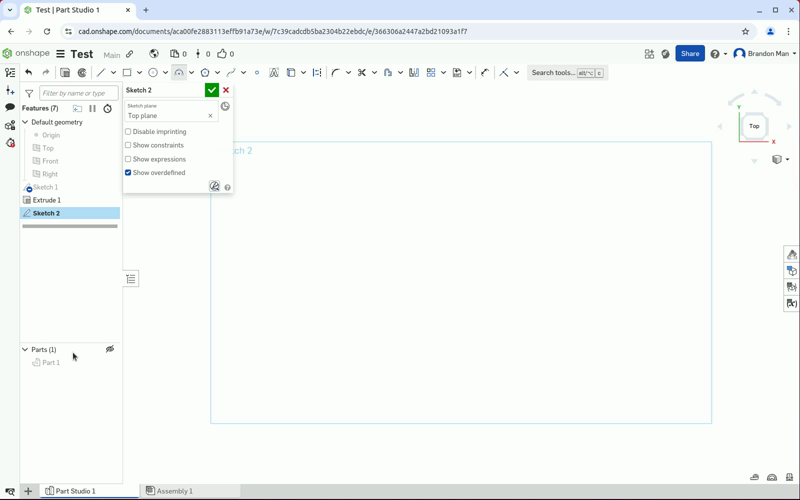
mouse_move(422, 353)
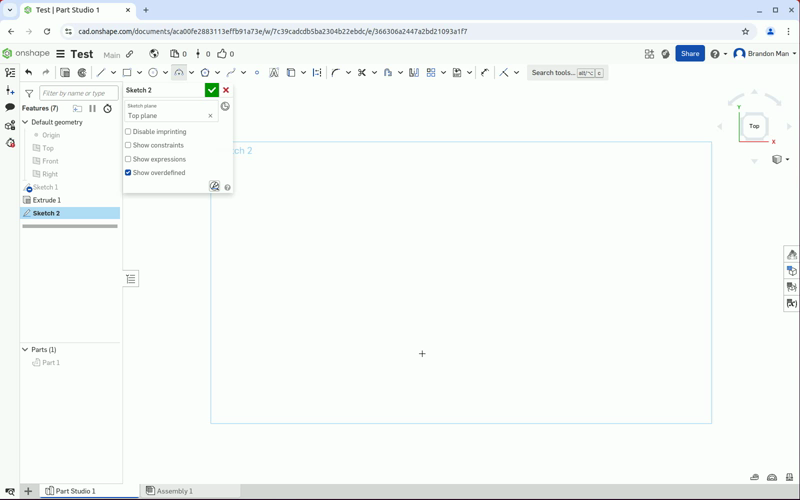
click(422, 353)
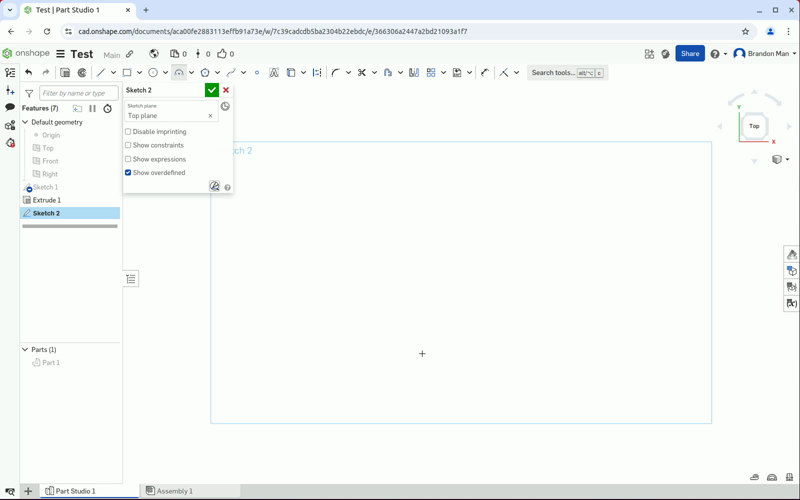
key_up(shift)
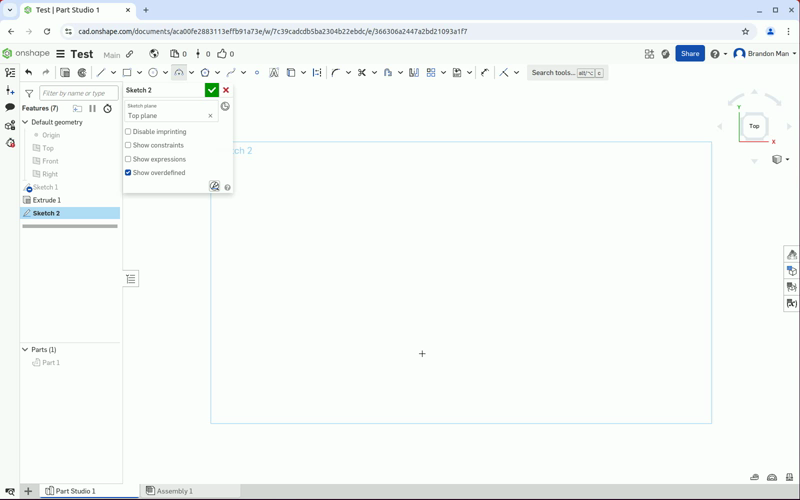
key_down(shift)
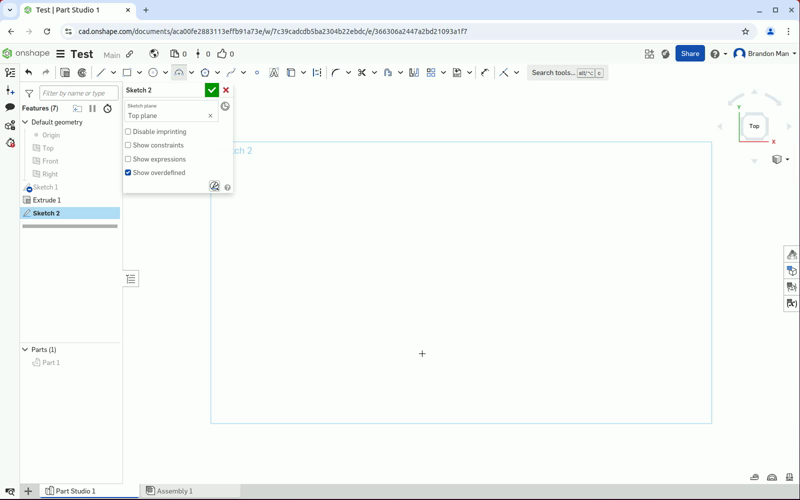
mouse_move(432, 364)
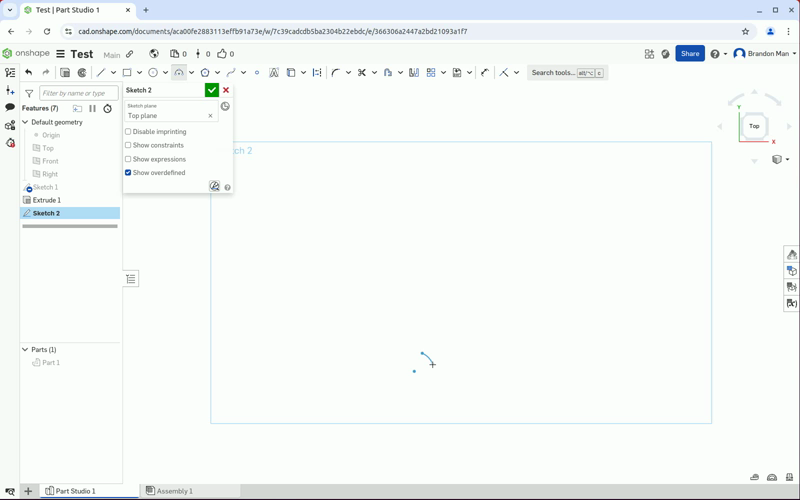
click(432, 364)
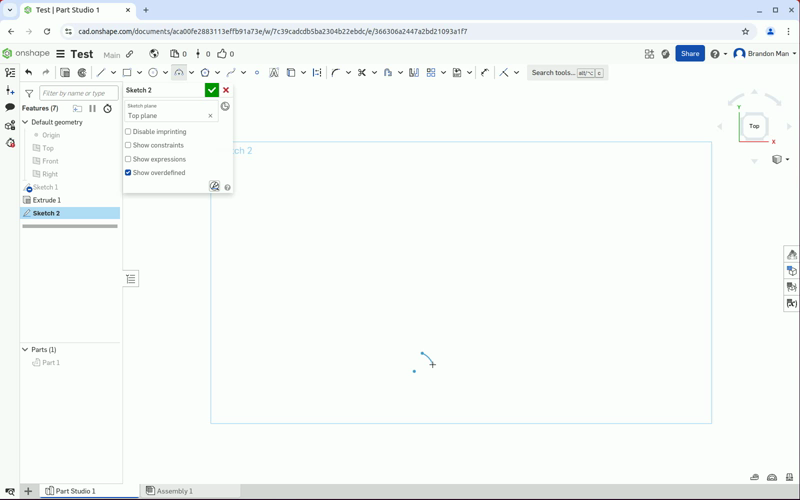
mouse_move(425, 360)
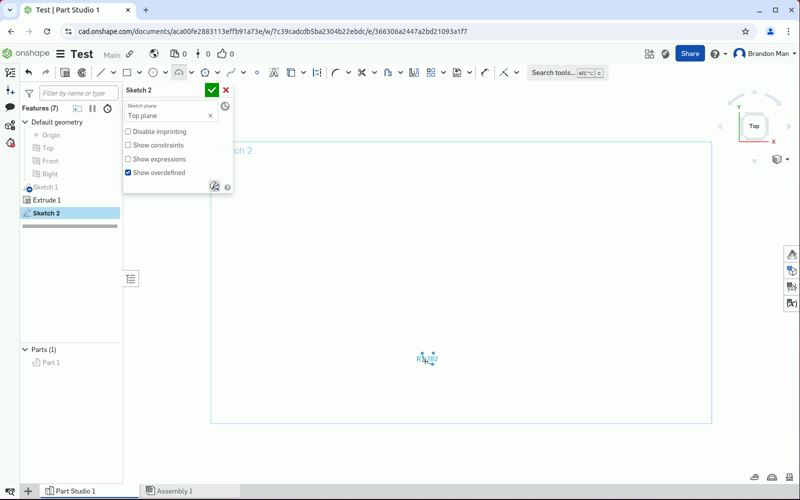
click(425, 360)
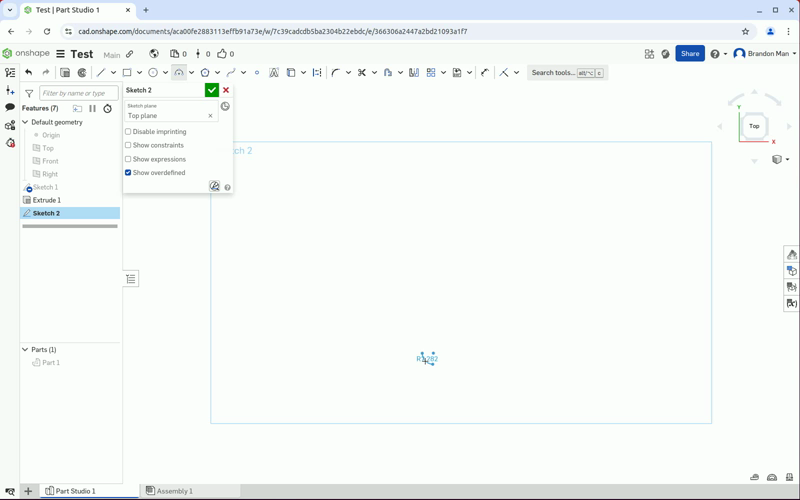
key_up(shift)
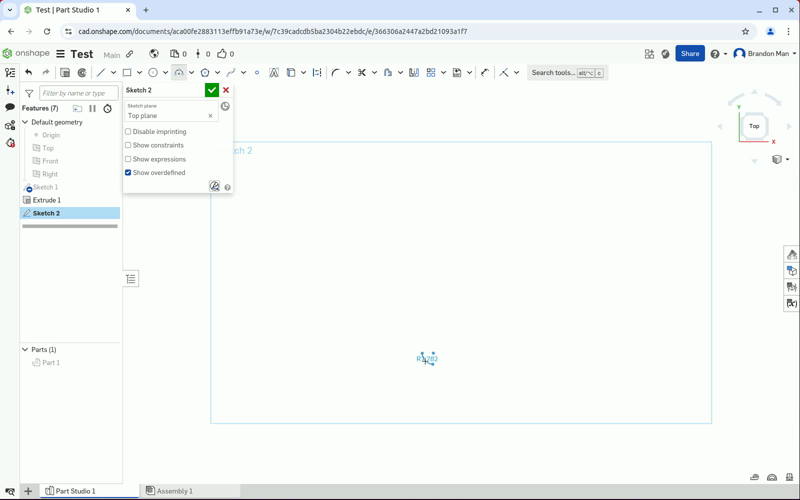
key(esc)
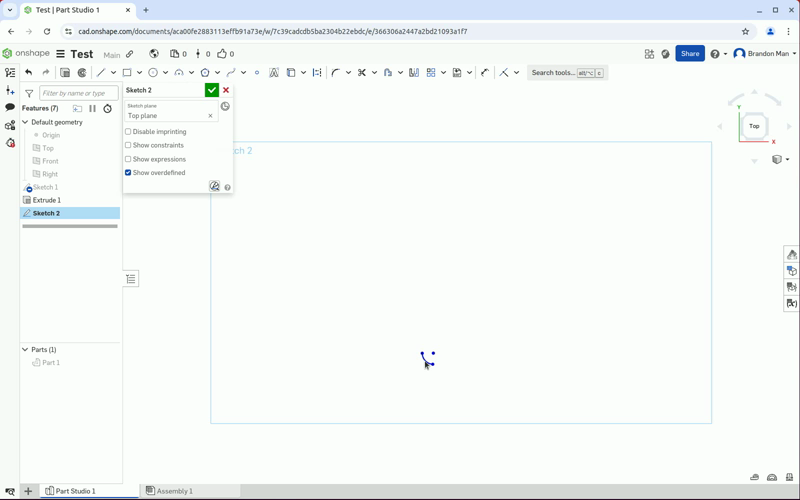
key(l)
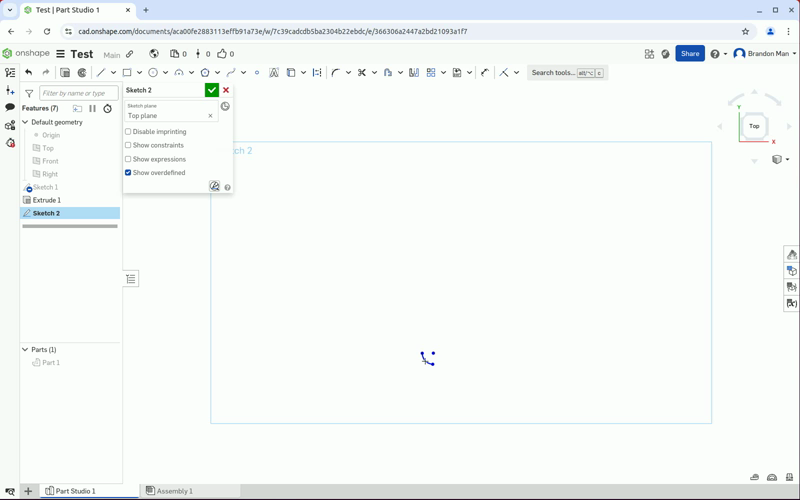
mouse_move(432, 364)
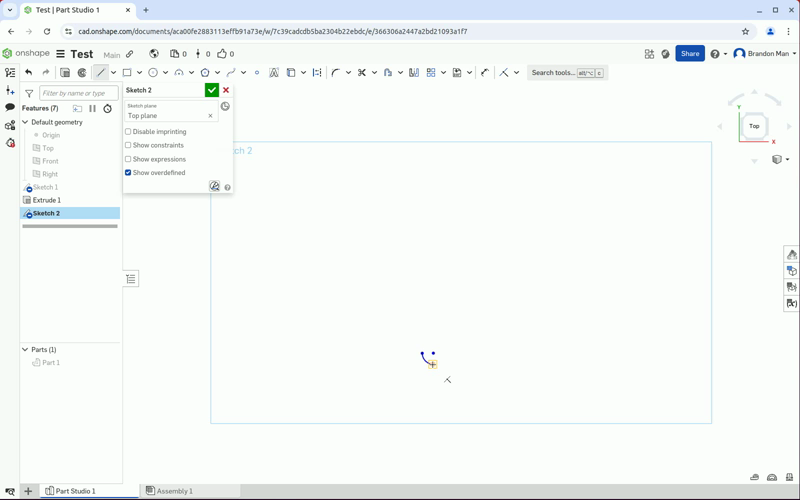
click(432, 364)
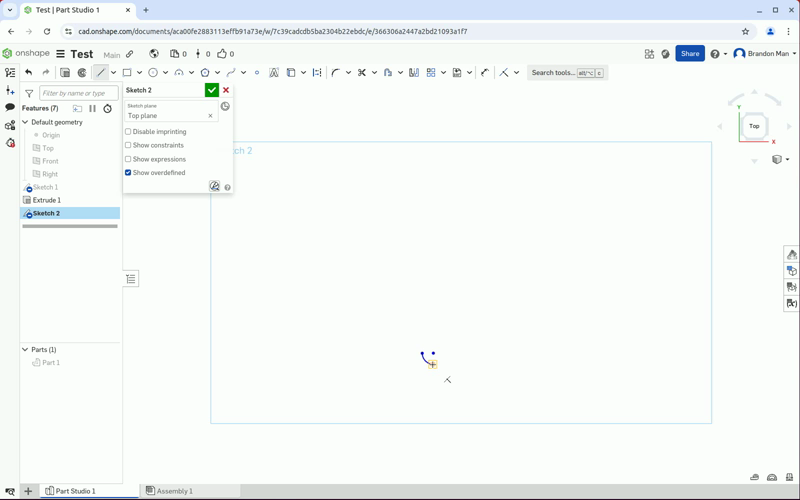
key_down(shift)
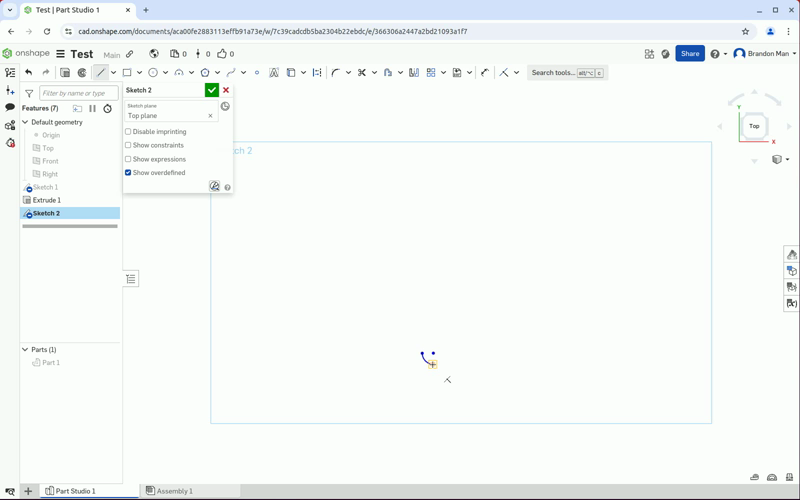
mouse_move(462, 364)
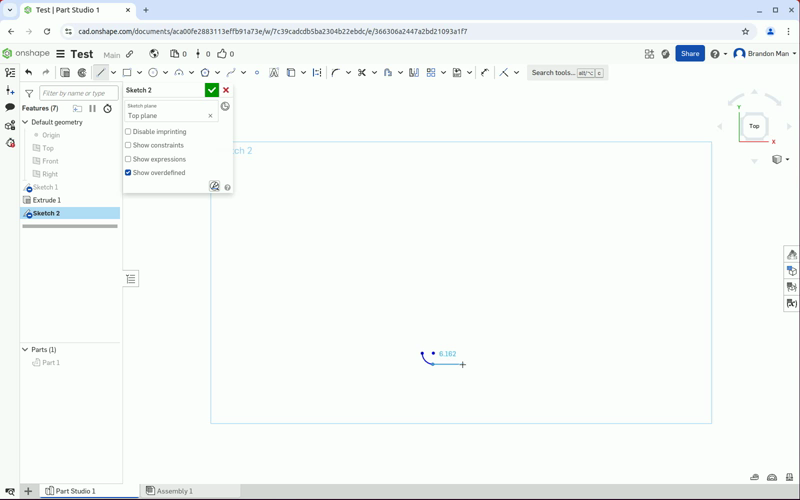
mouse_move(482, 364)
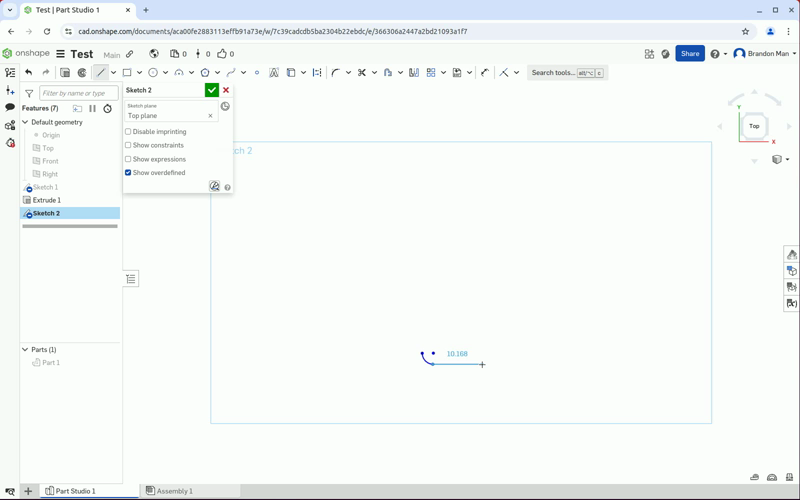
click(482, 364)
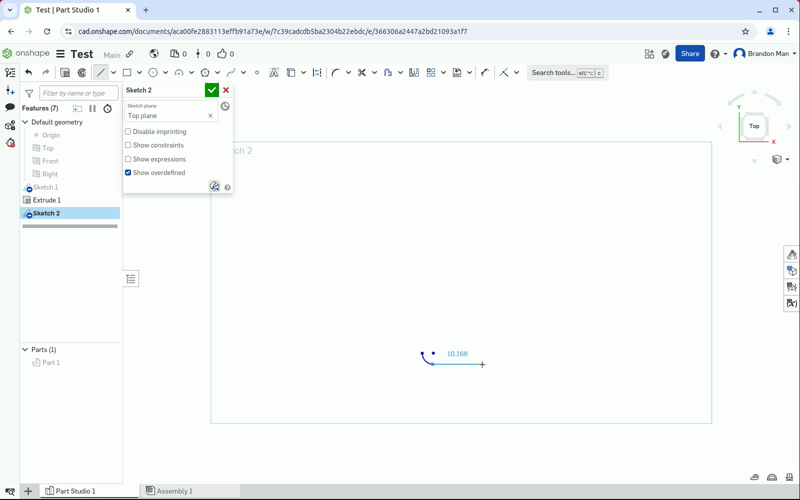
key_up(shift)
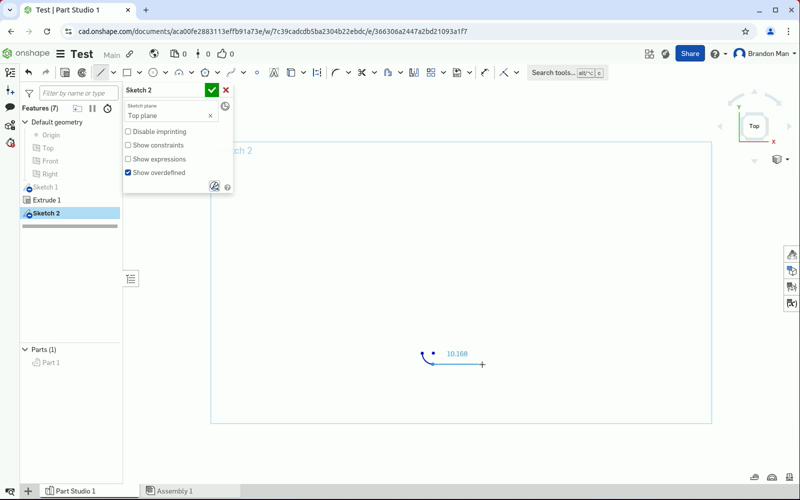
key(esc)
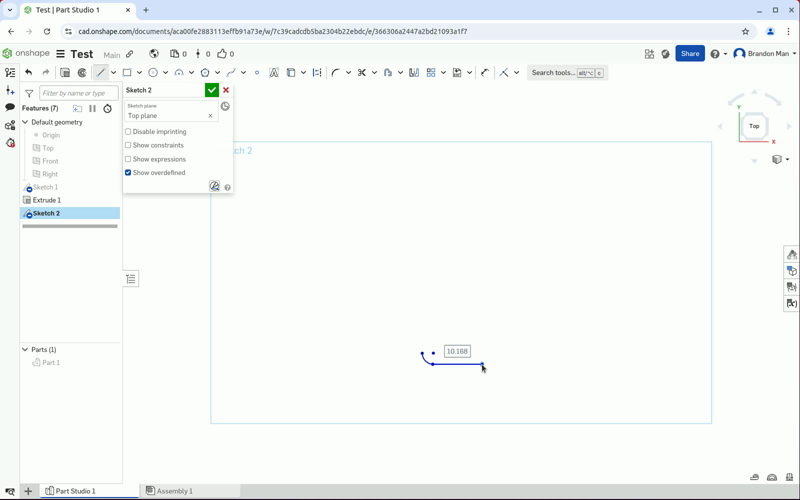
key(a)
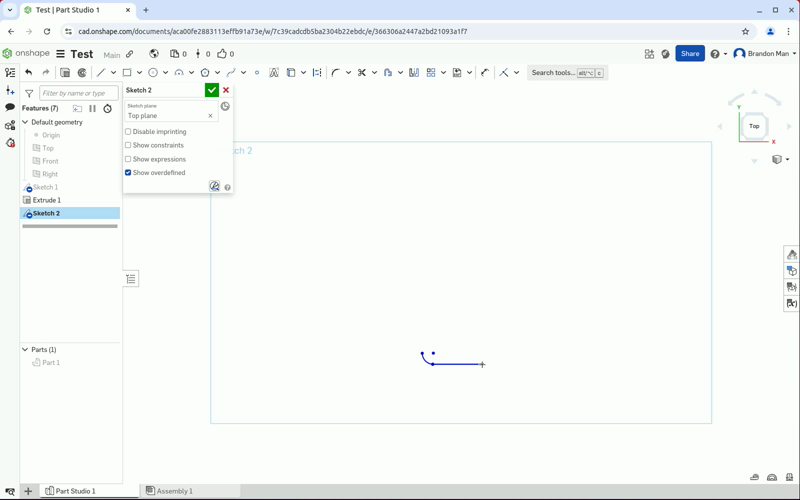
mouse_move(482, 364)
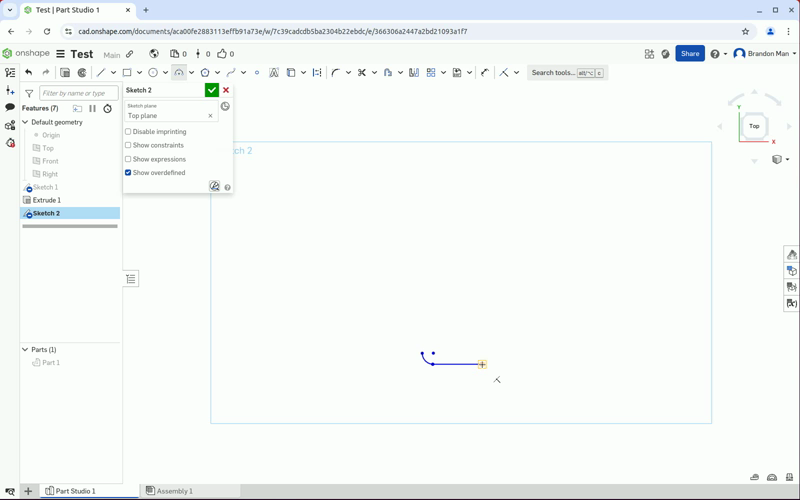
click(482, 364)
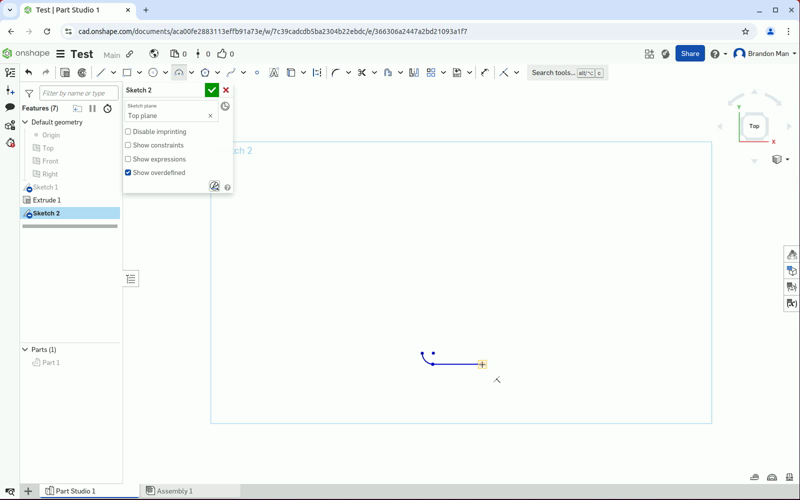
key_down(shift)
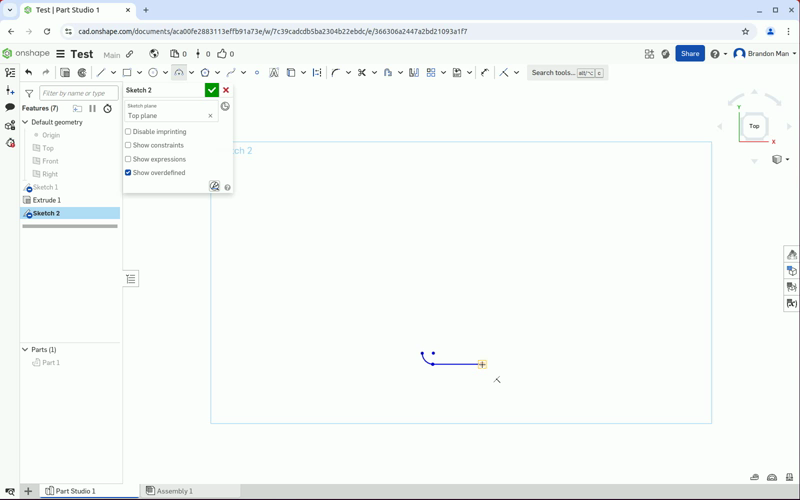
mouse_move(493, 353)
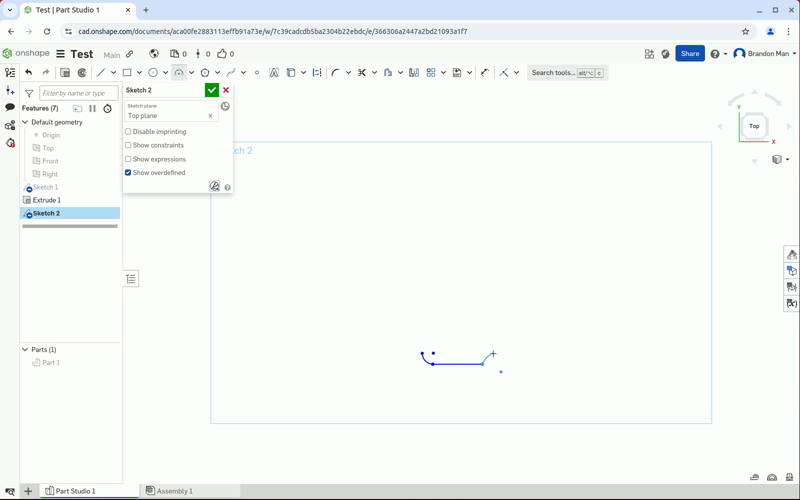
click(493, 353)
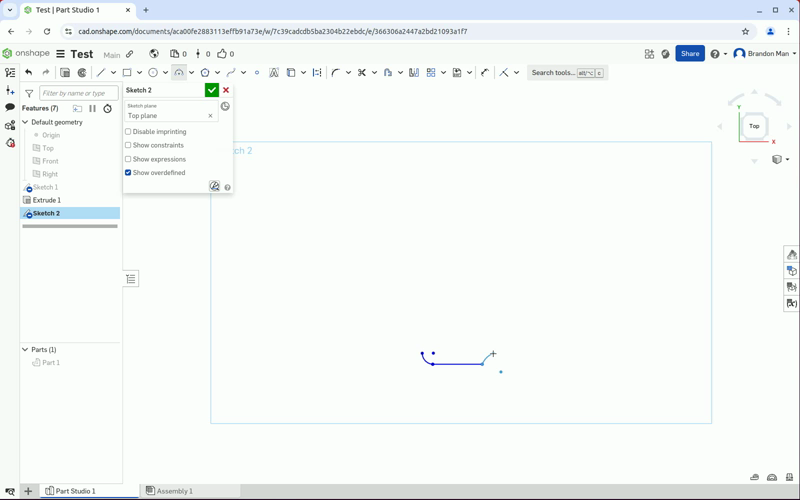
mouse_move(489, 360)
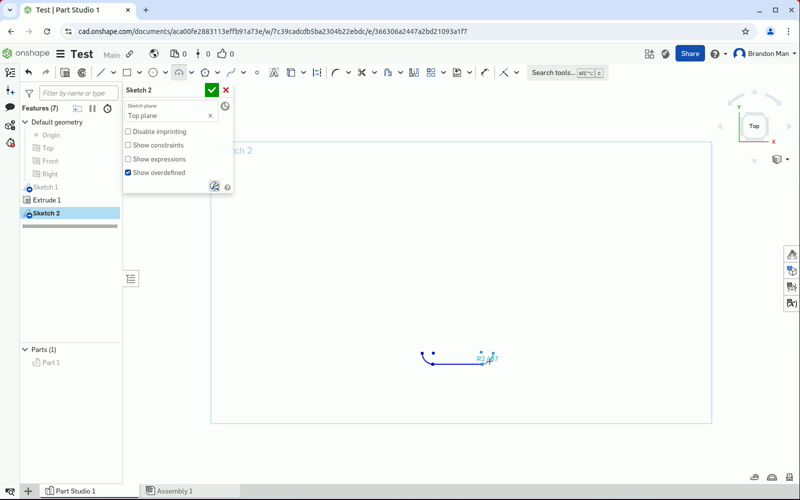
click(489, 360)
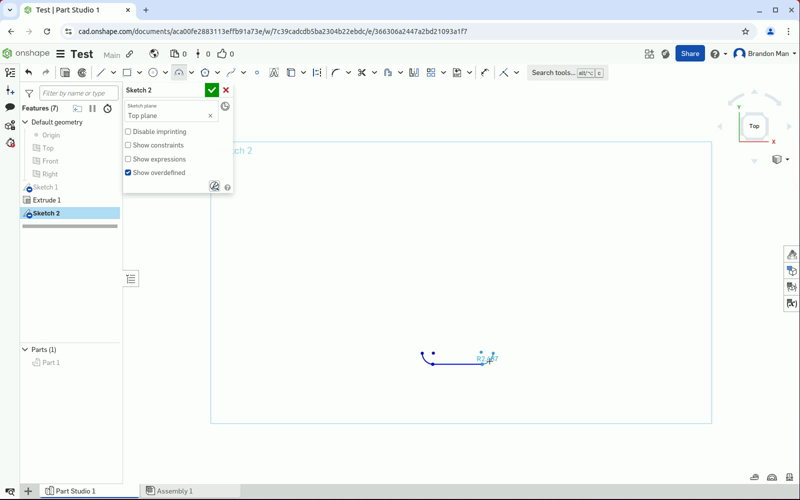
key_up(shift)
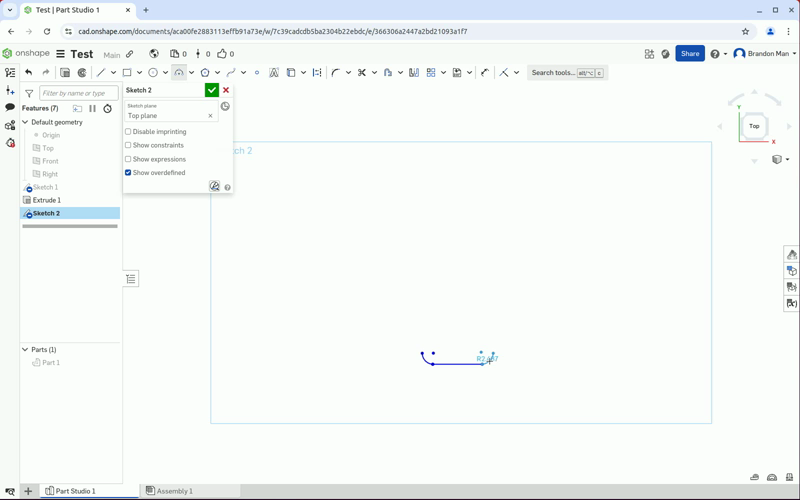
key(esc)
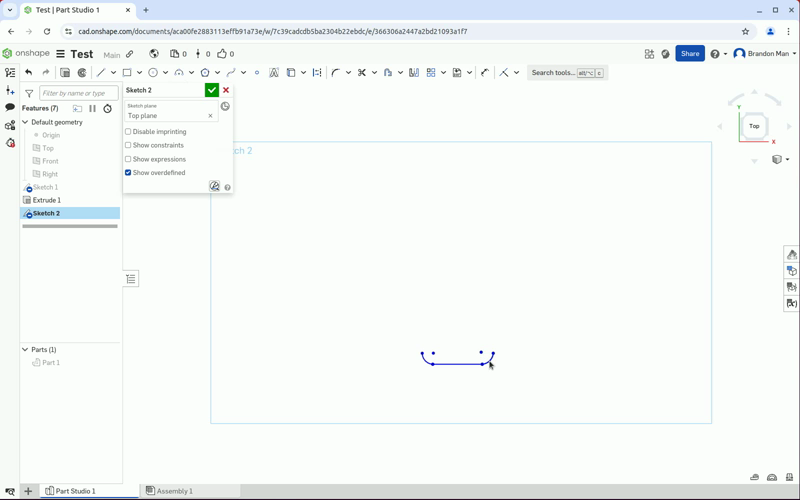
key(l)
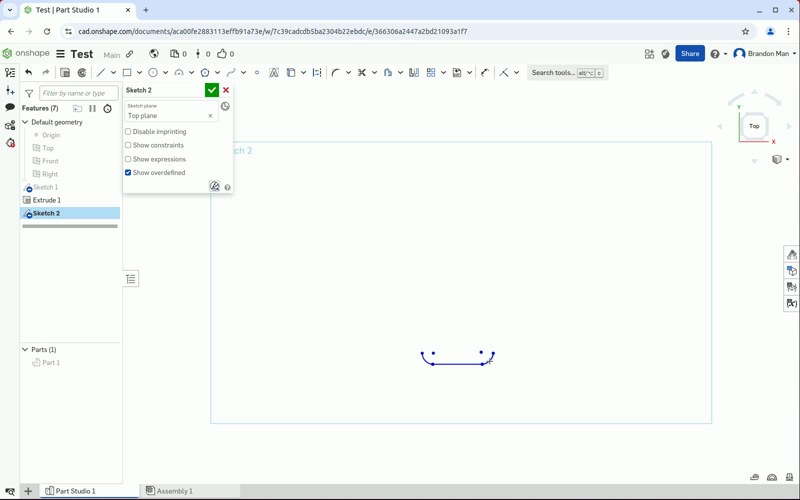
mouse_move(493, 353)
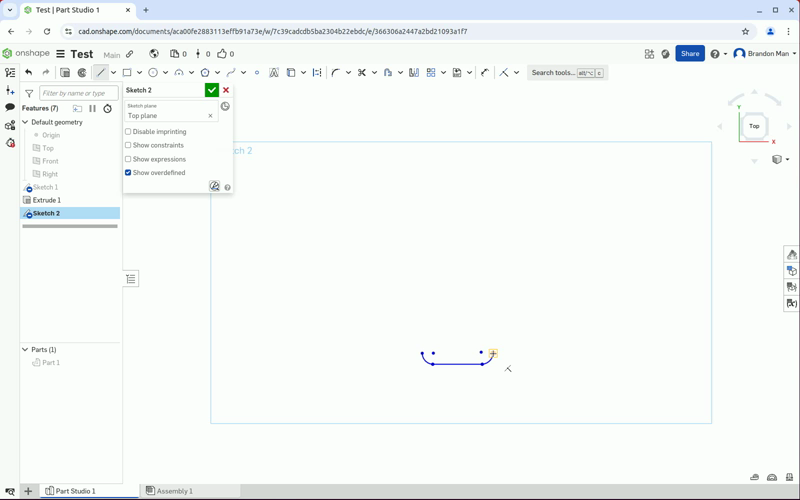
click(493, 353)
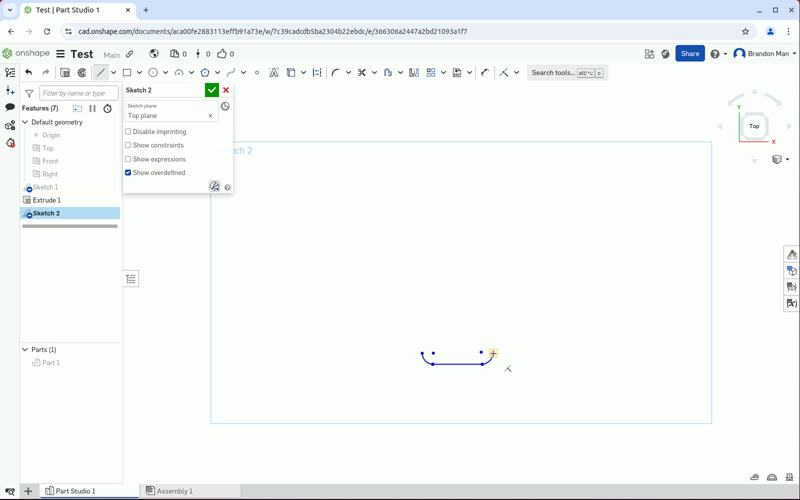
key_down(shift)
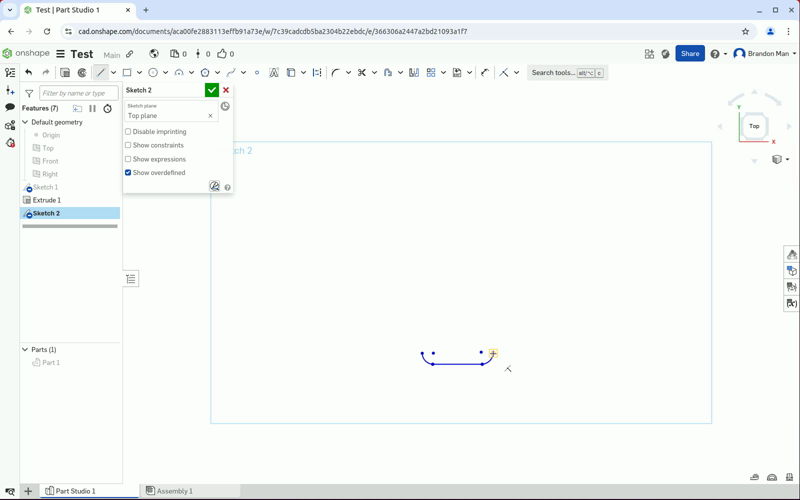
mouse_move(493, 234)
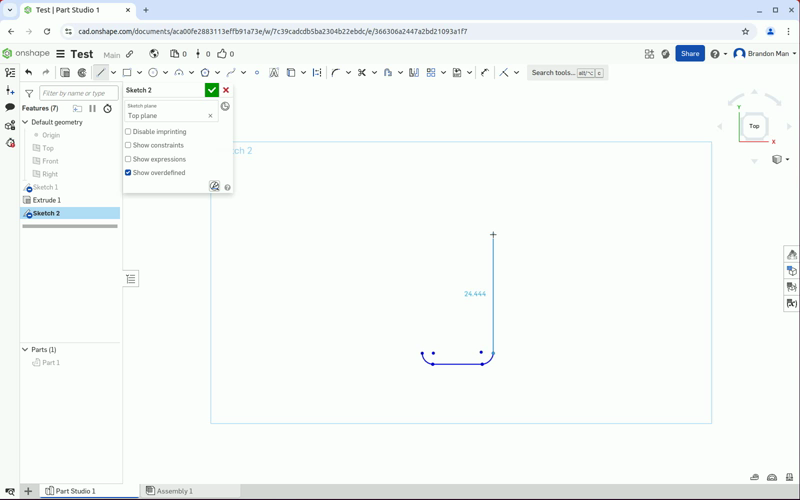
click(493, 234)
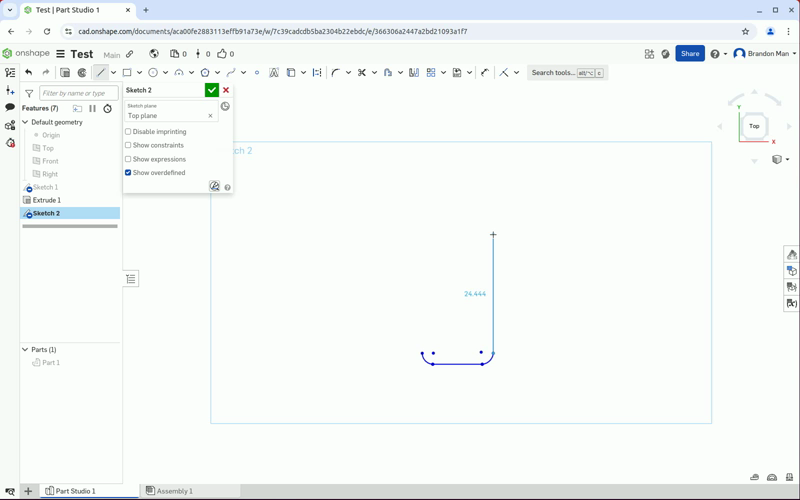
key_up(shift)
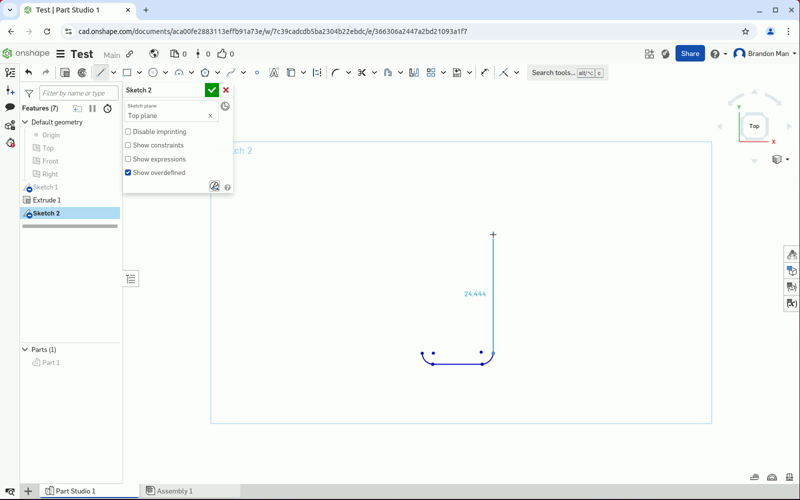
key(esc)
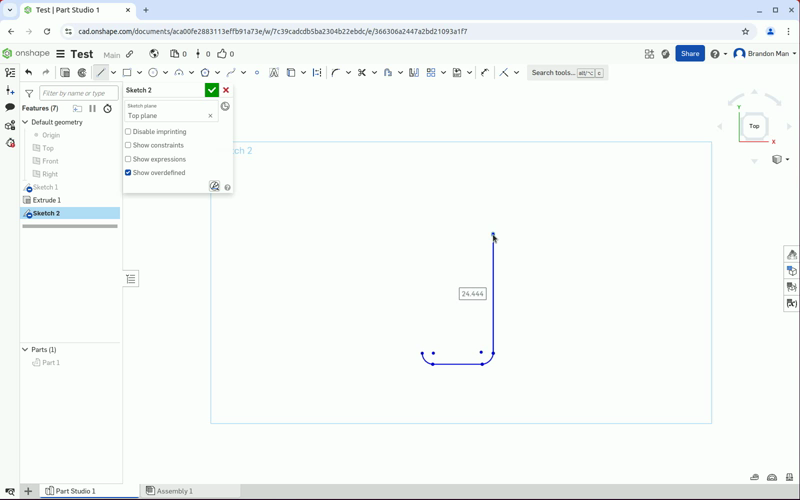
key(a)
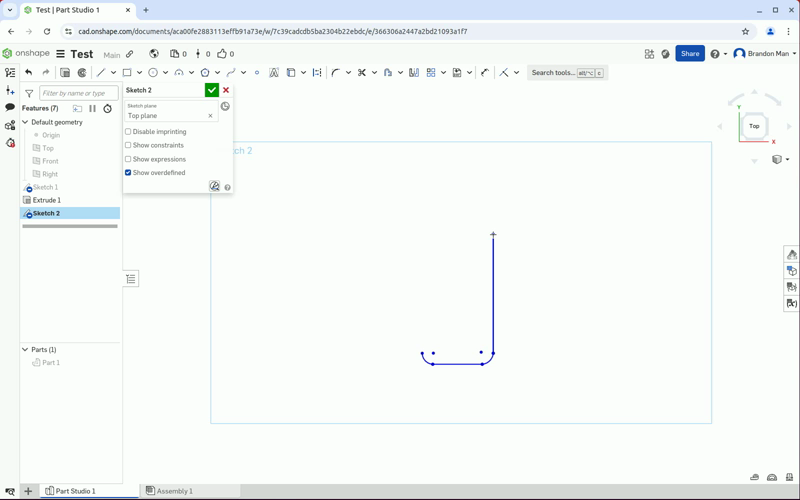
mouse_move(493, 234)
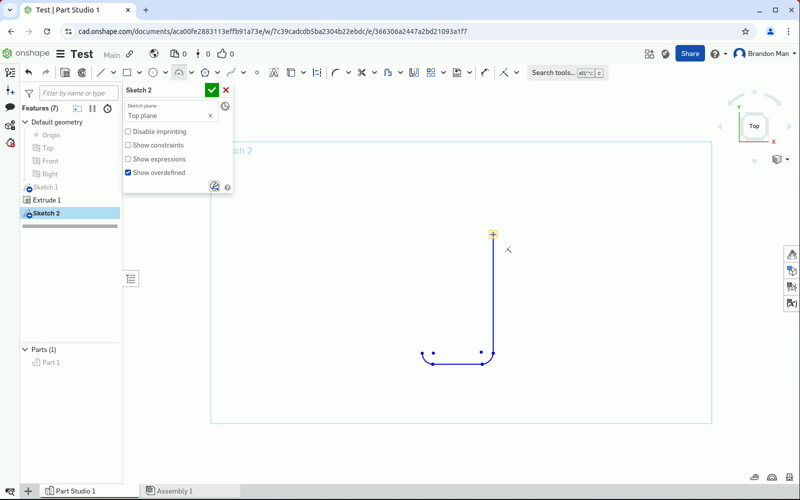
click(493, 234)
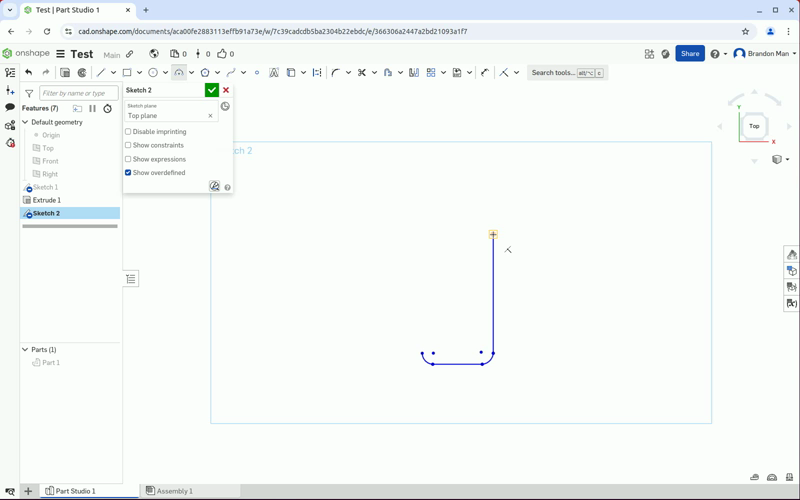
key_down(shift)
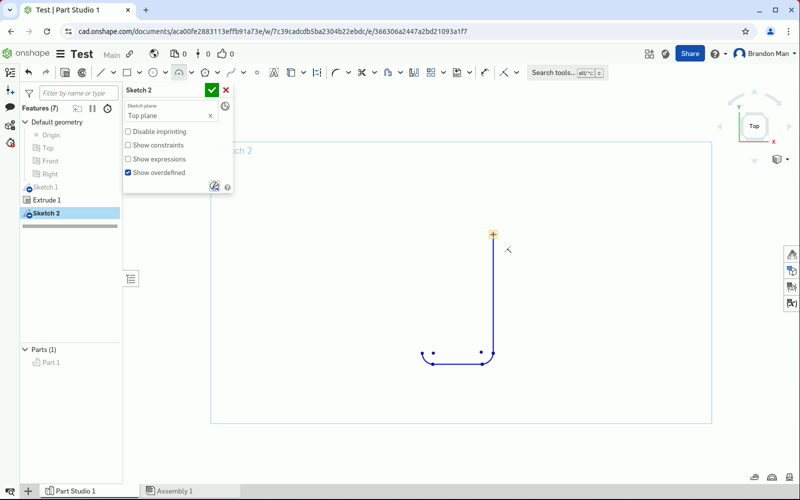
mouse_move(482, 223)
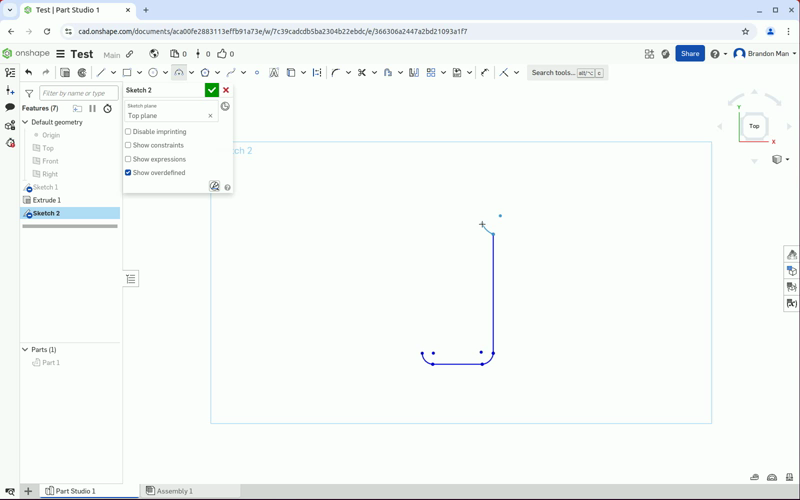
click(482, 223)
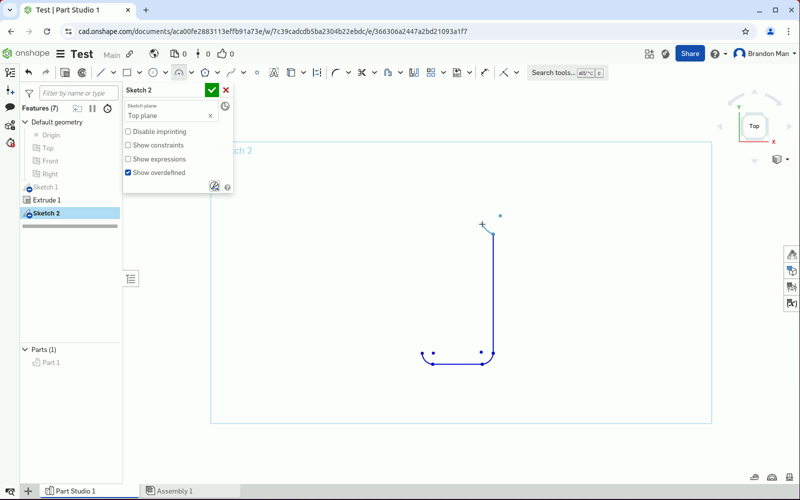
mouse_move(489, 226)
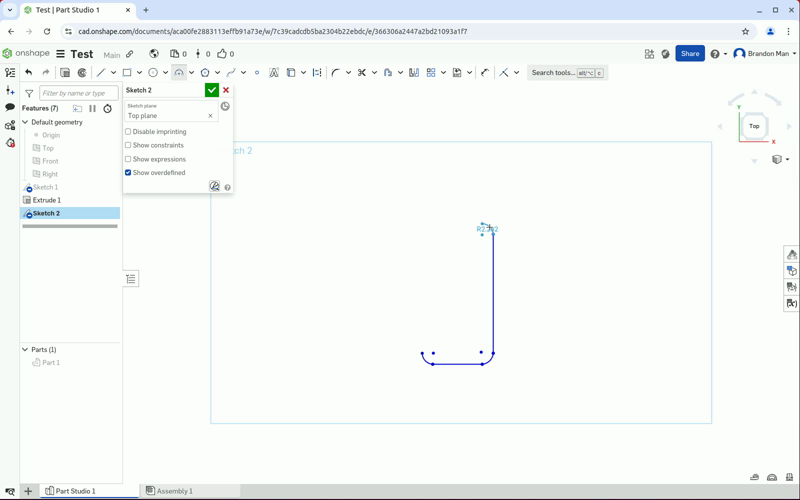
click(489, 226)
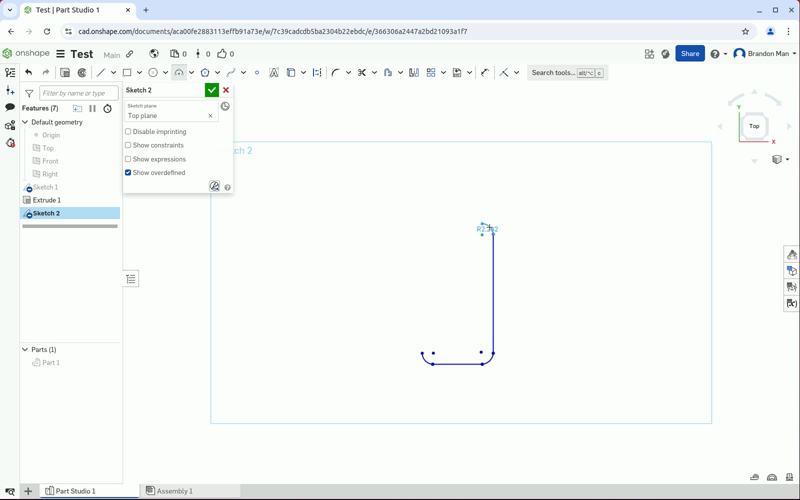
key_up(shift)
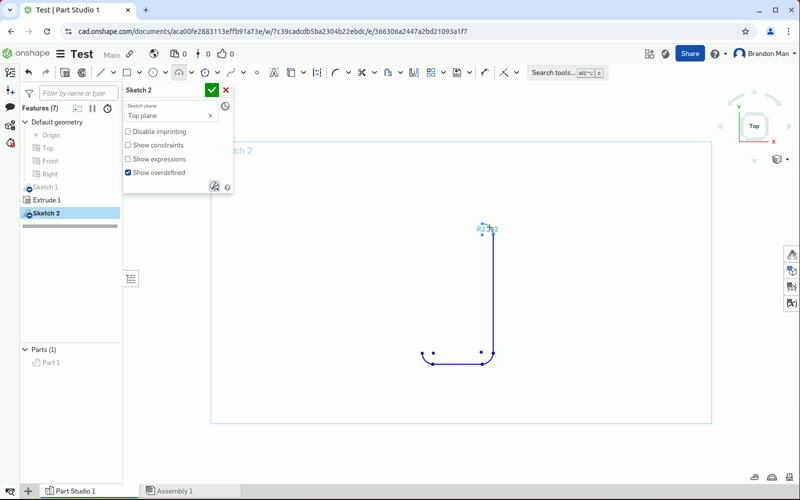
key(esc)
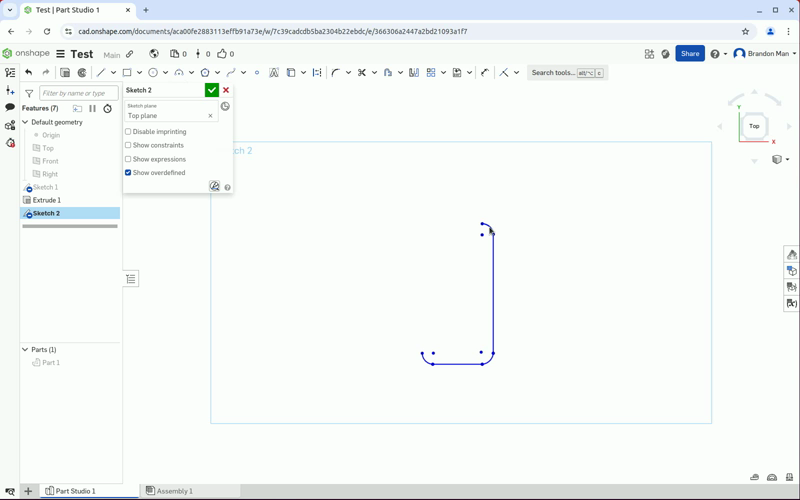
key(l)
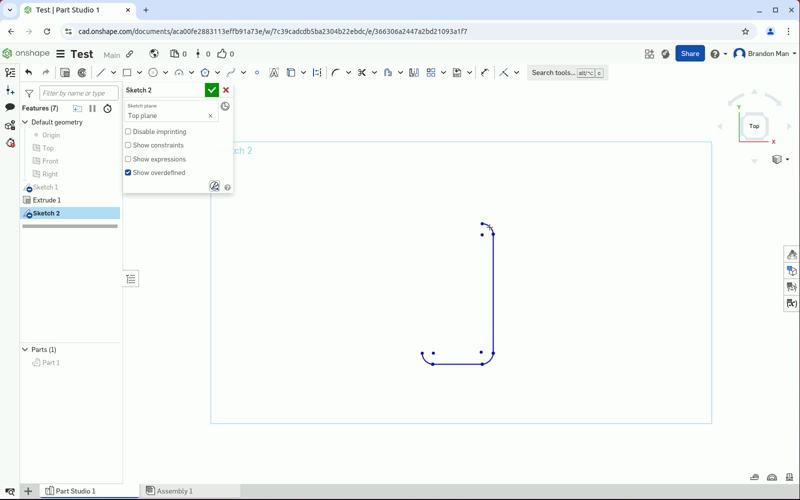
mouse_move(482, 223)
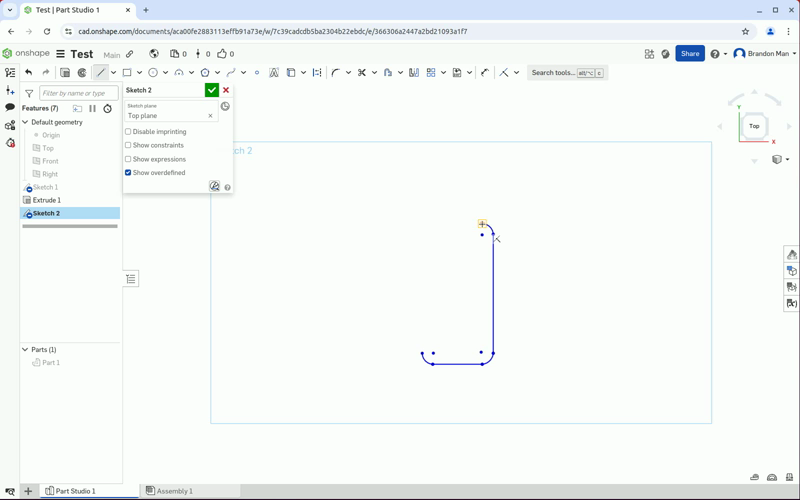
click(482, 223)
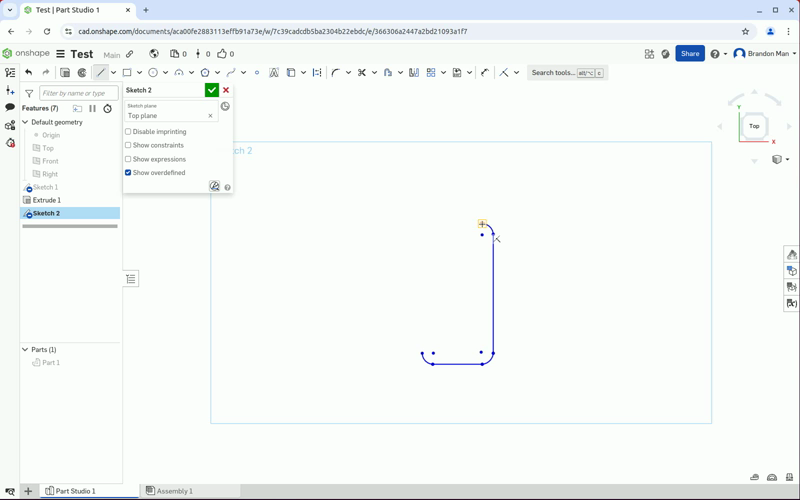
key_down(shift)
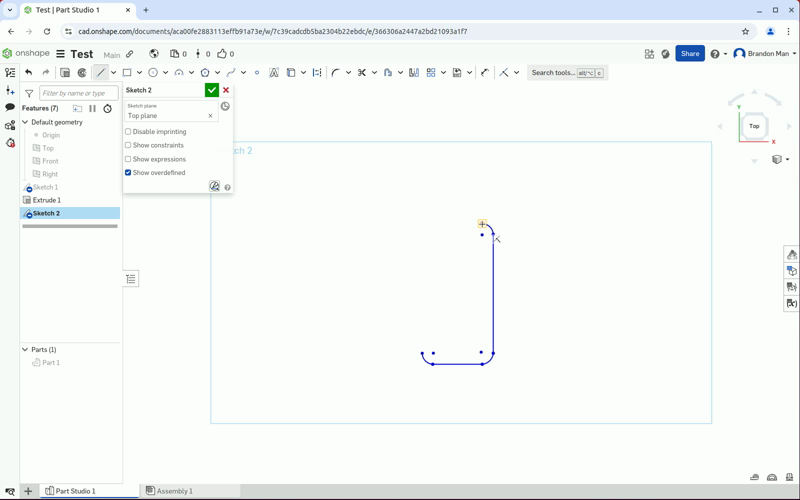
mouse_move(512, 223)
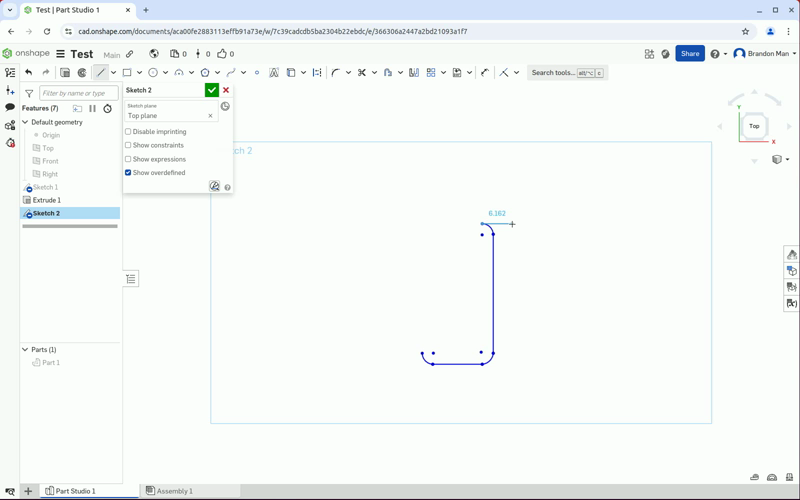
mouse_move(432, 223)
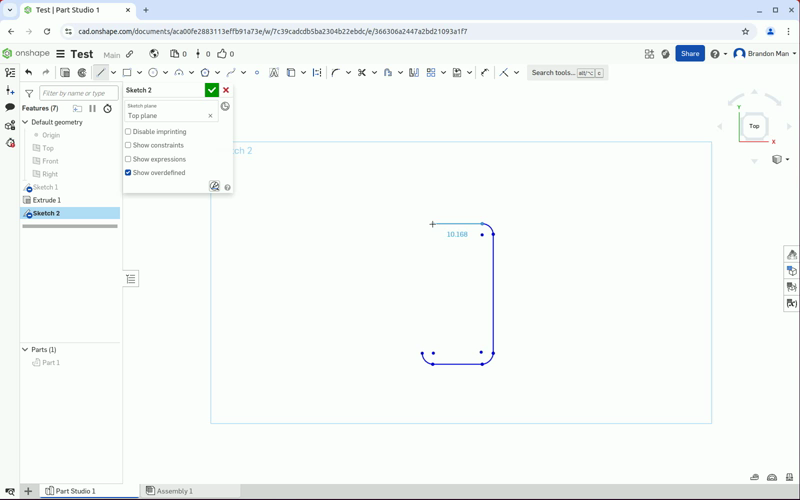
click(432, 223)
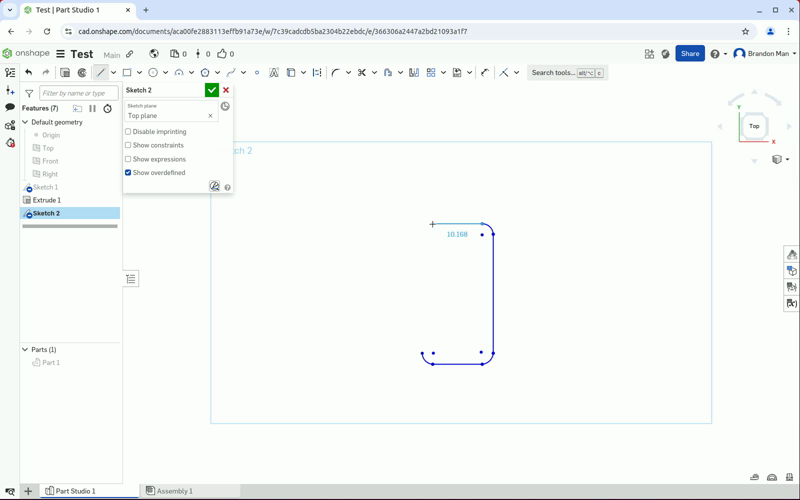
key_up(shift)
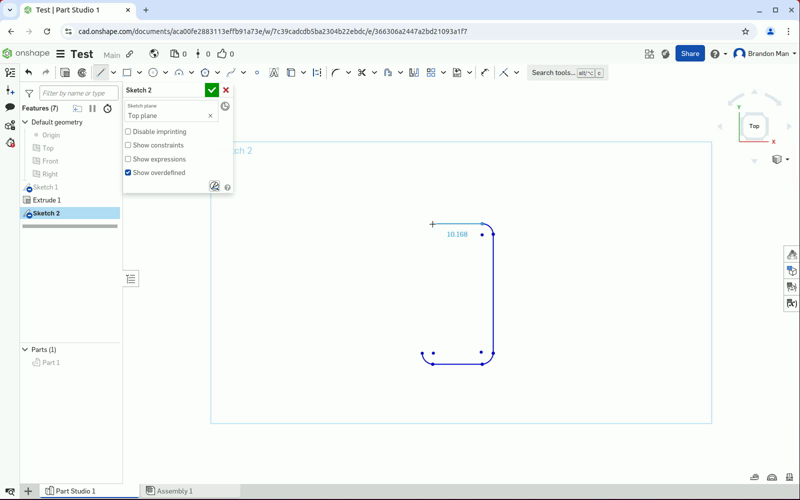
key(esc)
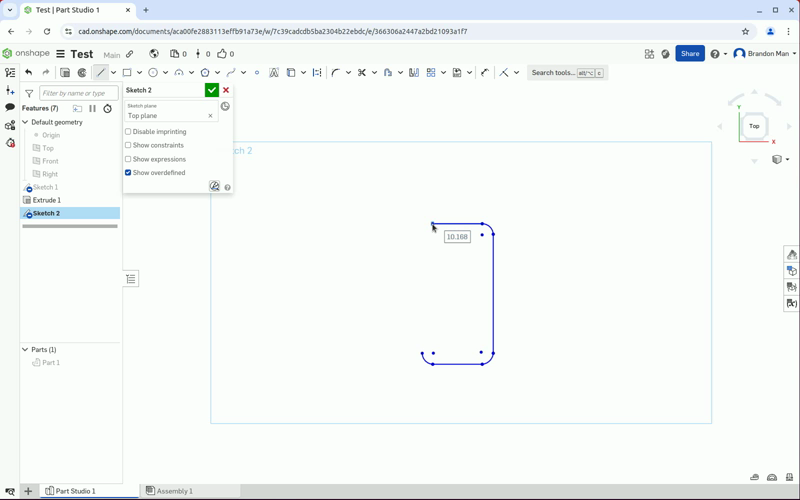
key(a)
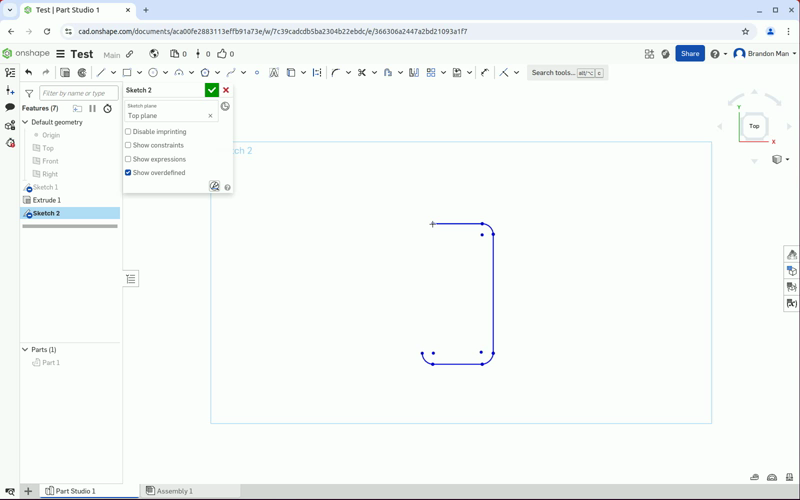
mouse_move(432, 223)
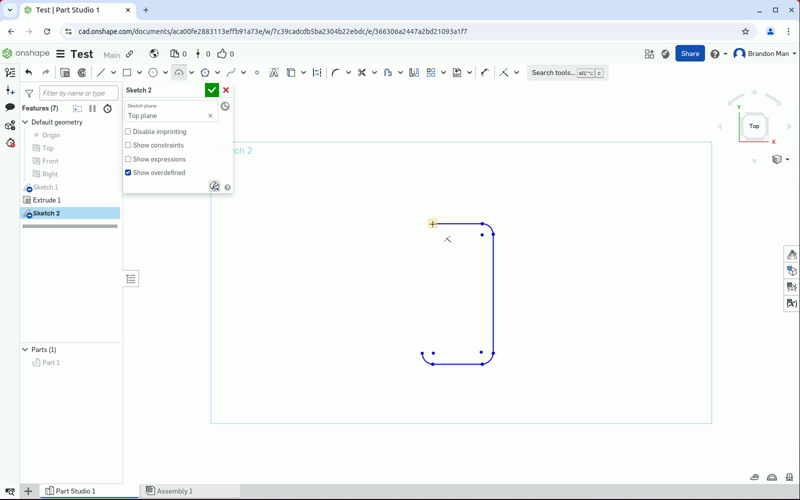
click(432, 223)
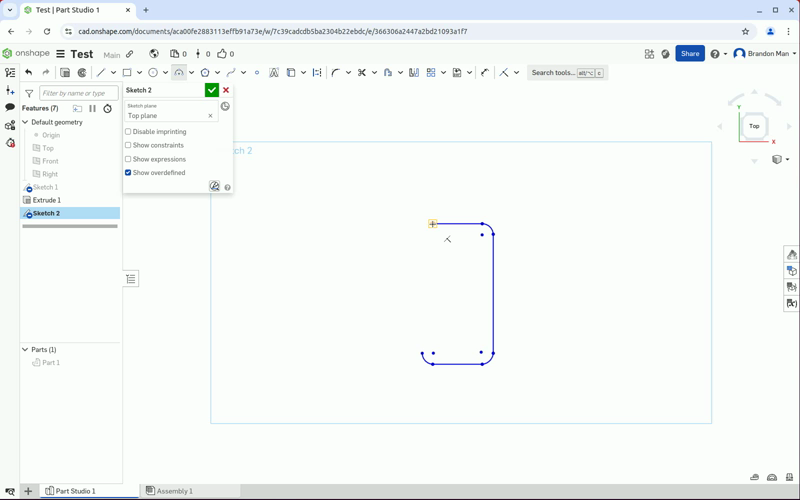
key_down(shift)
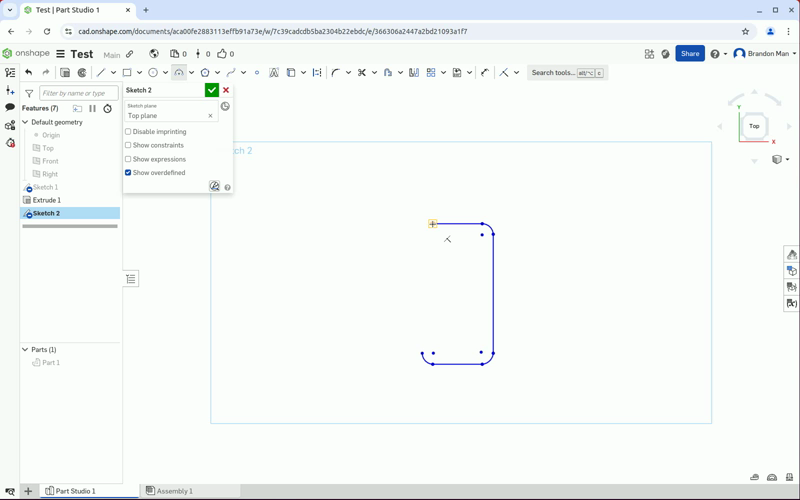
mouse_move(422, 234)
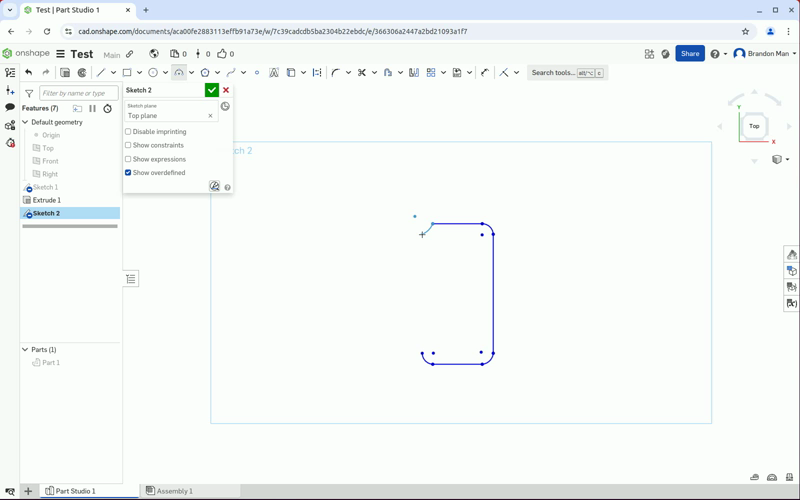
click(422, 234)
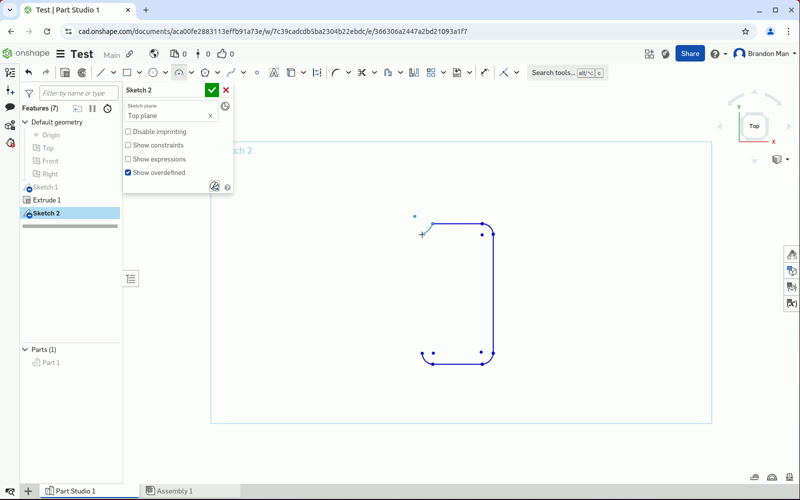
mouse_move(425, 226)
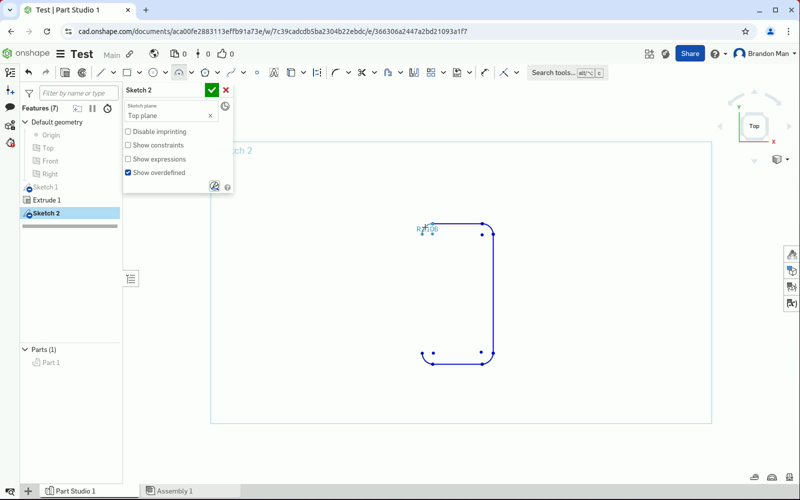
click(425, 226)
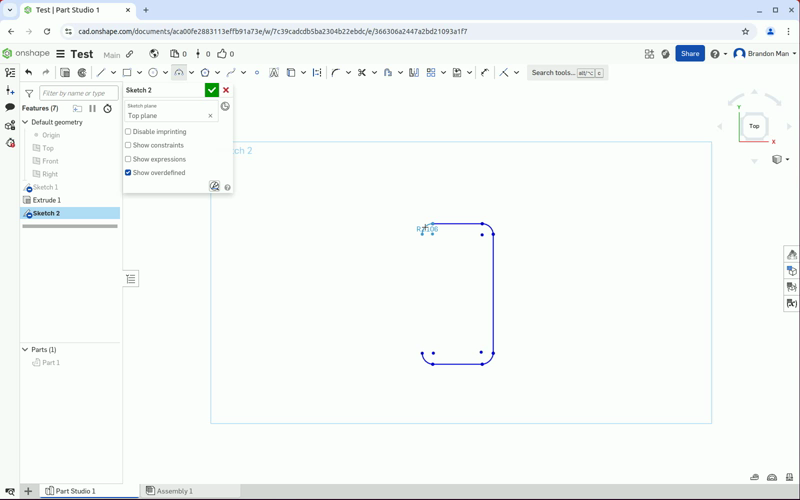
key_up(shift)
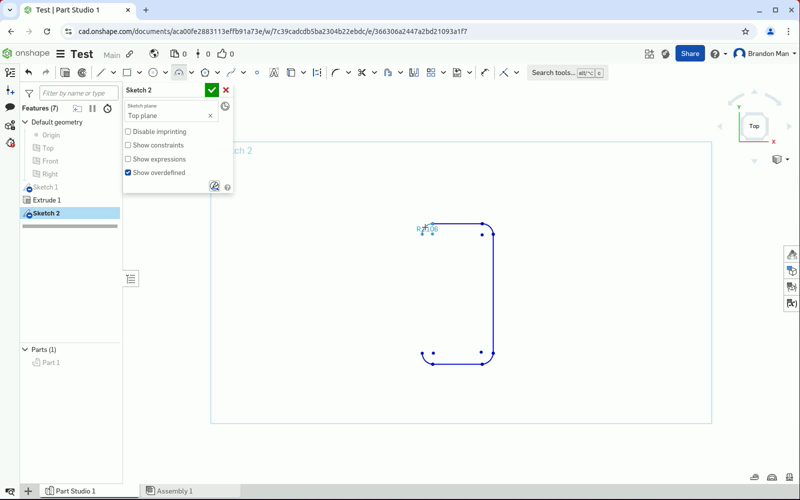
key(esc)
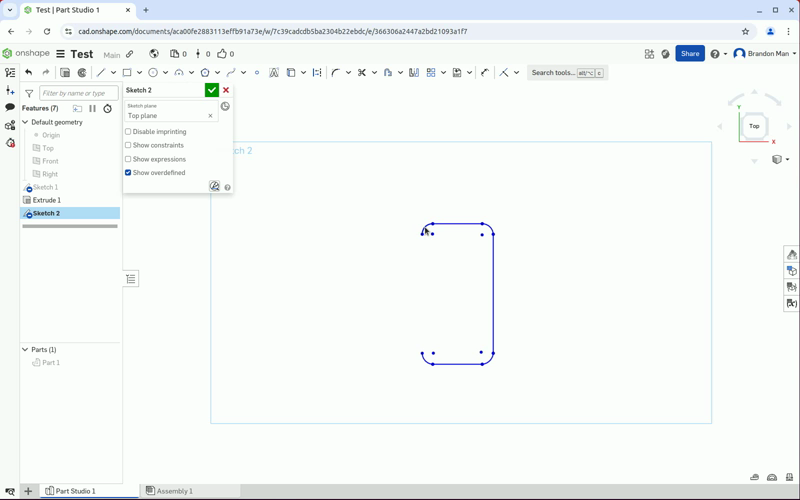
key(l)
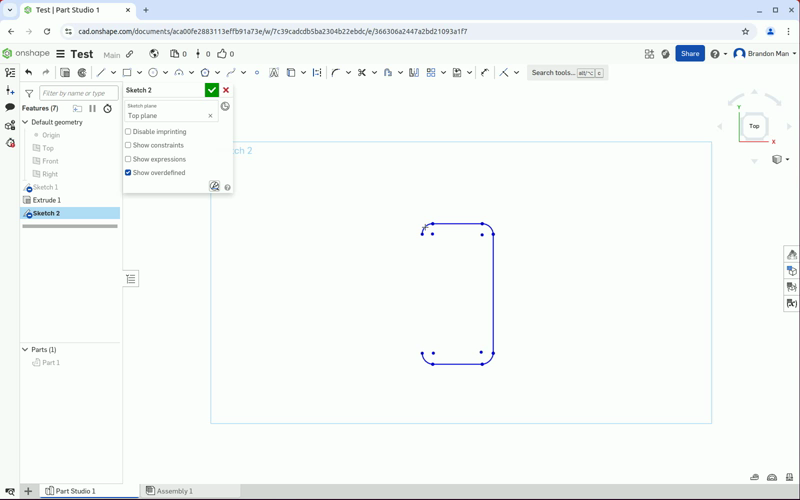
mouse_move(422, 234)
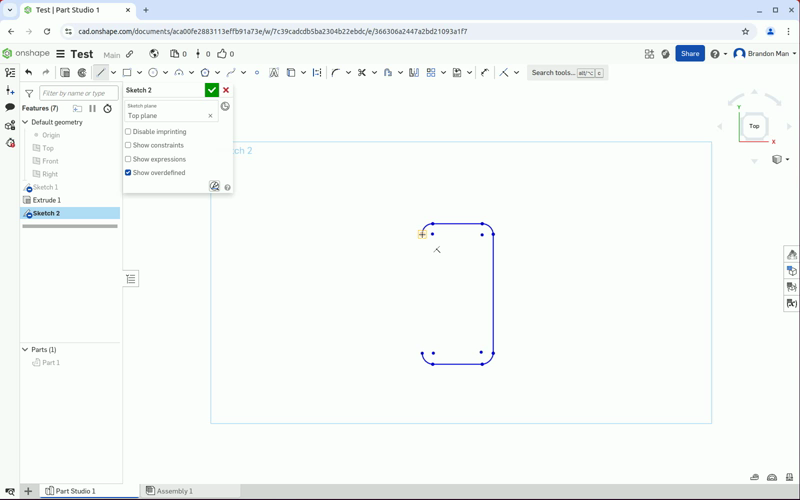
click(422, 234)
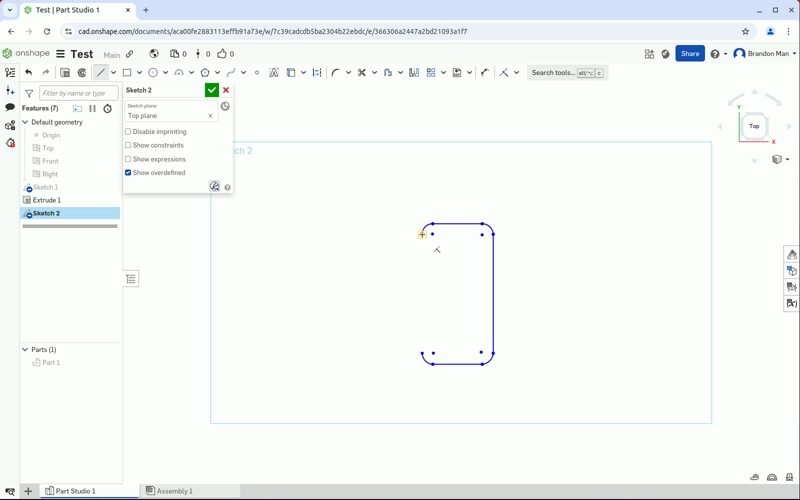
key_down(shift)
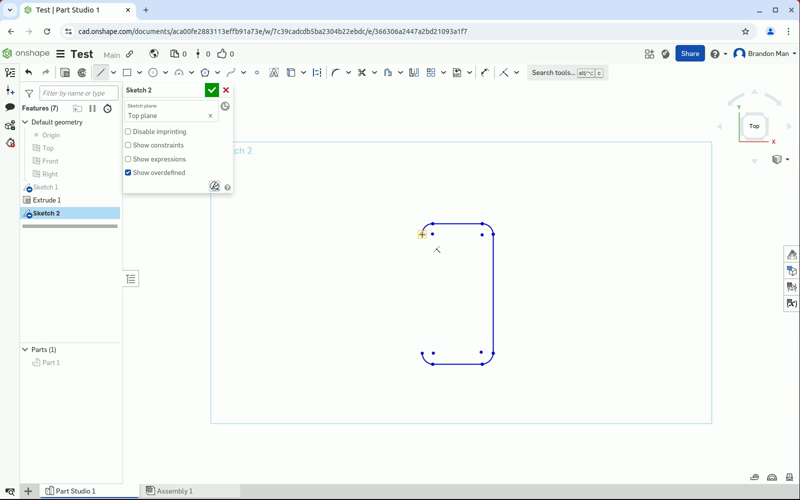
mouse_move(422, 353)
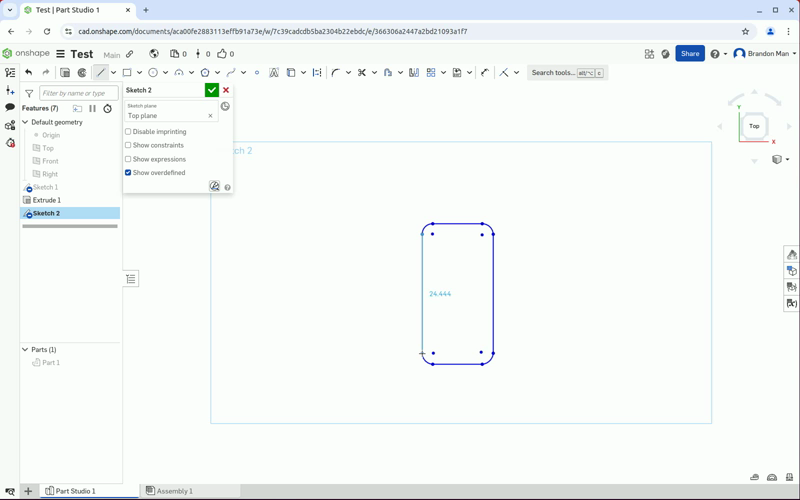
key_up(shift)
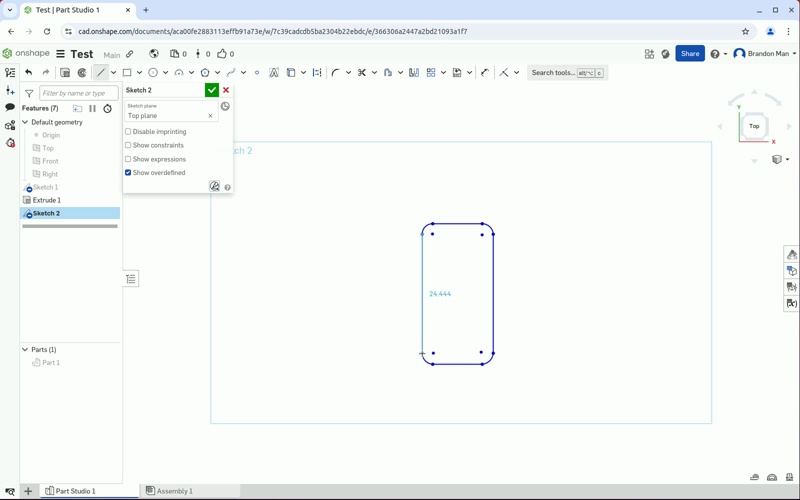
click(422, 353)
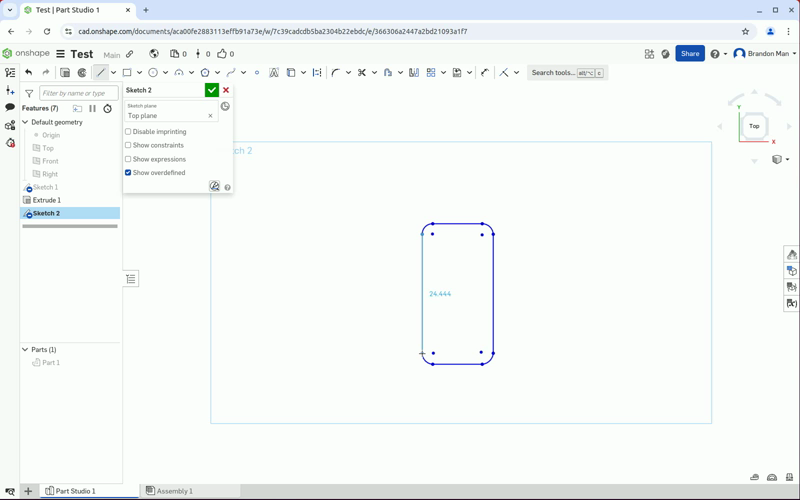
key(esc)
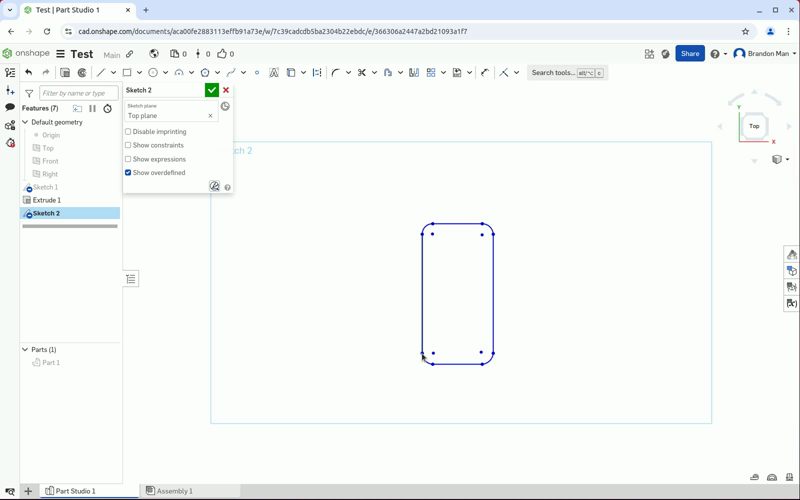
mouse_move(430, 313)
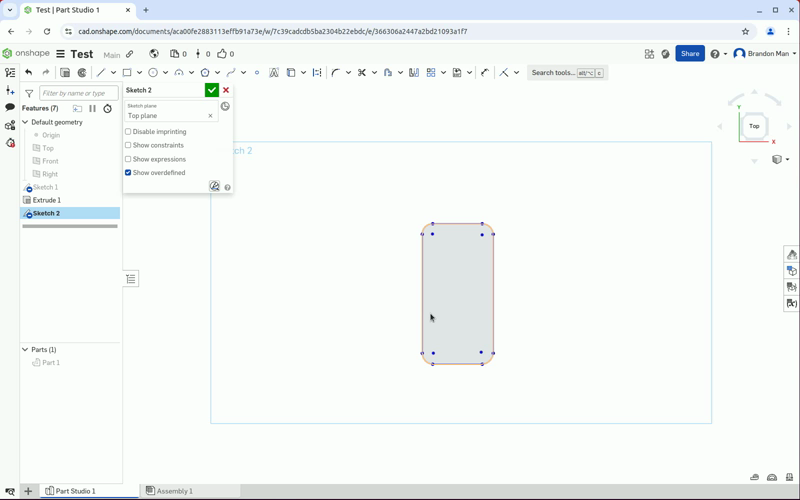
click(430, 313)
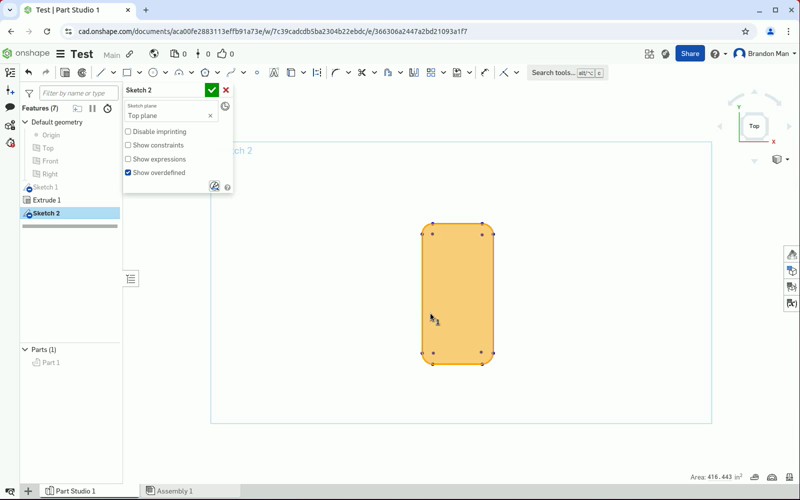
mouse_move(73, 352)
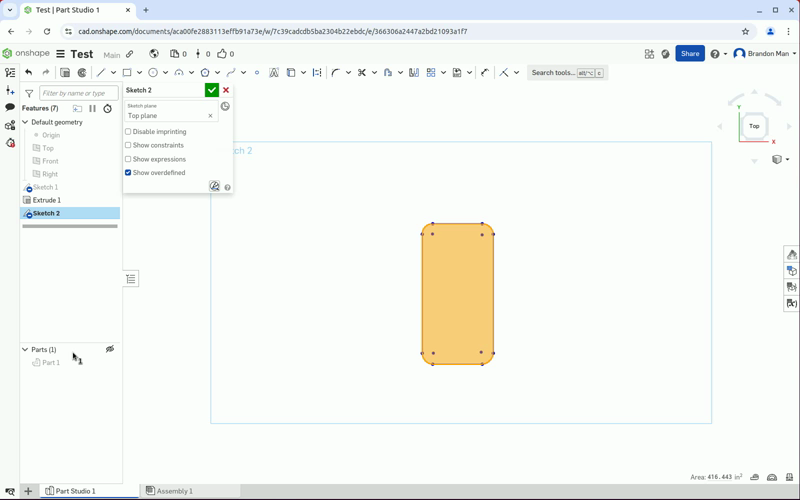
key(shift+y)
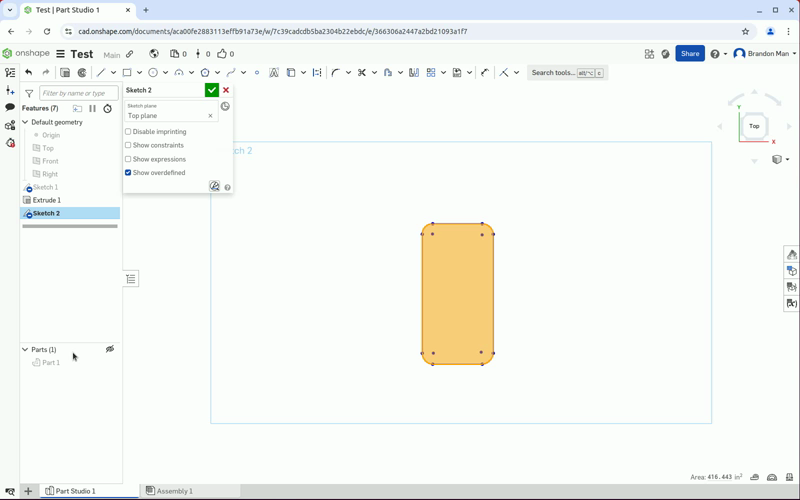
key(shift+e)
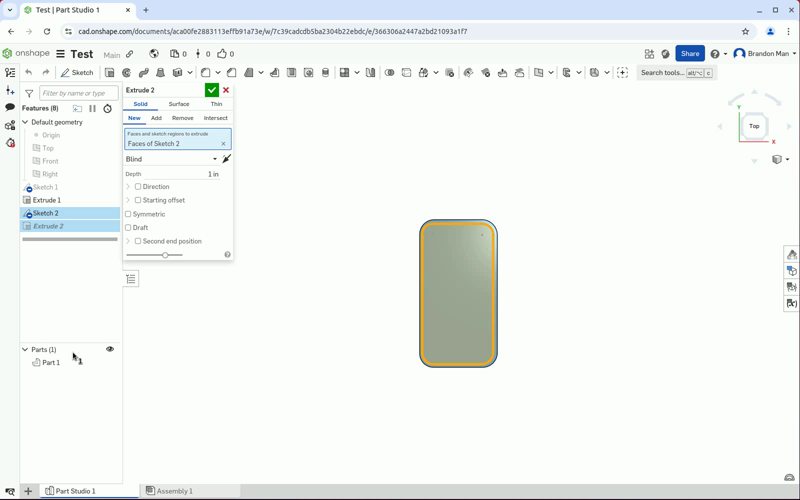
mouse_move(143, 106)
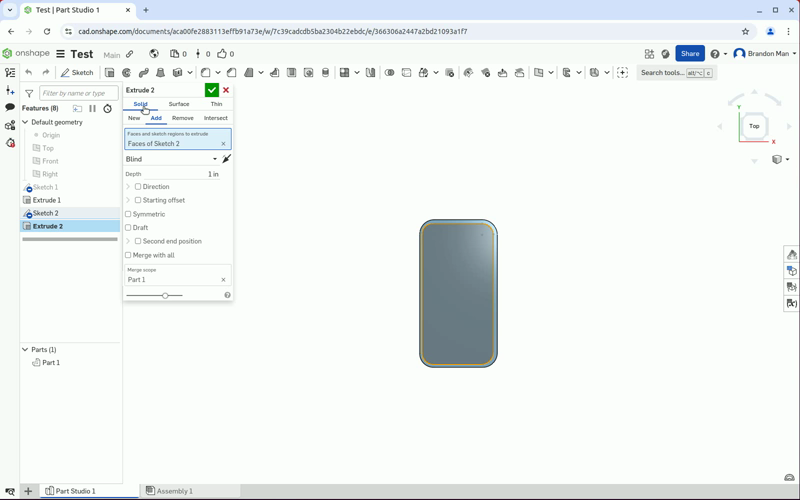
click(143, 106)
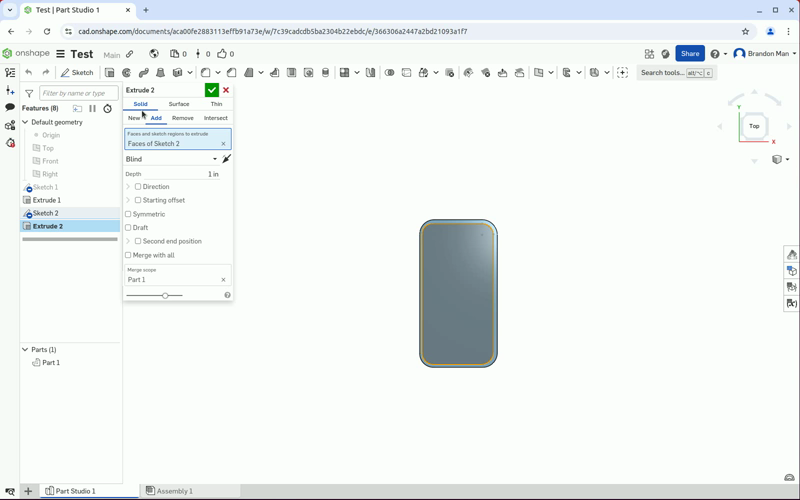
mouse_move(137, 120)
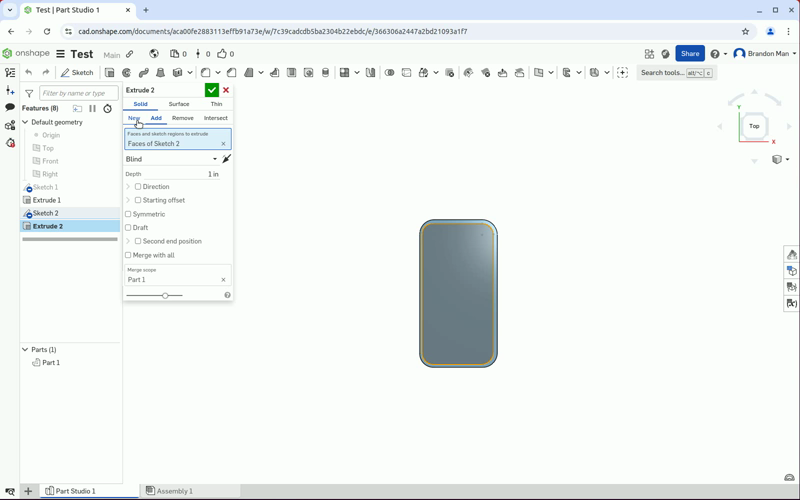
click(137, 120)
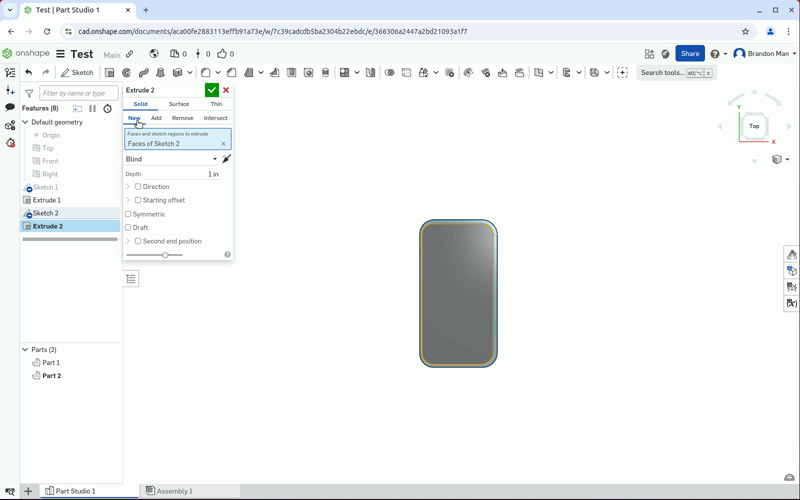
key(tab, 4)
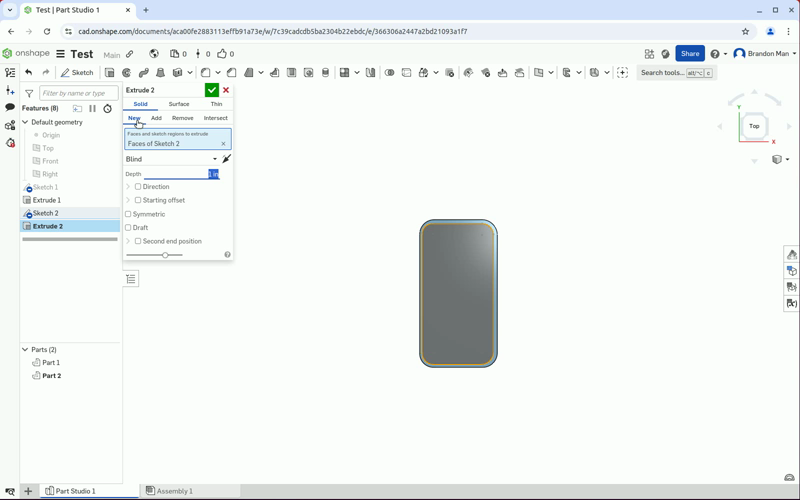
text(-0.963)
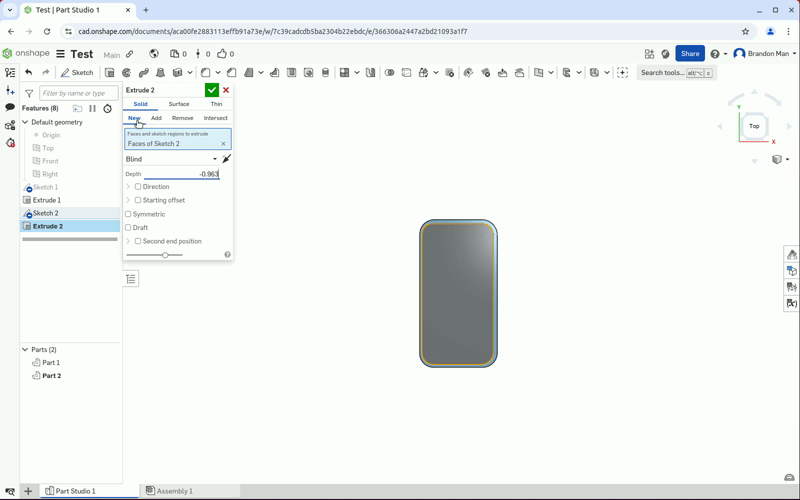
key(enter)
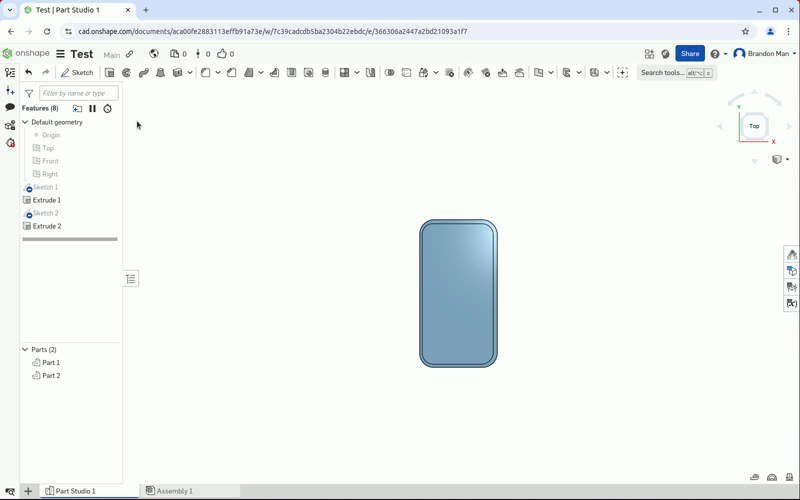
key(shift+h)
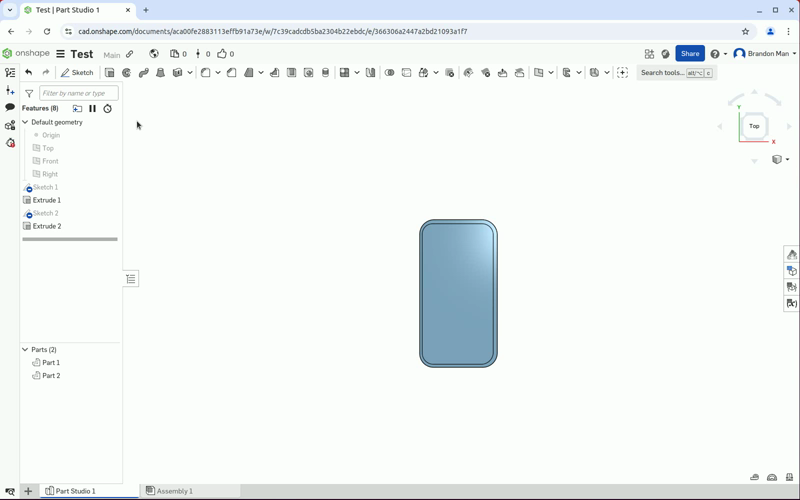
key(shift+h)
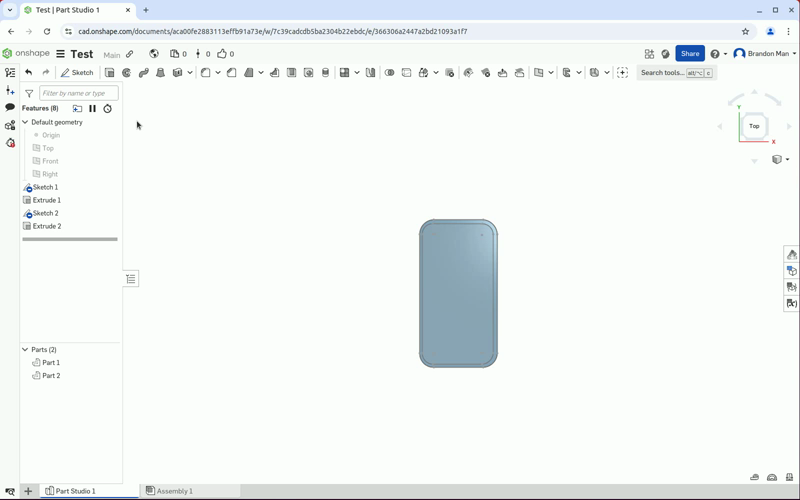
key(shift+7)
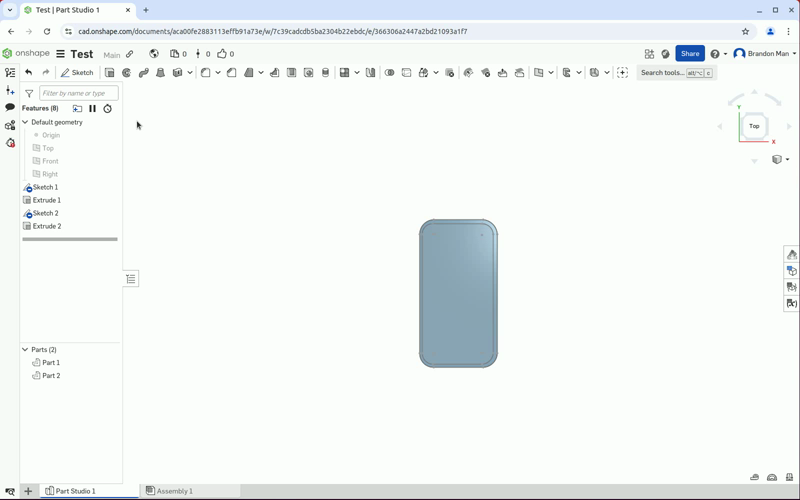
key(up, 3)
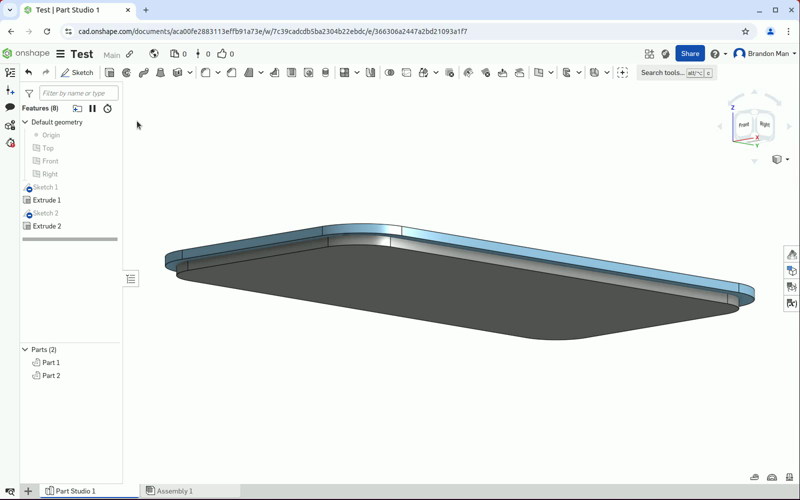
key(left, 3)
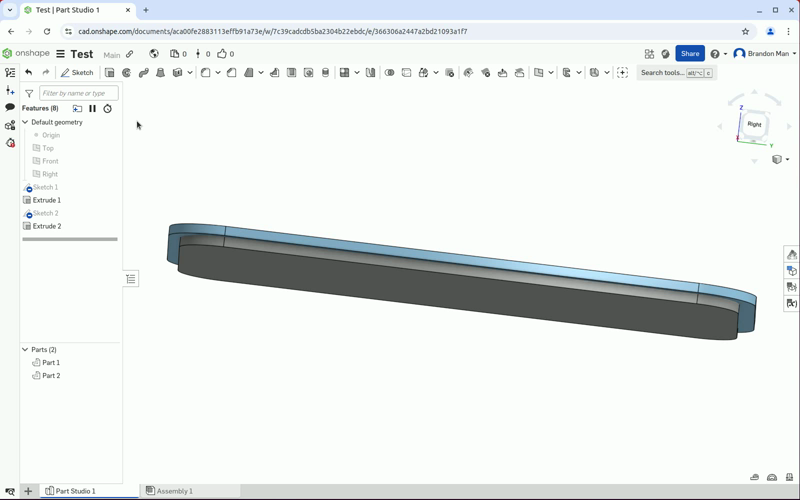
key(right, 3)
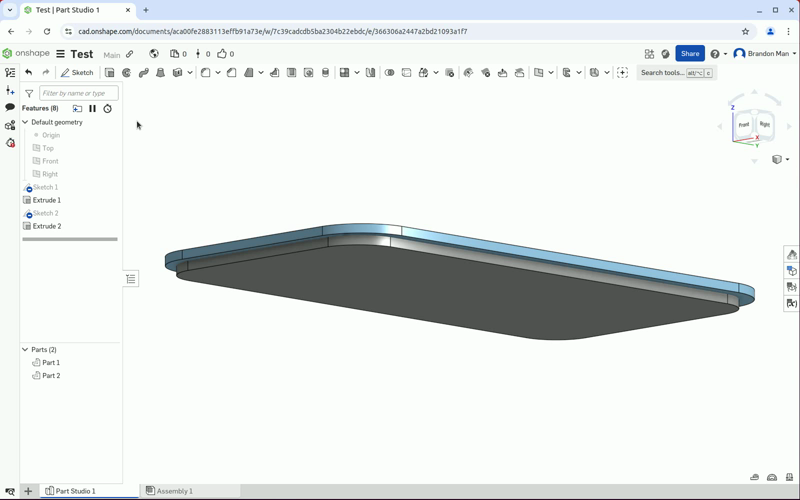
key(down, 3)
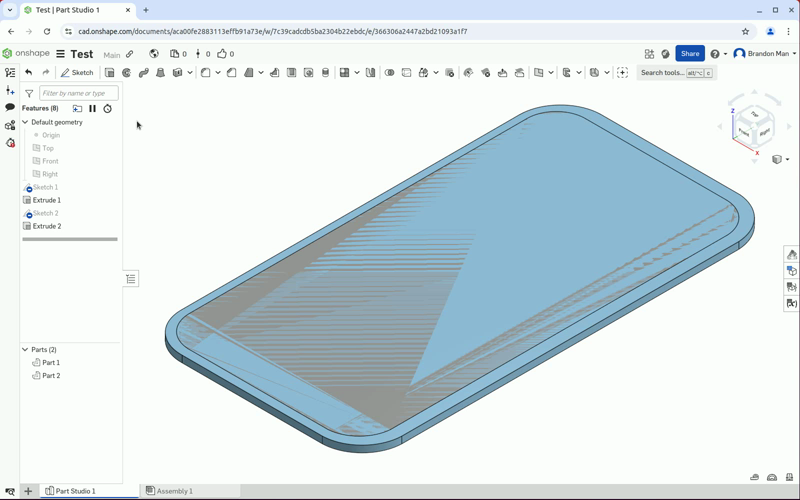
mouse_move(73, 189)
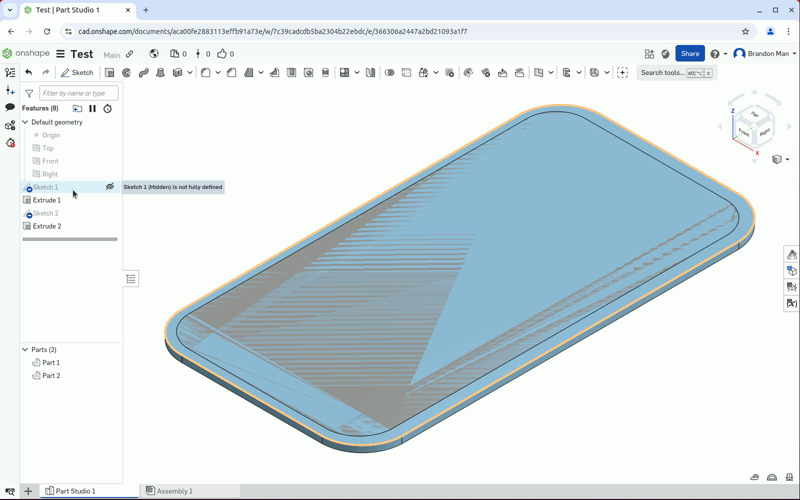
click(73, 189)